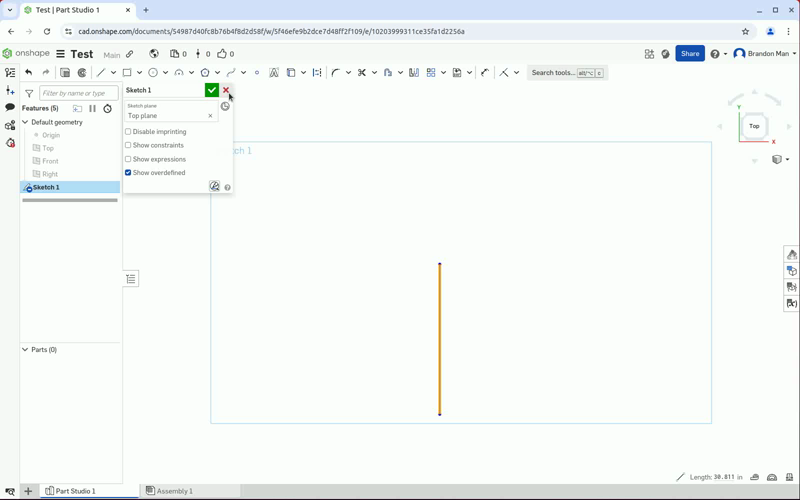
key(shift+h)
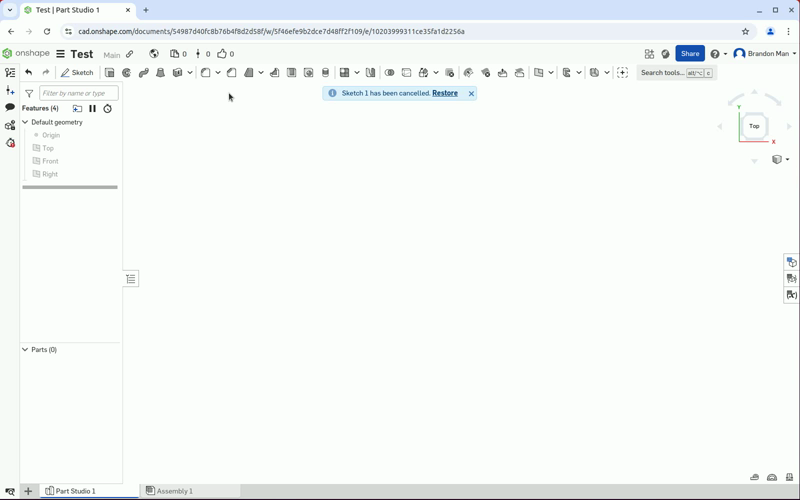
mouse_move(73, 352)
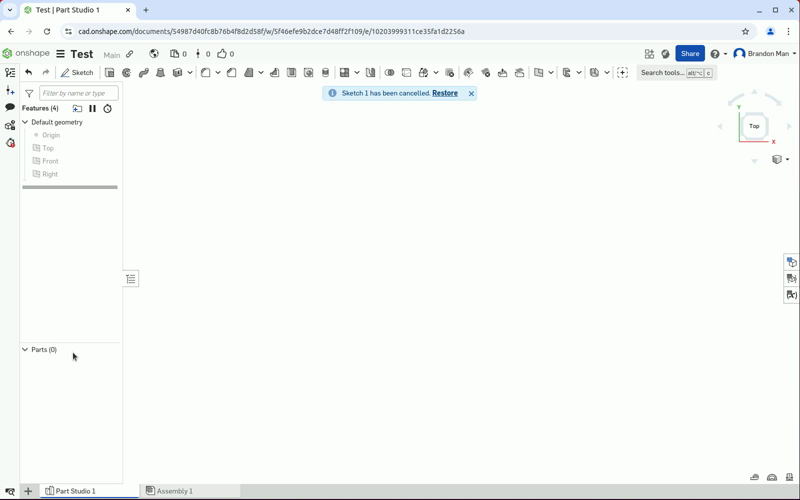
key(y)
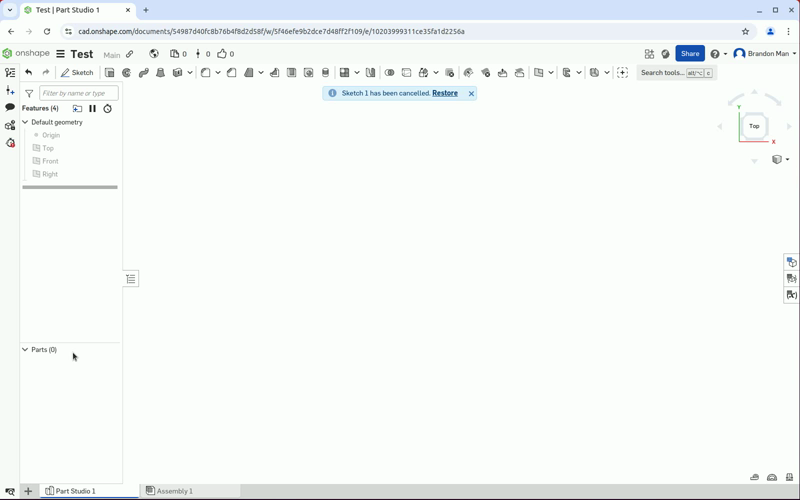
key(shift+p)
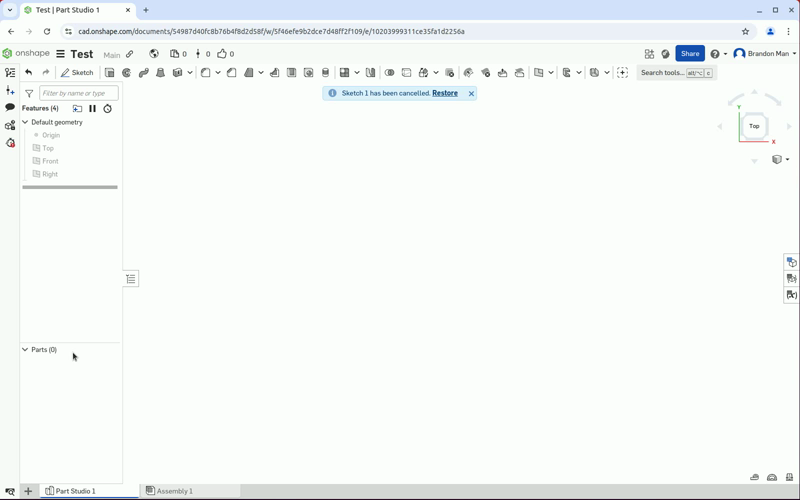
key(space)
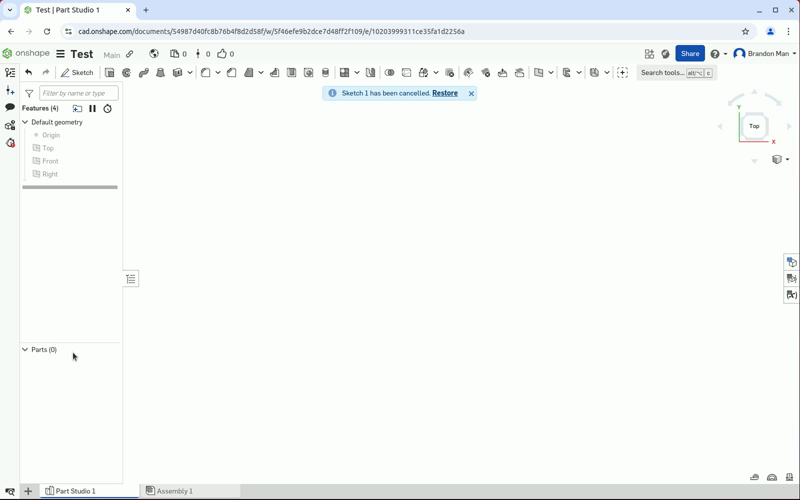
key_down(shift)
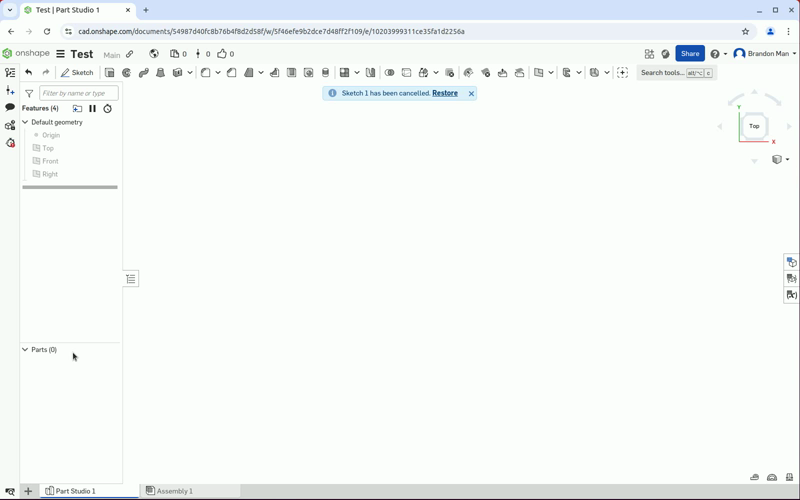
key(up)
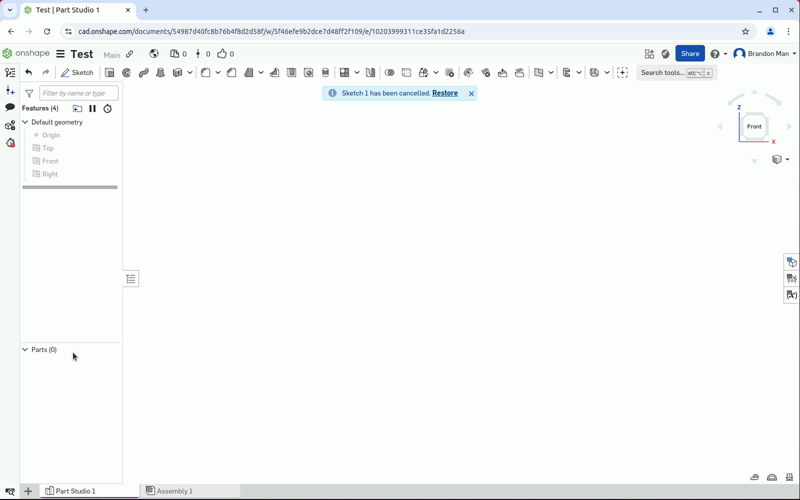
key_up(shift)
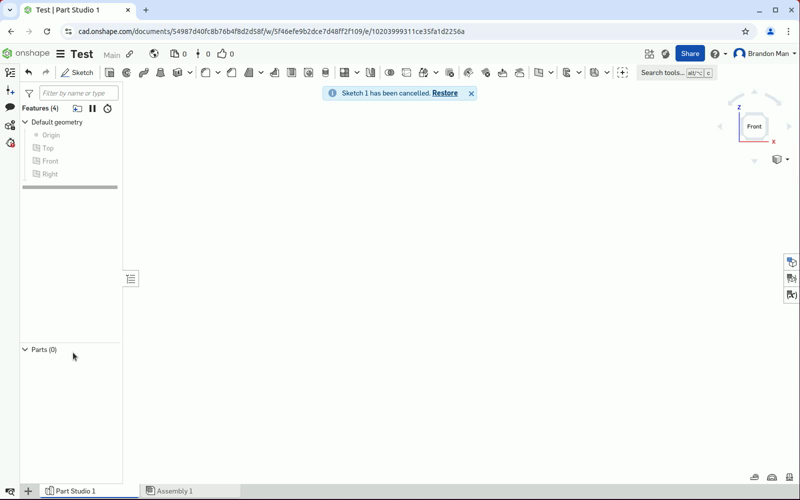
mouse_move(73, 352)
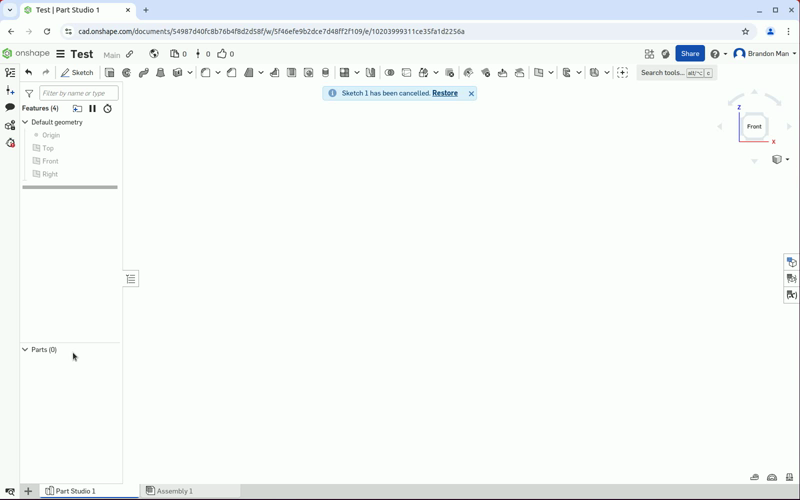
key(shift+y)
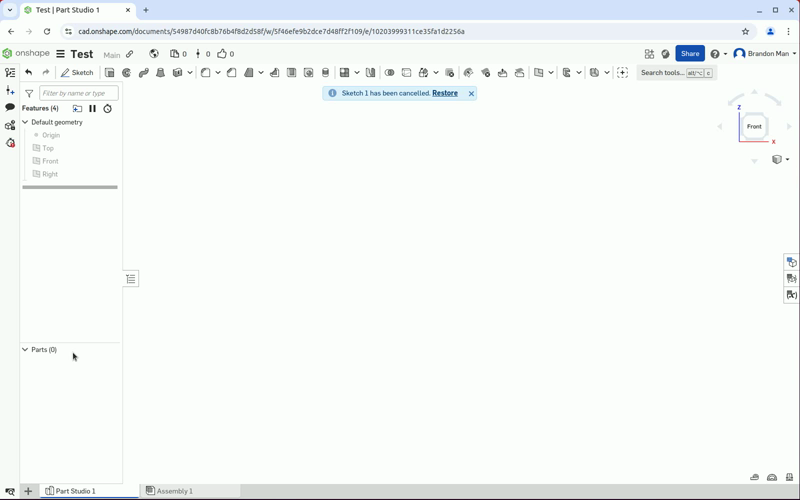
key(shift+s)
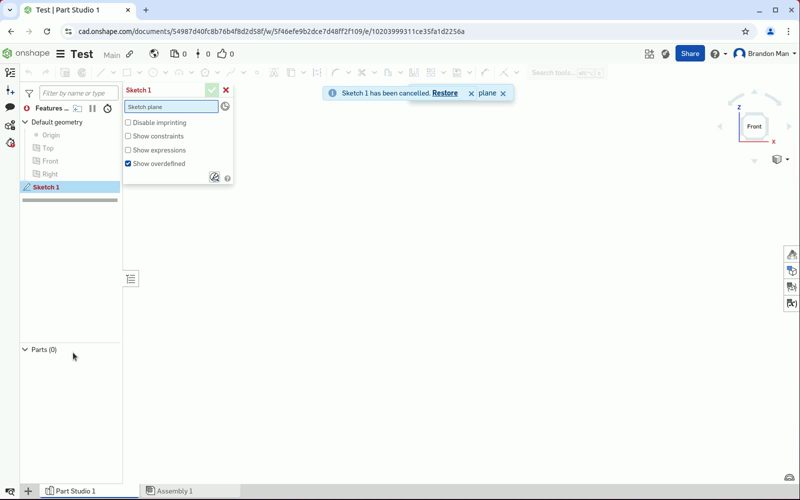
mouse_move(73, 163)
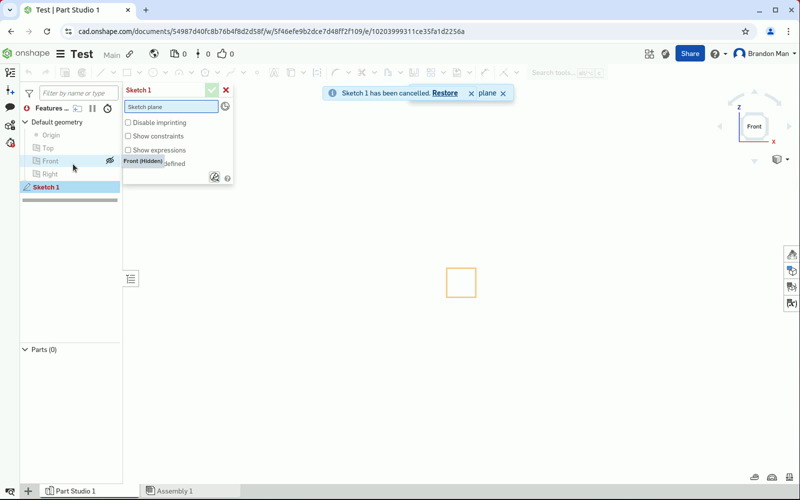
click(73, 163)
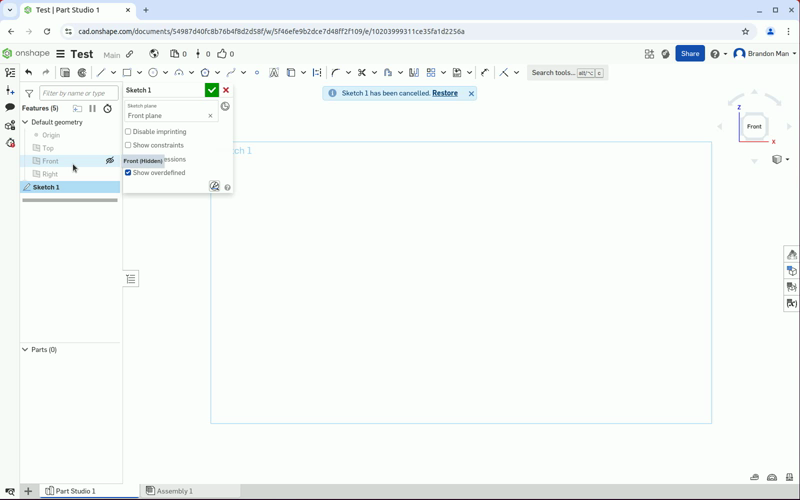
mouse_move(73, 352)
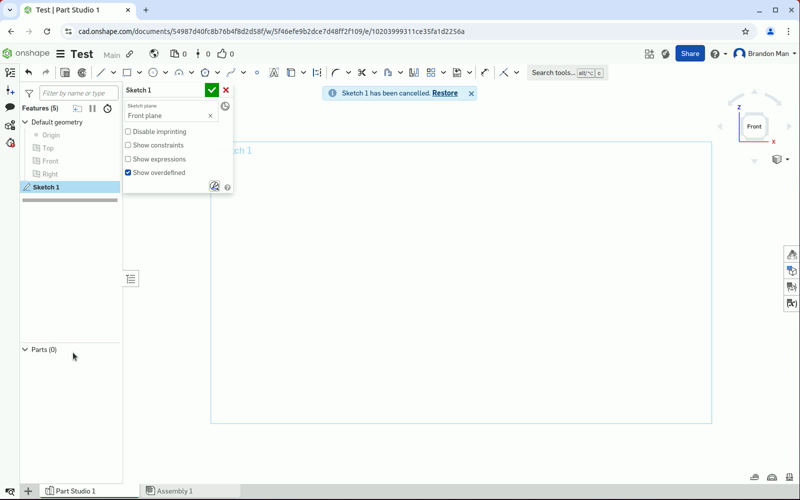
key(y)
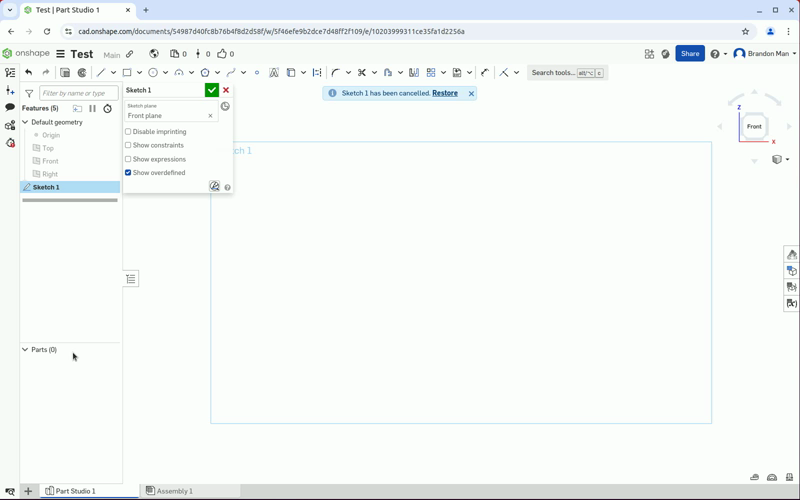
key(l)
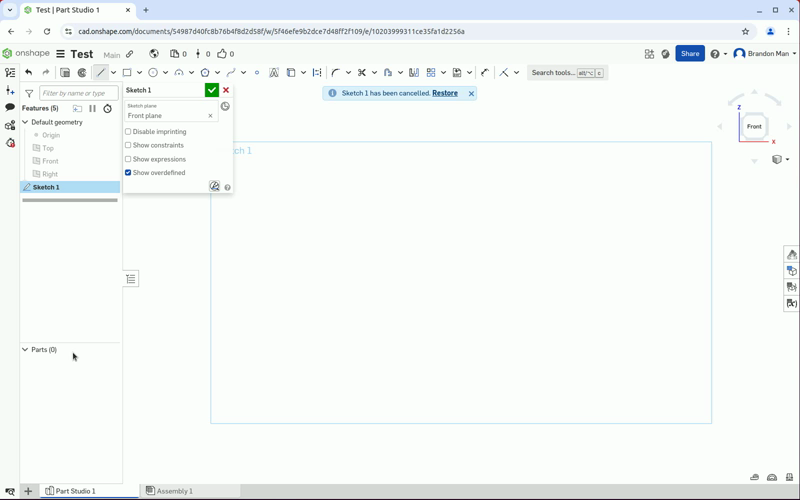
key_down(shift)
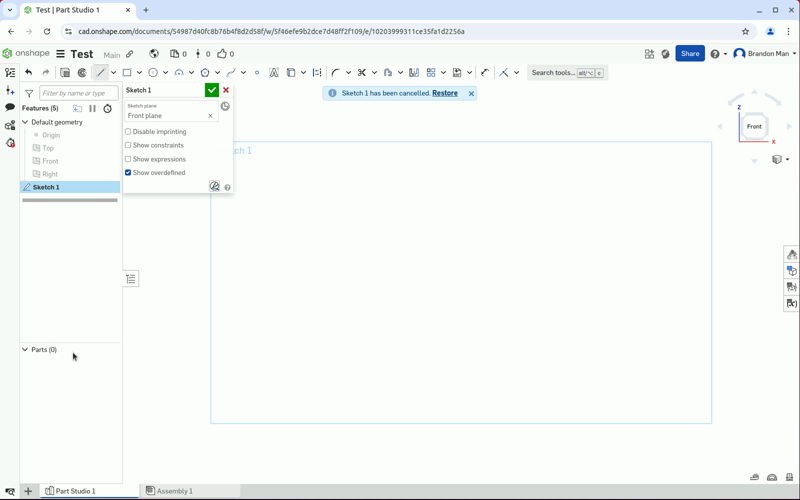
mouse_move(348, 239)
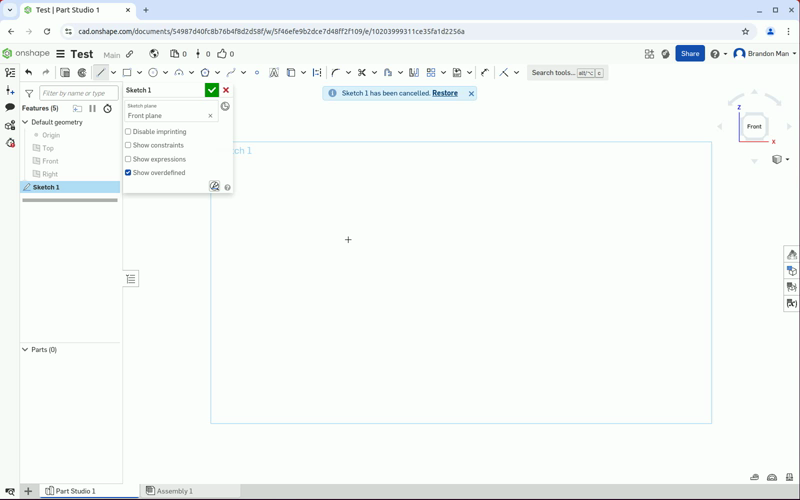
click(348, 239)
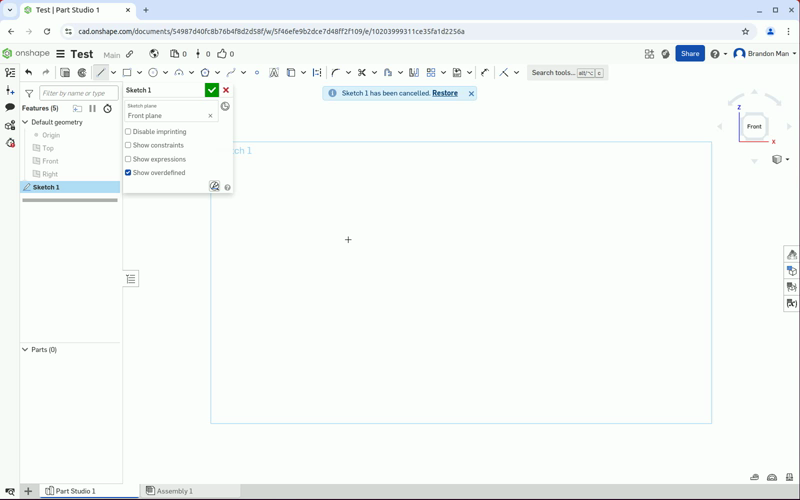
key_up(shift)
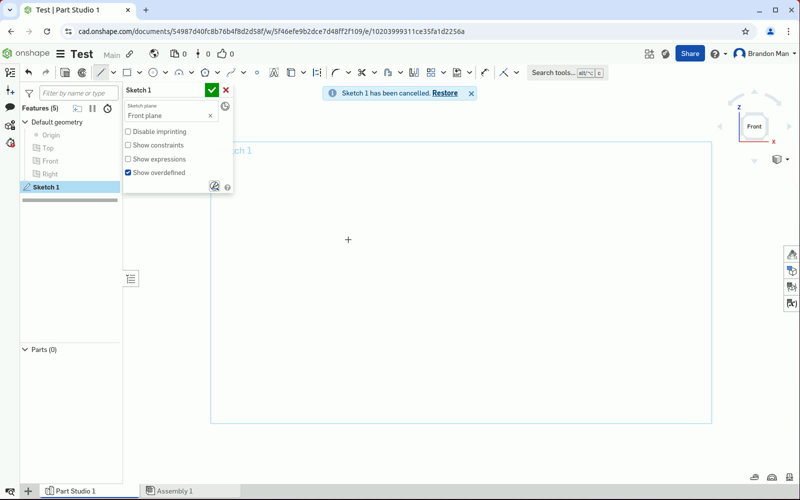
key_down(shift)
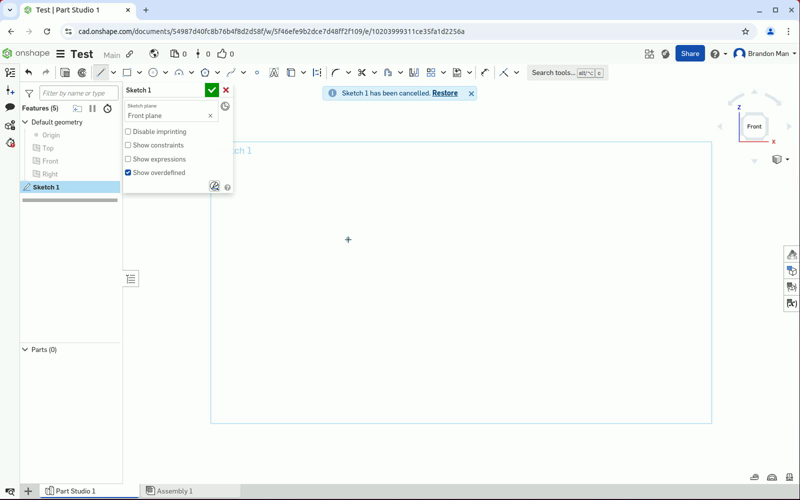
mouse_move(378, 239)
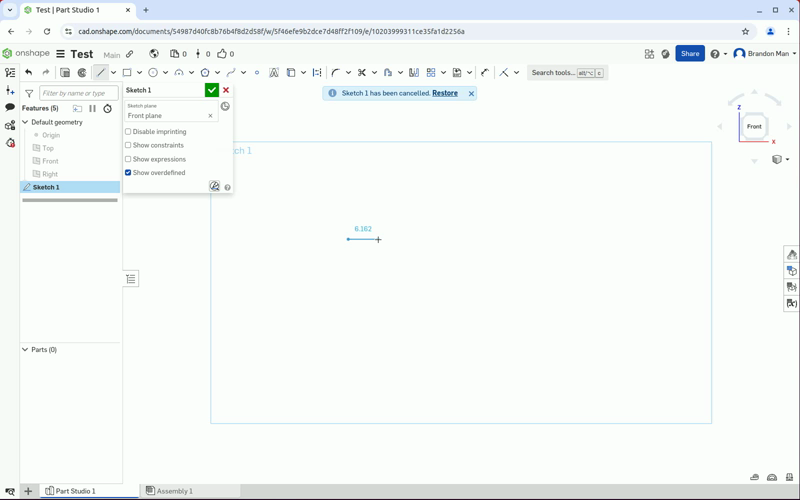
mouse_move(381, 239)
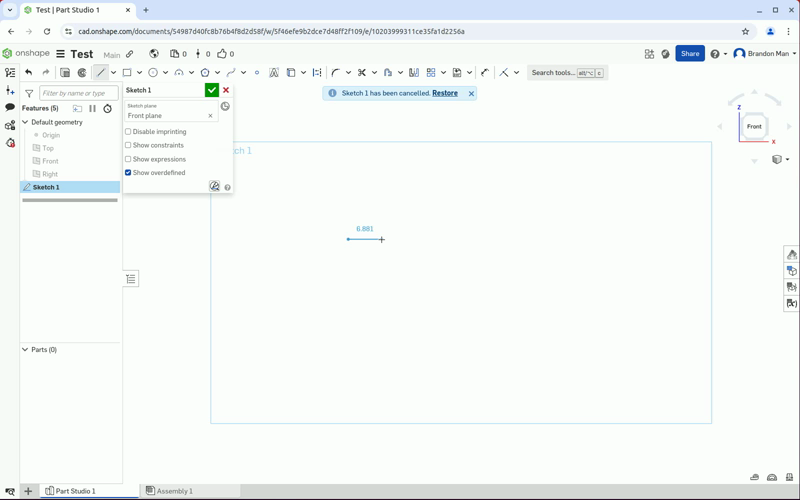
click(381, 239)
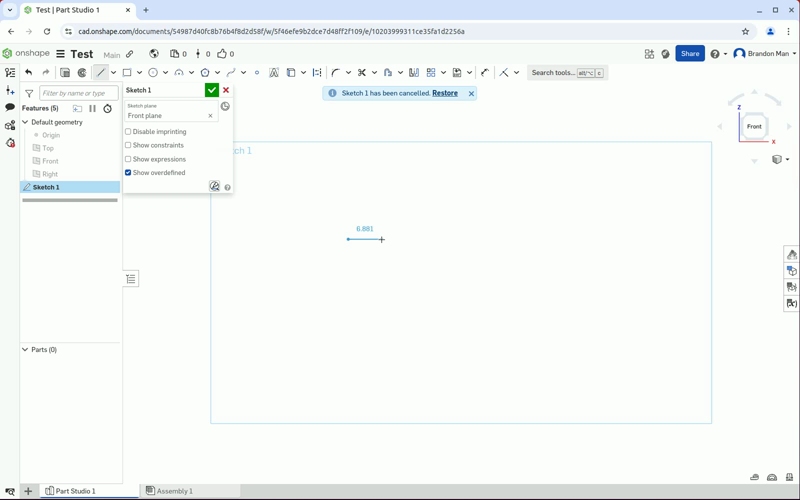
key_up(shift)
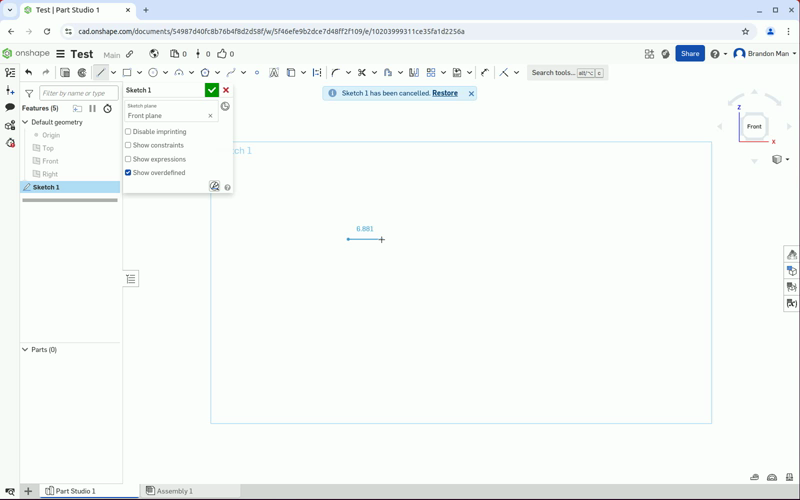
key_down(shift)
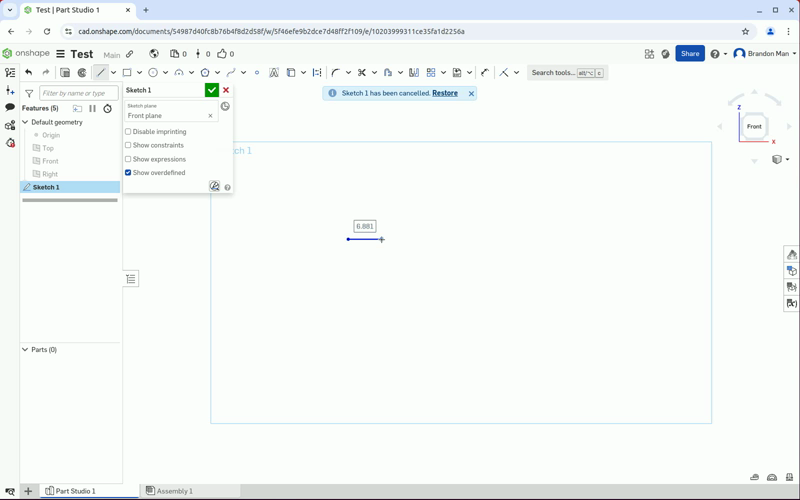
mouse_move(411, 239)
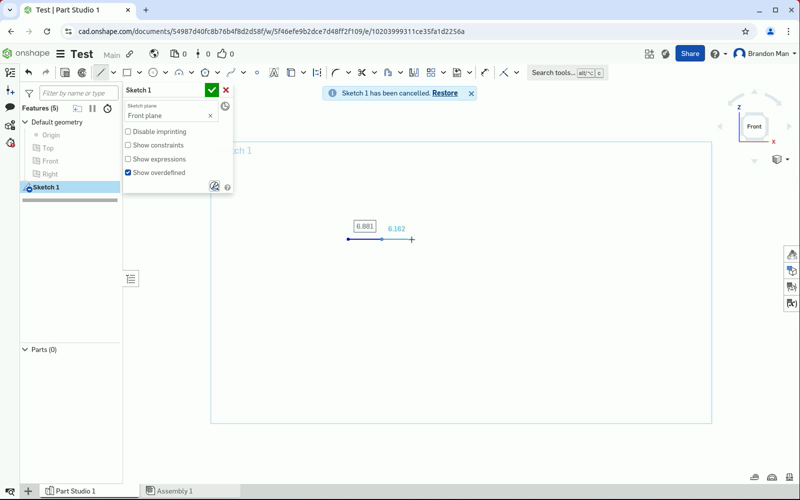
mouse_move(381, 205)
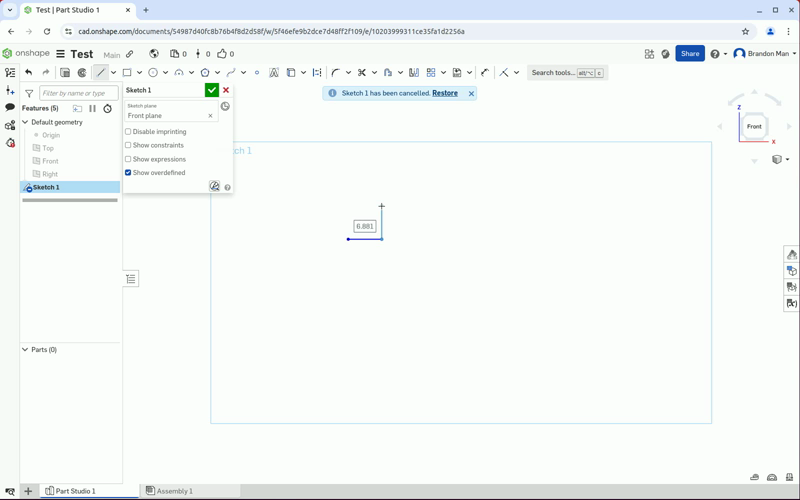
click(381, 205)
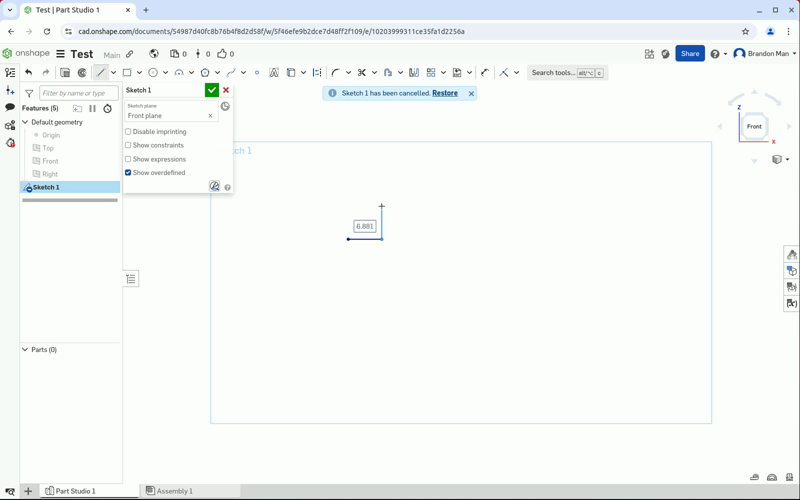
key_up(shift)
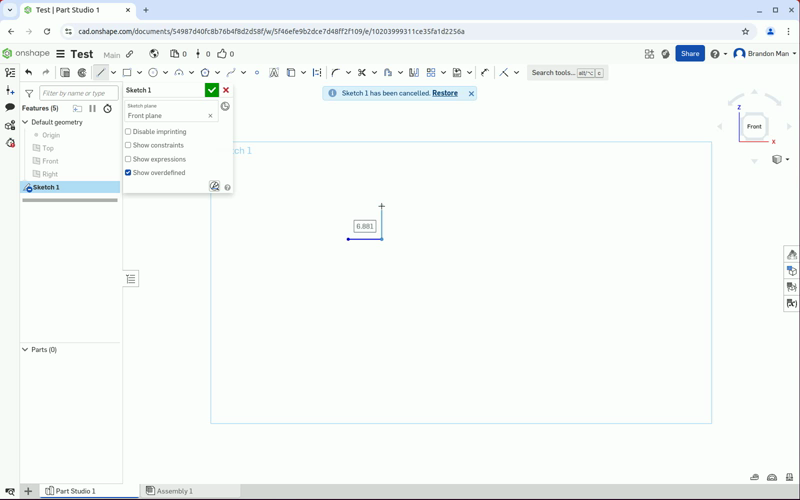
key_down(shift)
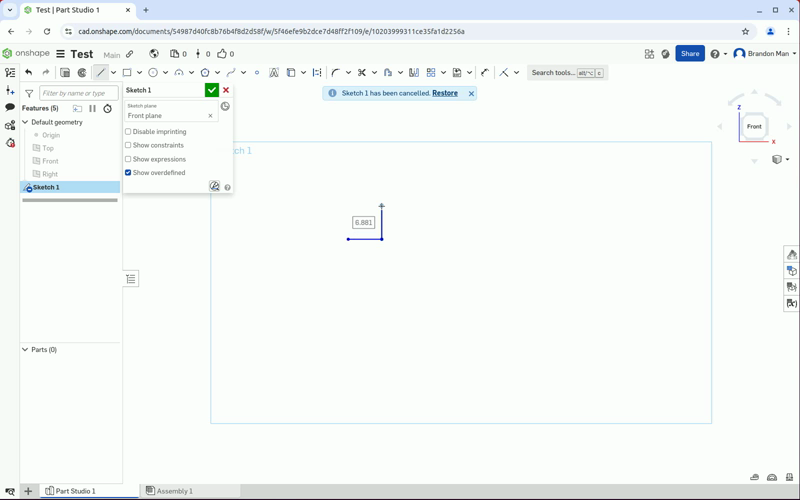
mouse_move(411, 205)
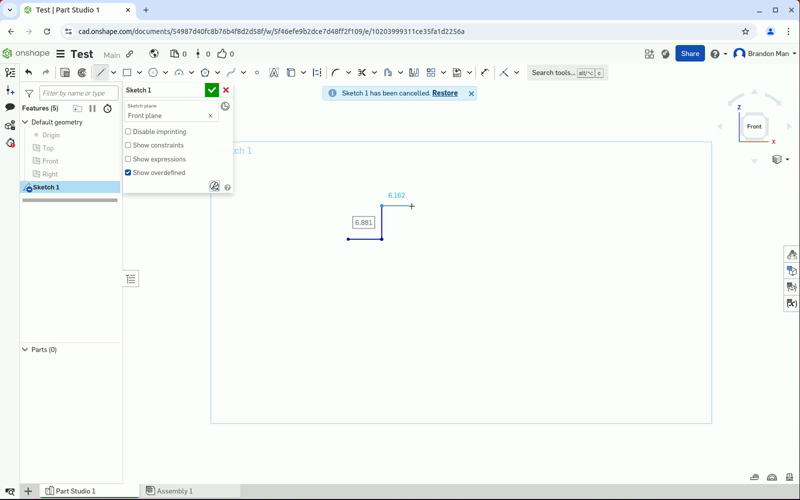
mouse_move(348, 205)
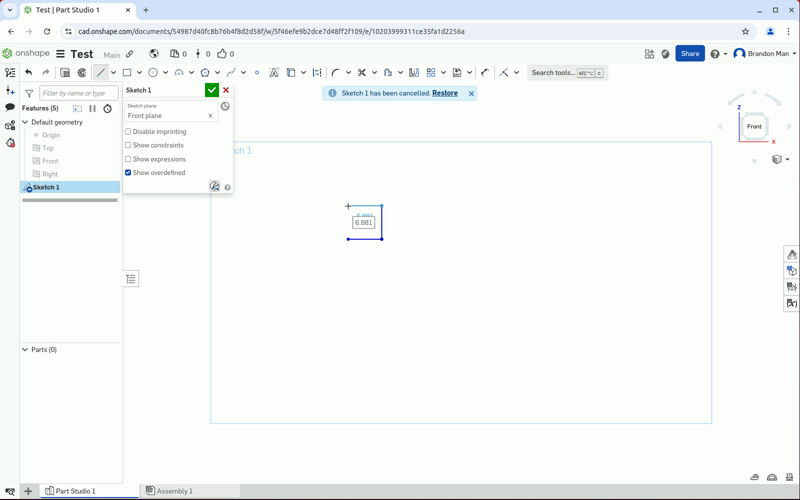
click(348, 205)
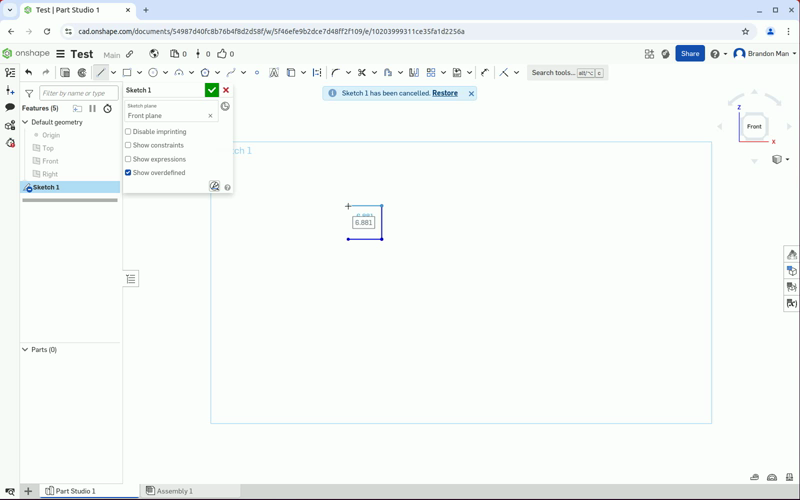
key_up(shift)
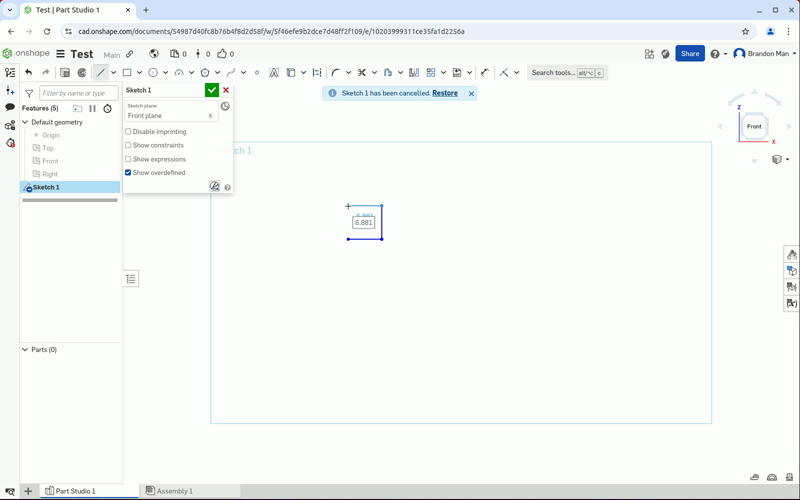
mouse_move(378, 205)
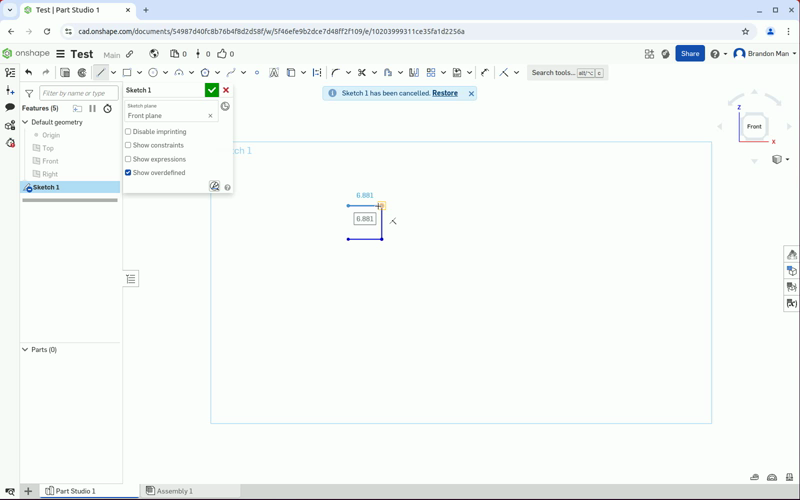
key_down(shift)
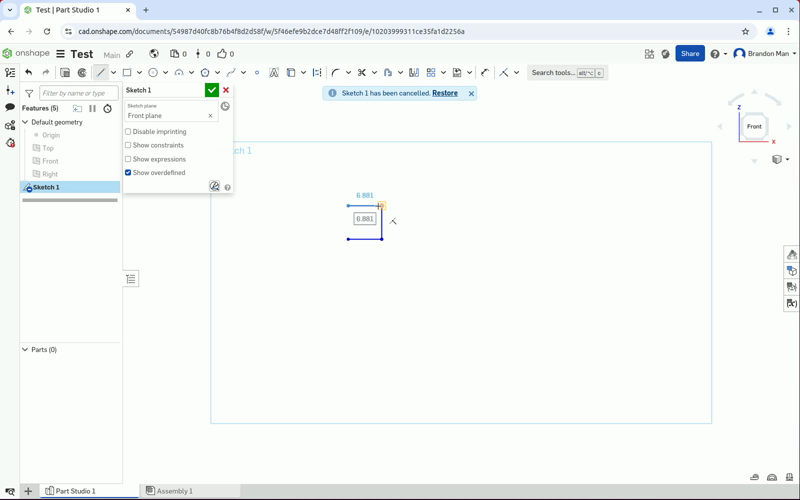
mouse_move(348, 239)
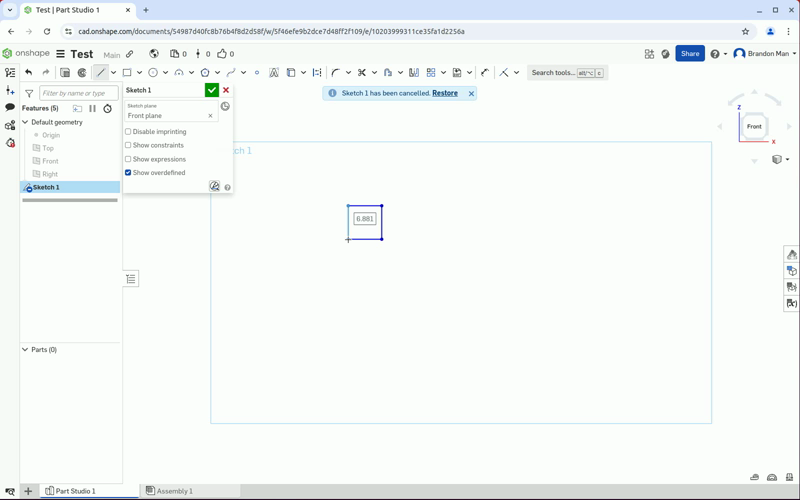
key_up(shift)
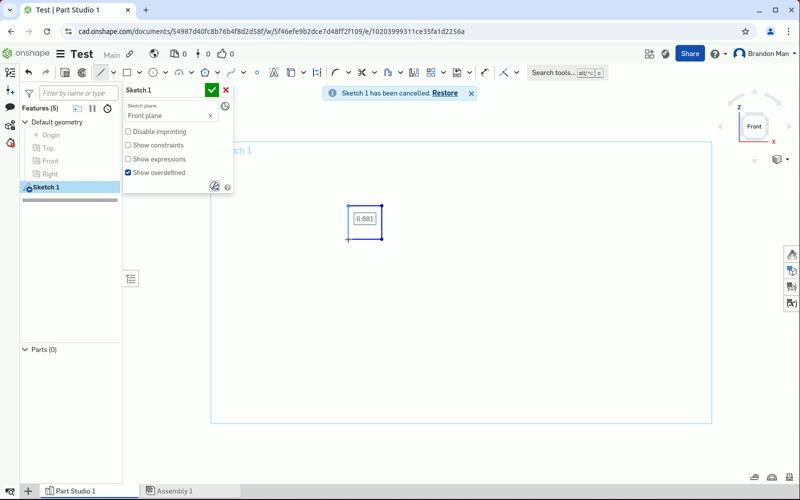
click(348, 239)
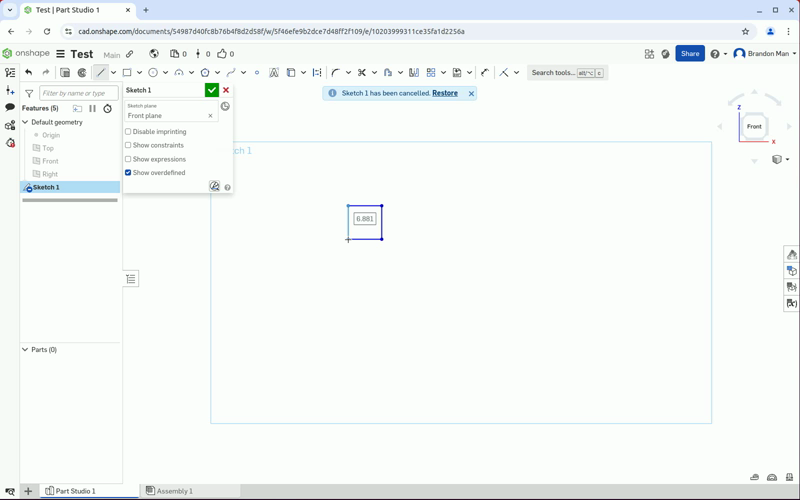
key(esc)
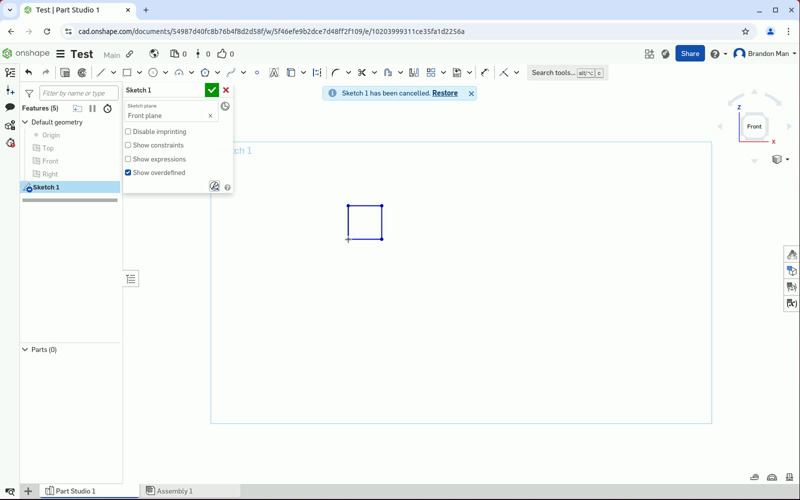
mouse_move(370, 231)
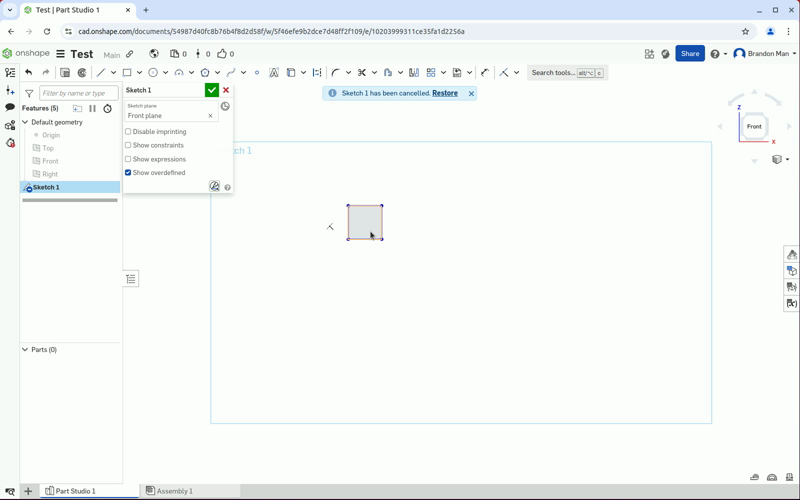
scroll(6)
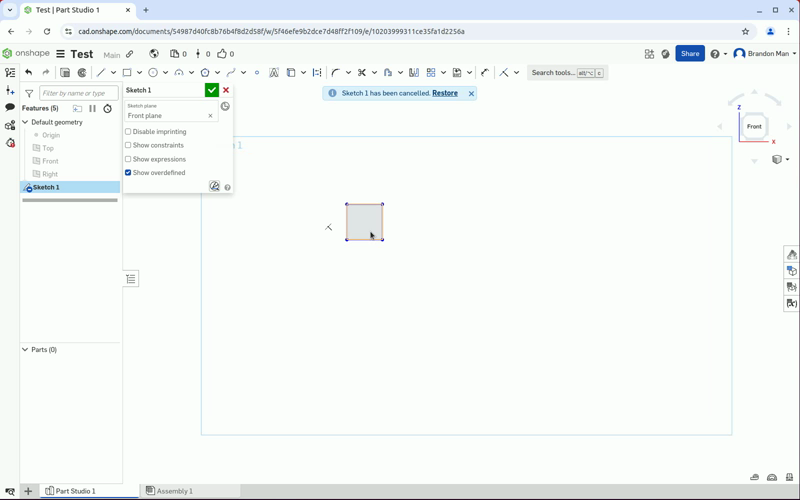
scroll(6)
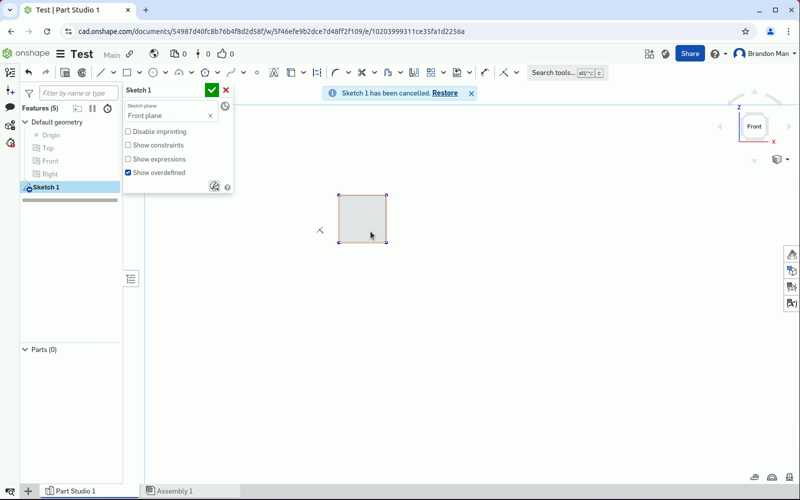
scroll(6)
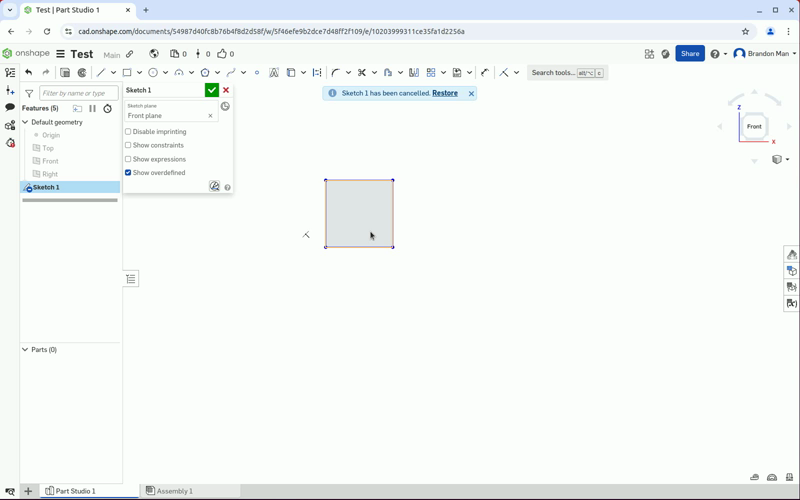
scroll(6)
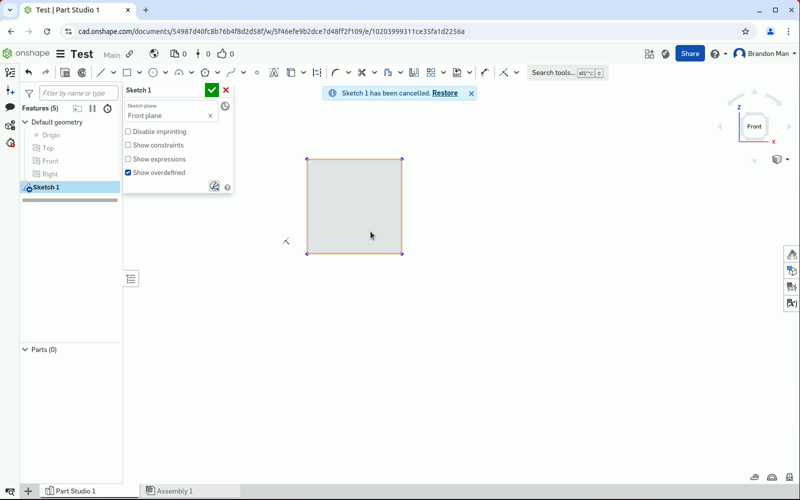
scroll(6)
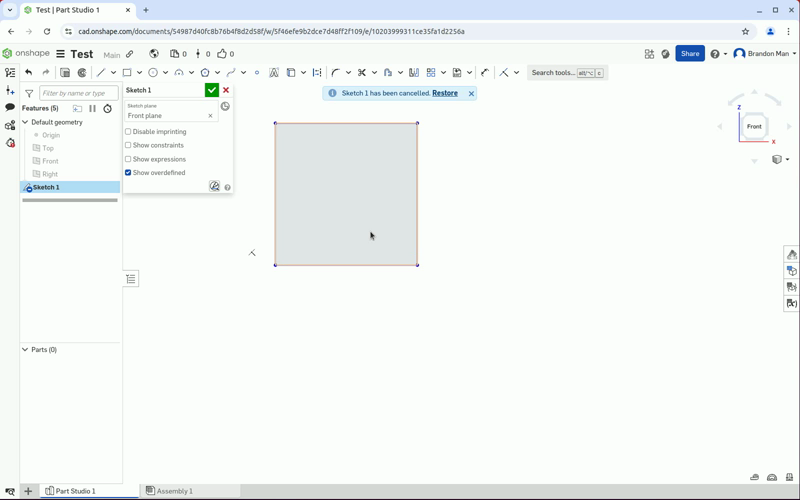
scroll(6)
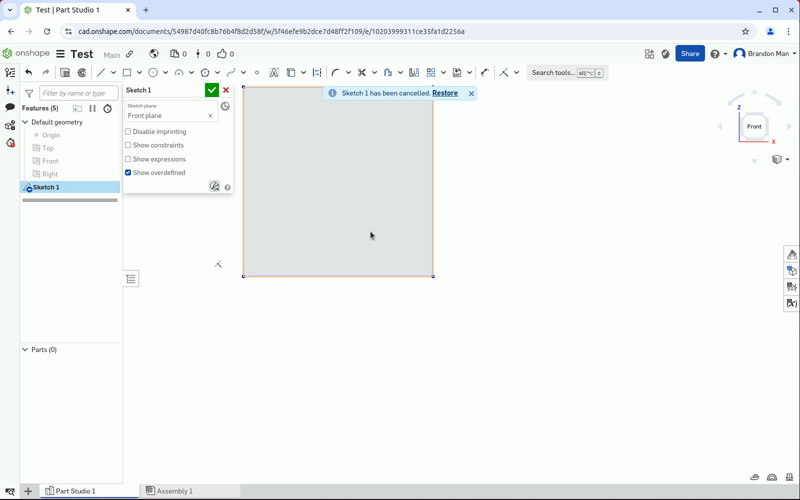
scroll(6)
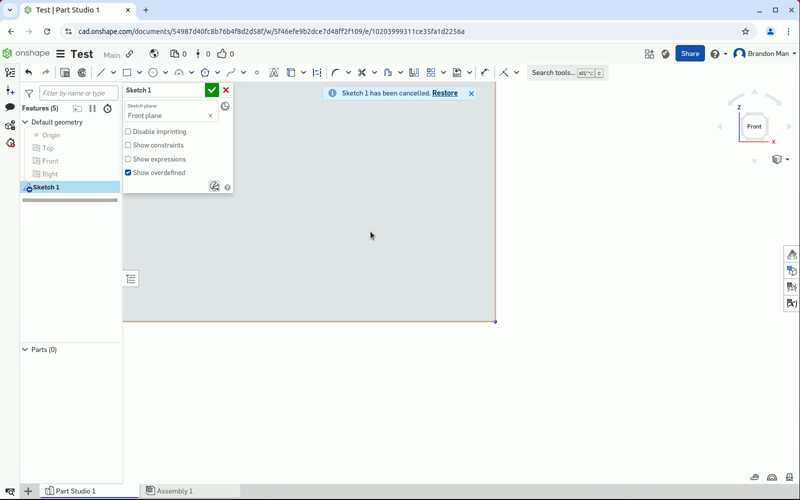
click(370, 231)
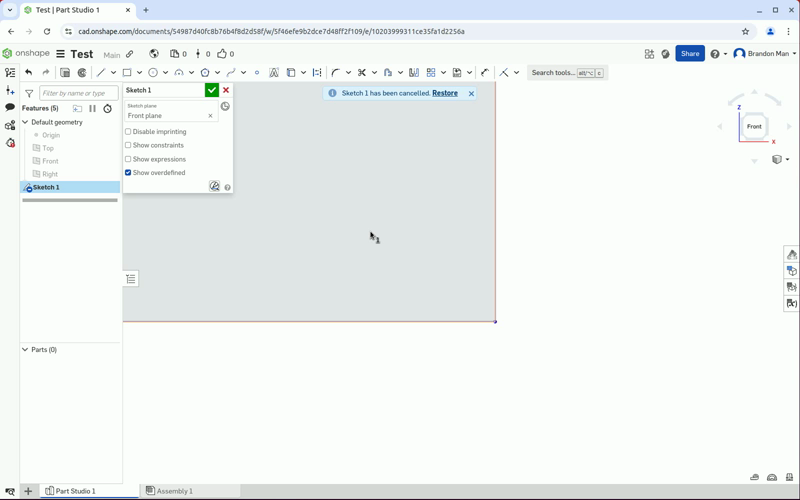
scroll(-6)
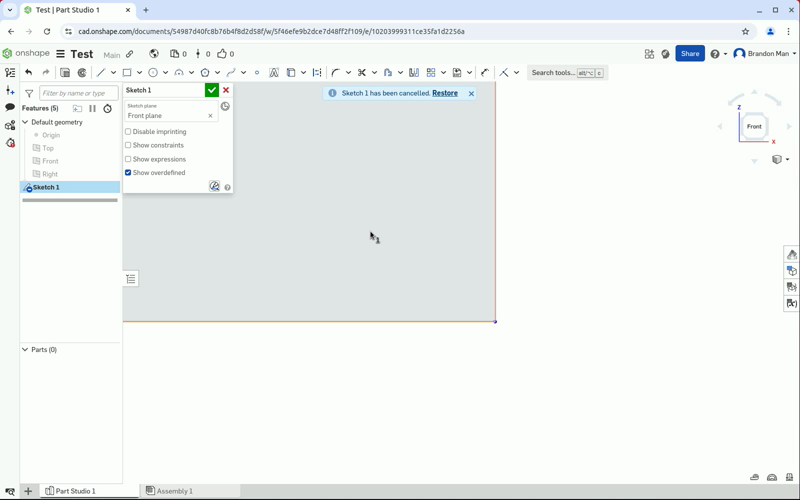
scroll(-6)
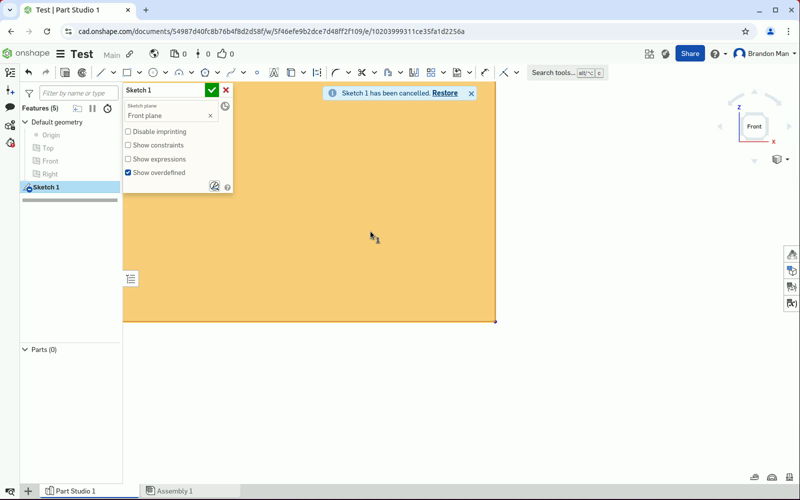
scroll(-6)
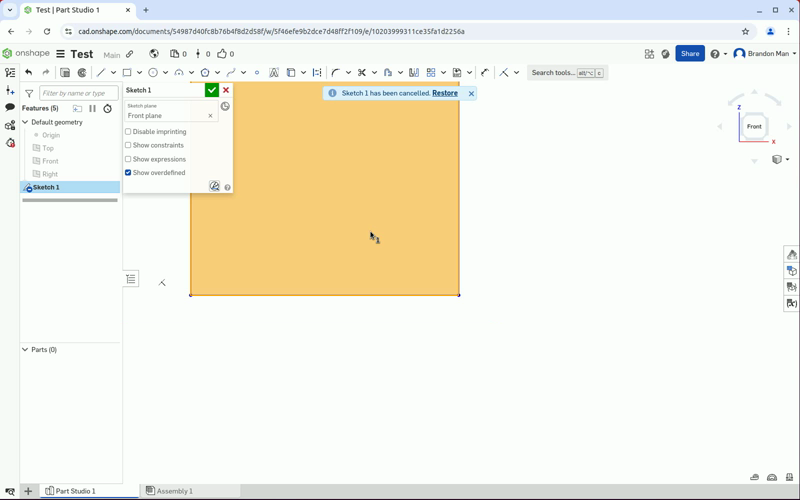
scroll(-6)
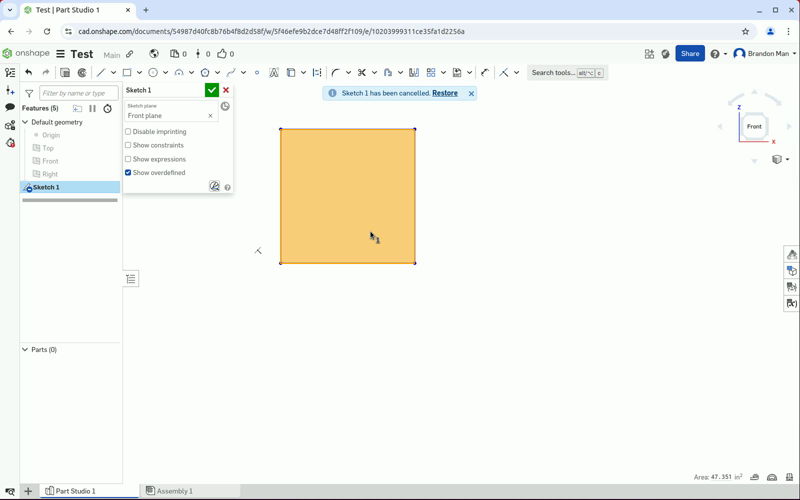
scroll(-6)
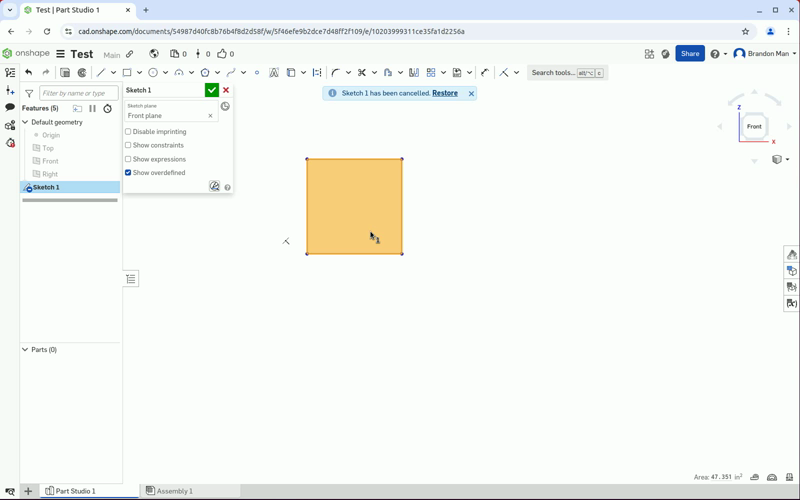
scroll(-6)
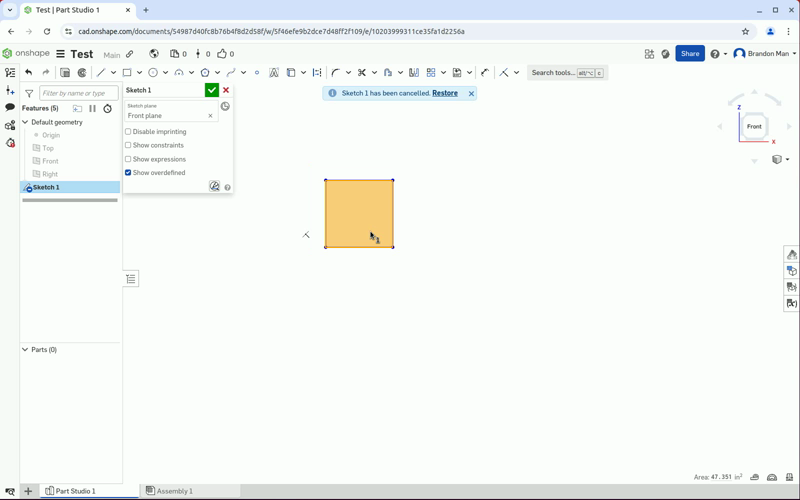
scroll(-6)
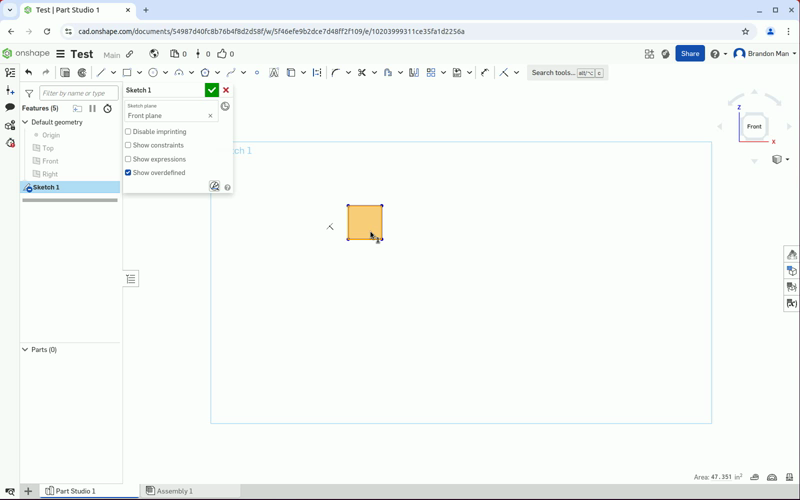
mouse_move(73, 352)
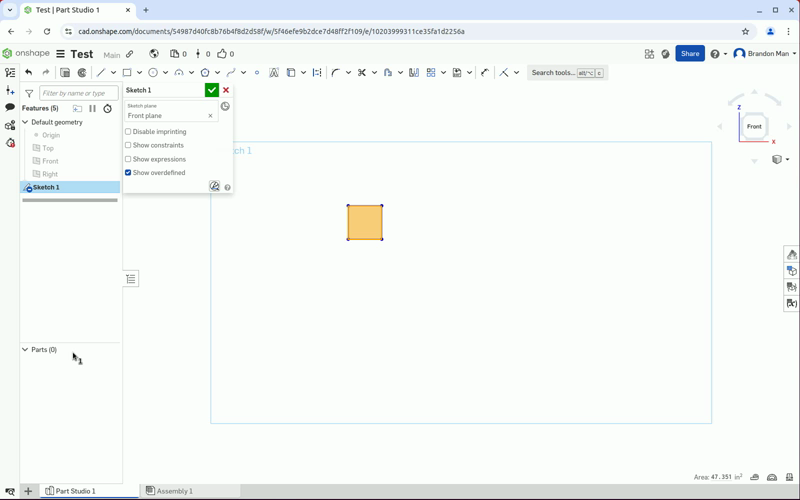
key(shift+y)
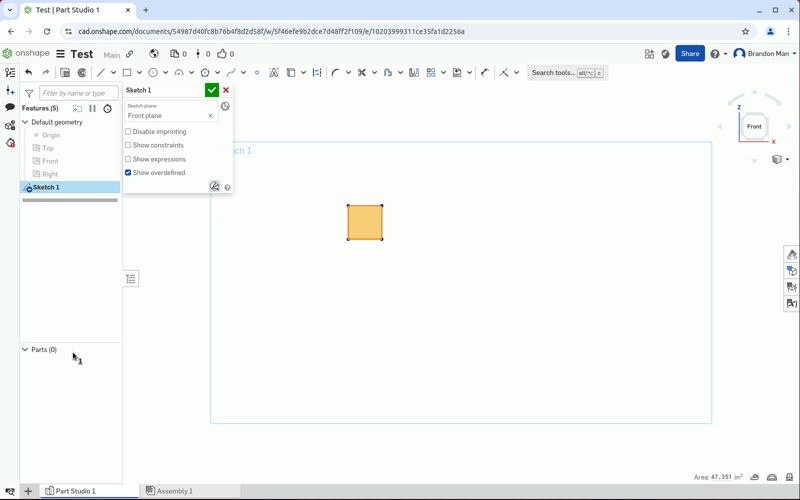
key(shift+e)
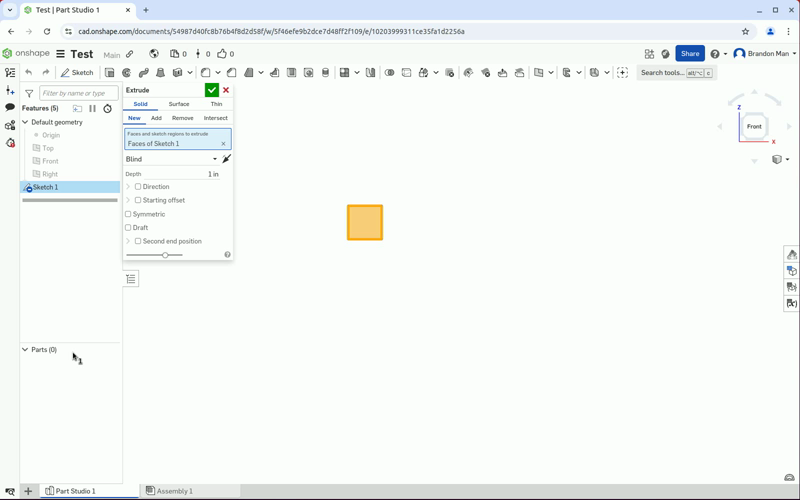
mouse_move(143, 106)
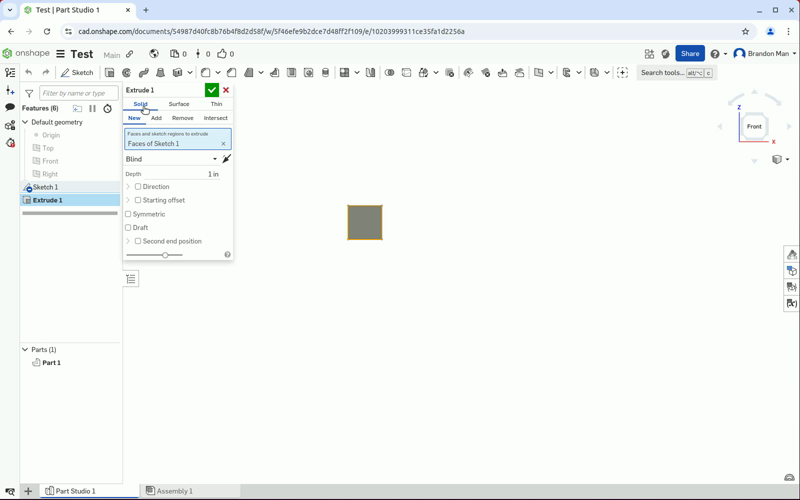
click(143, 106)
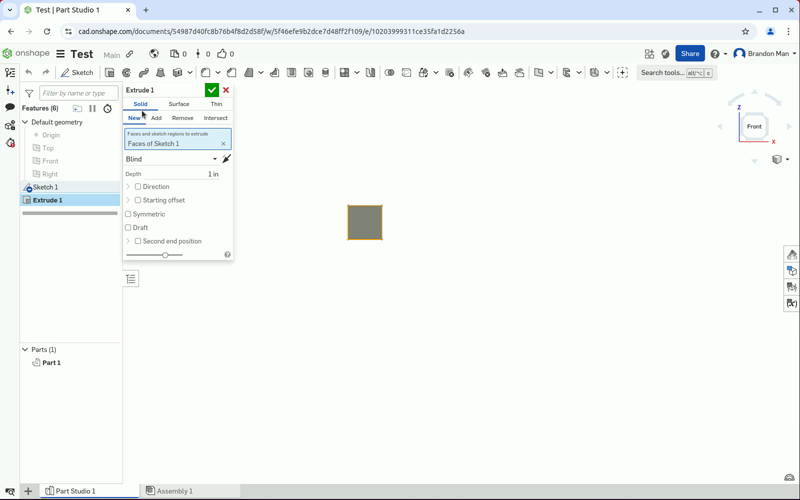
mouse_move(137, 120)
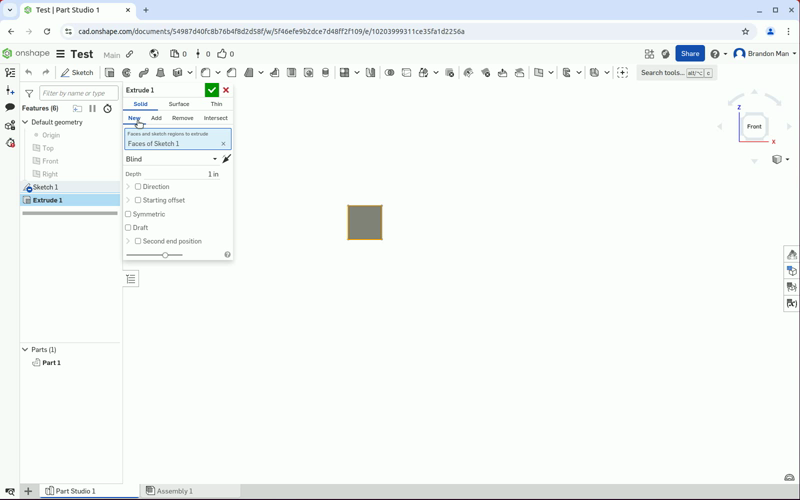
click(137, 120)
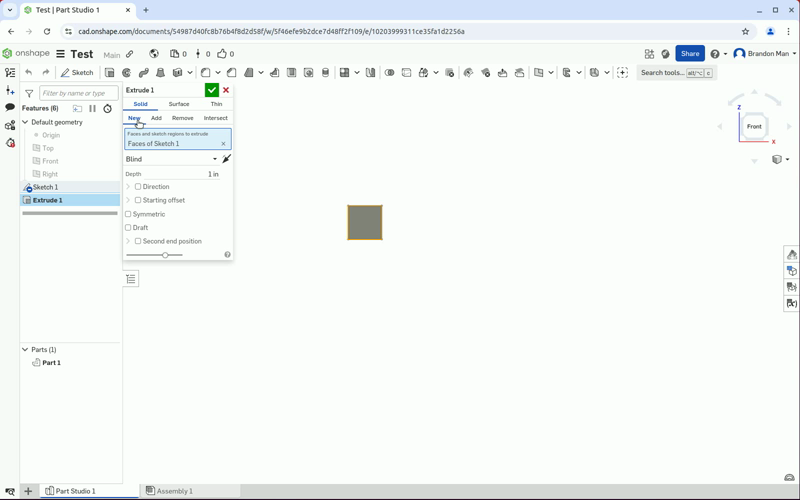
key(tab, 4)
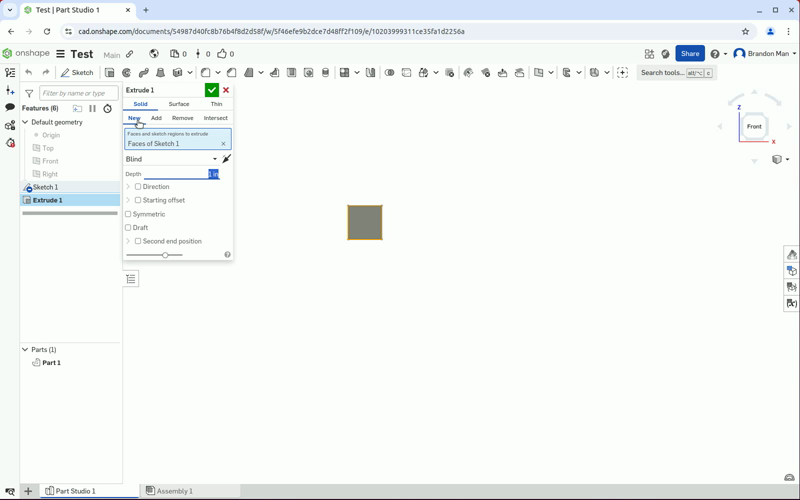
text(6.74)
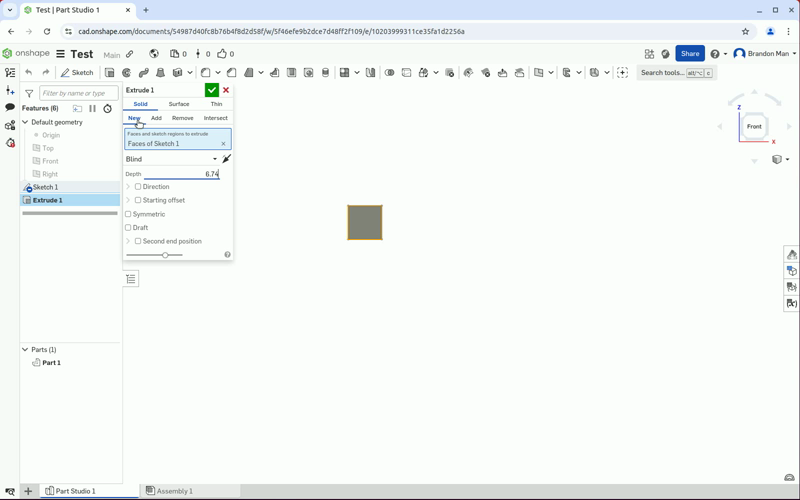
key(enter)
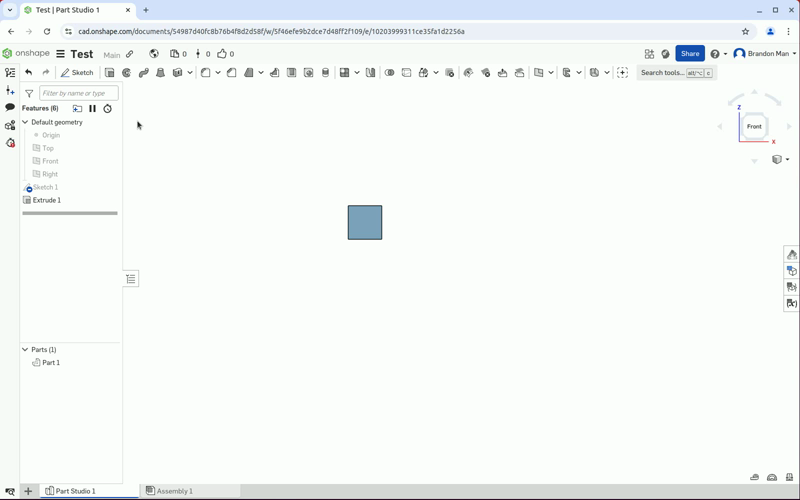
key(shift+h)
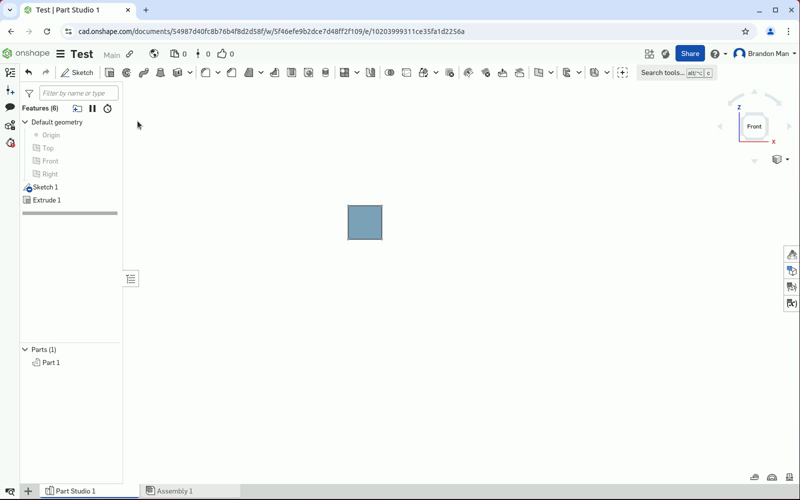
key(shift+h)
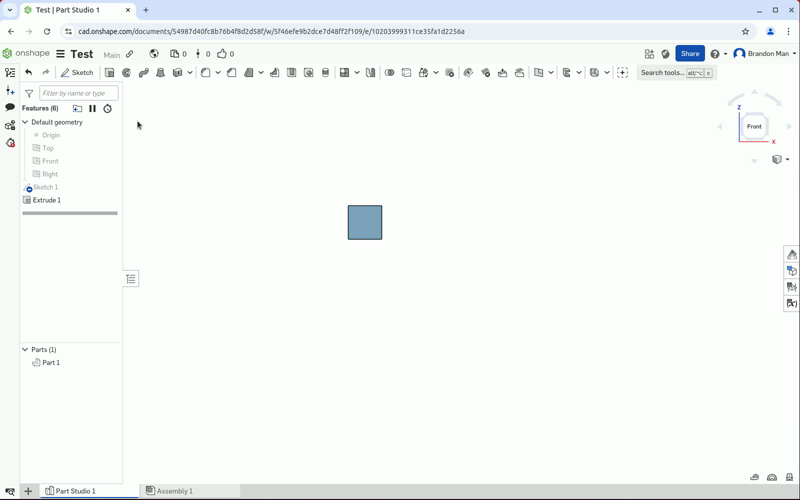
mouse_move(73, 189)
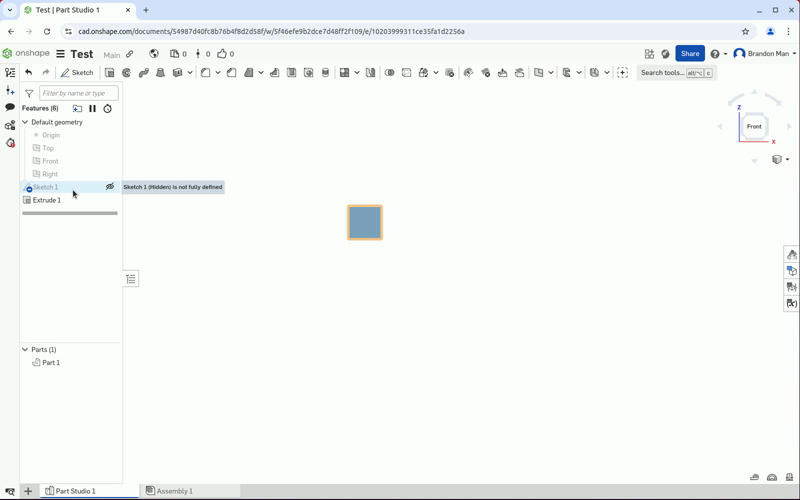
click(73, 189)
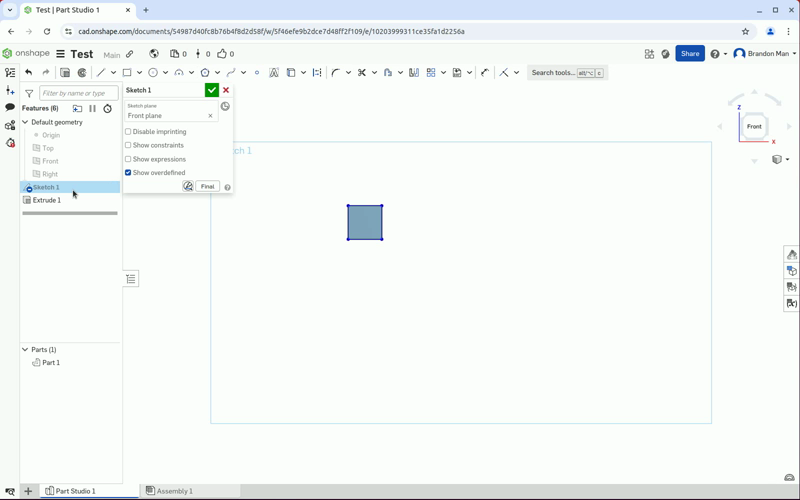
mouse_move(229, 92)
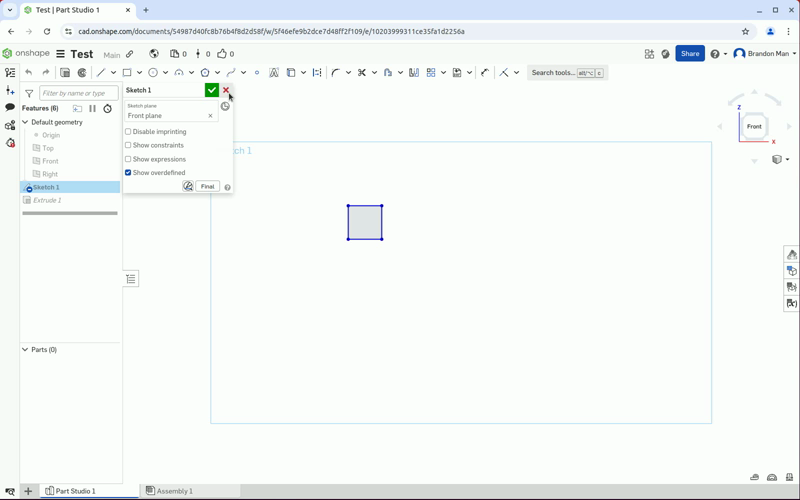
click(229, 92)
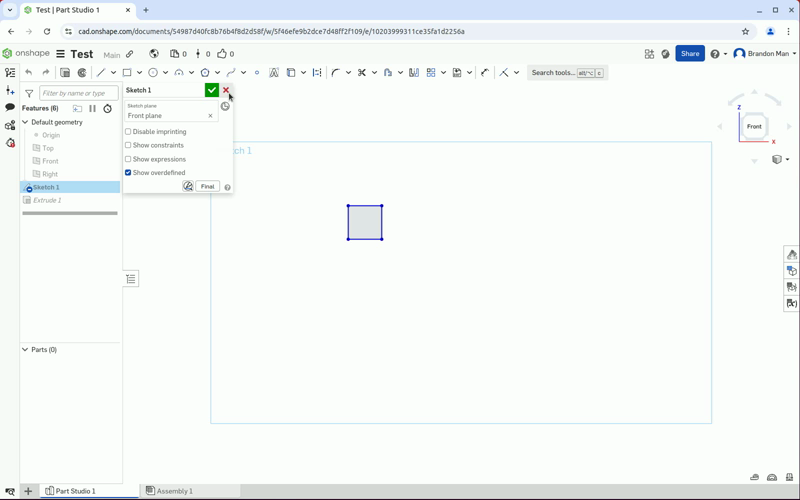
key(shift+s)
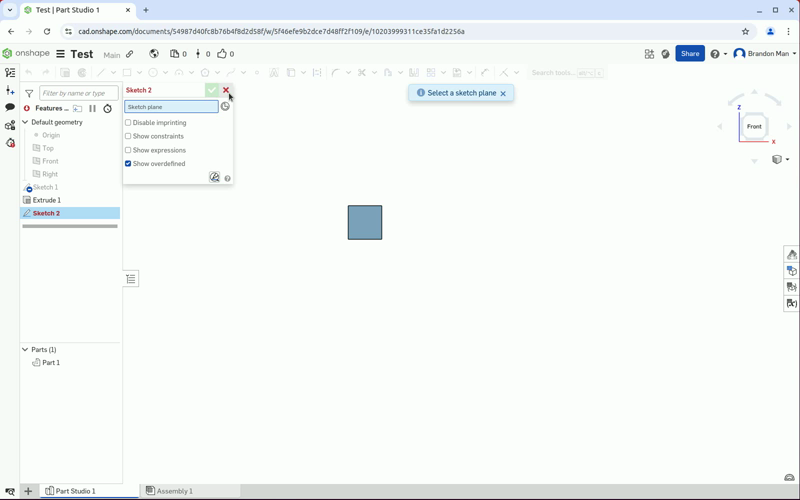
mouse_move(73, 163)
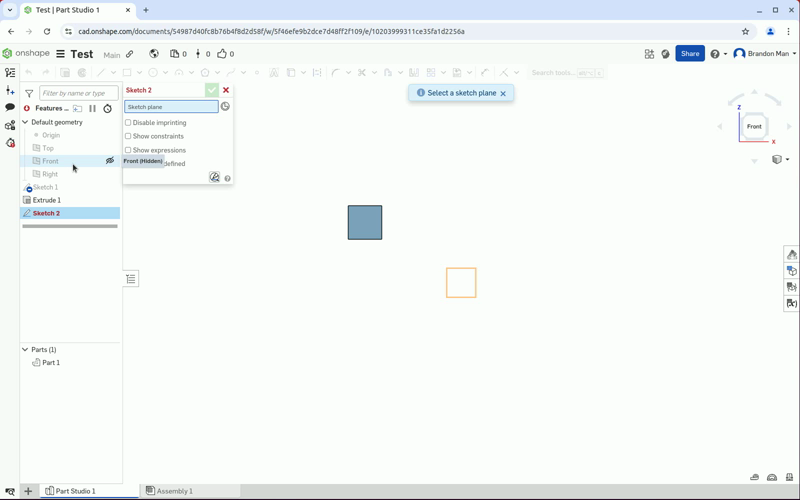
click(73, 163)
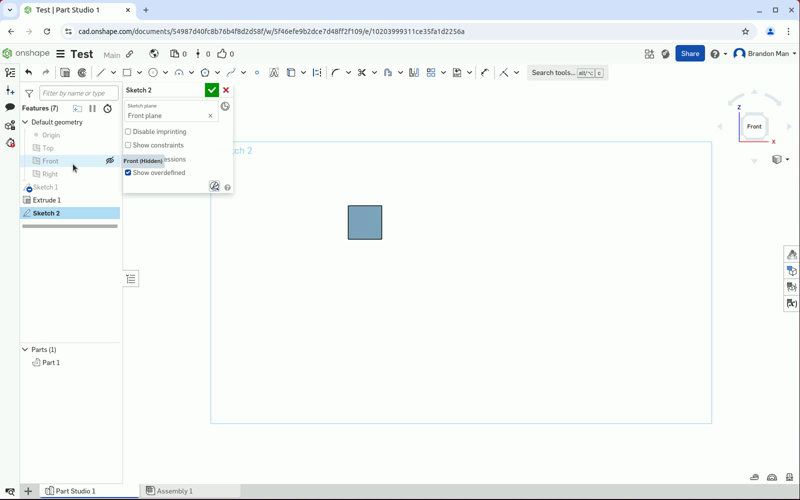
mouse_move(73, 352)
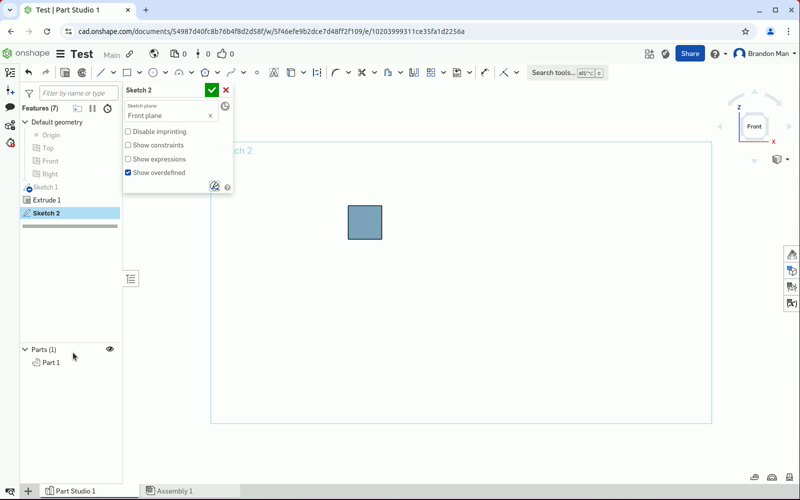
key(y)
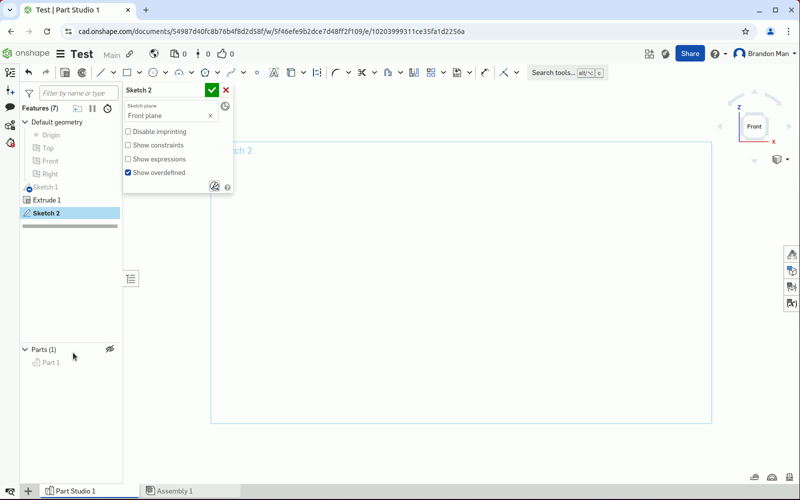
key(l)
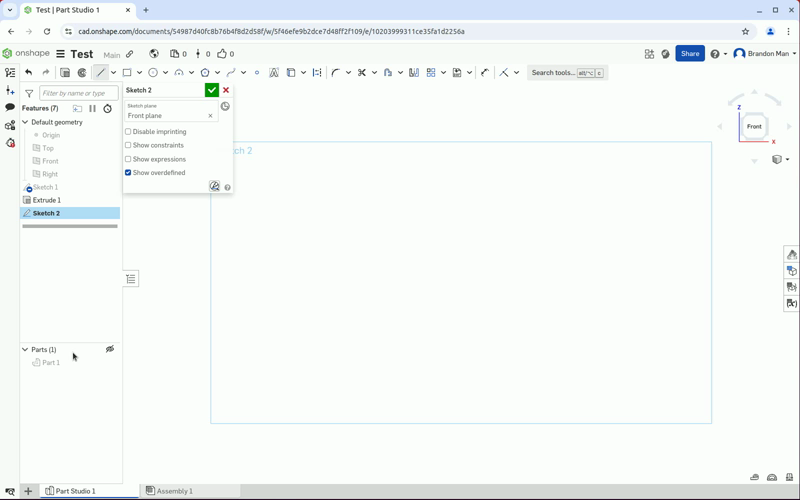
key_down(shift)
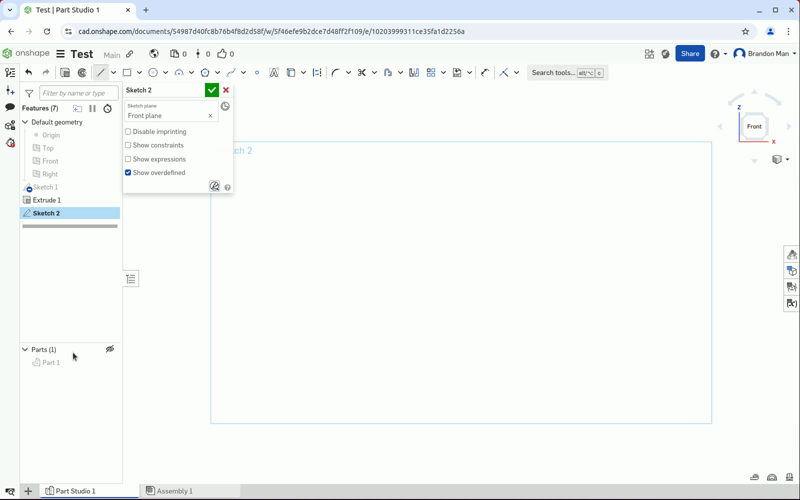
mouse_move(380, 239)
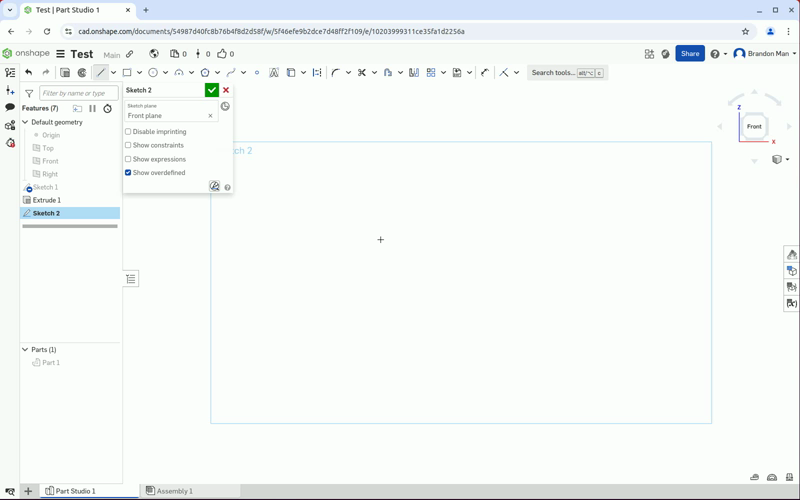
click(380, 239)
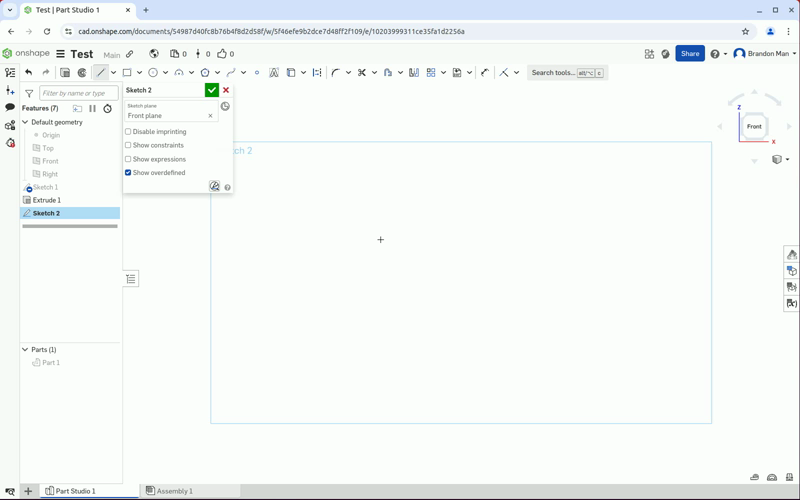
key_up(shift)
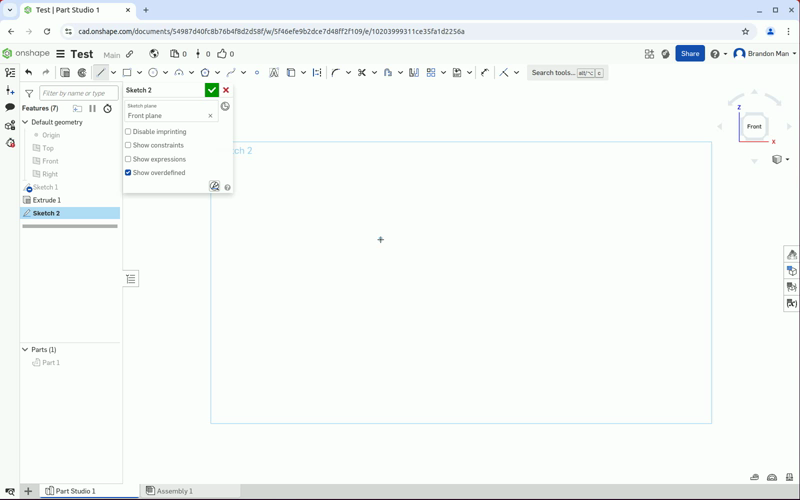
key_down(shift)
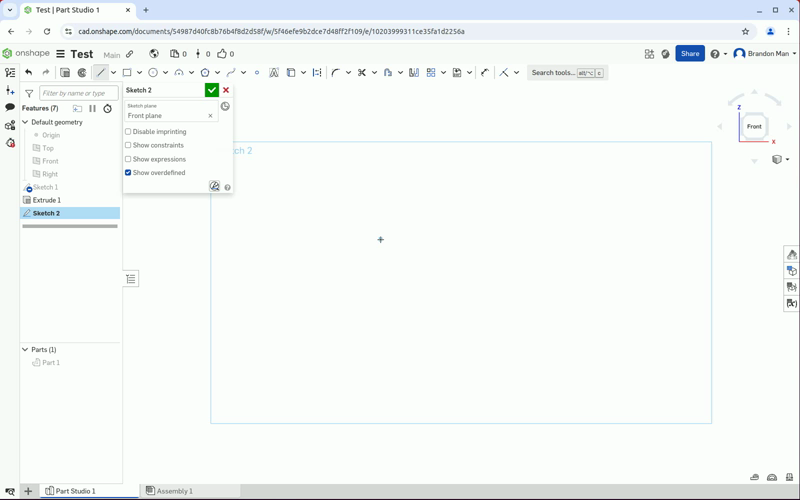
mouse_move(410, 239)
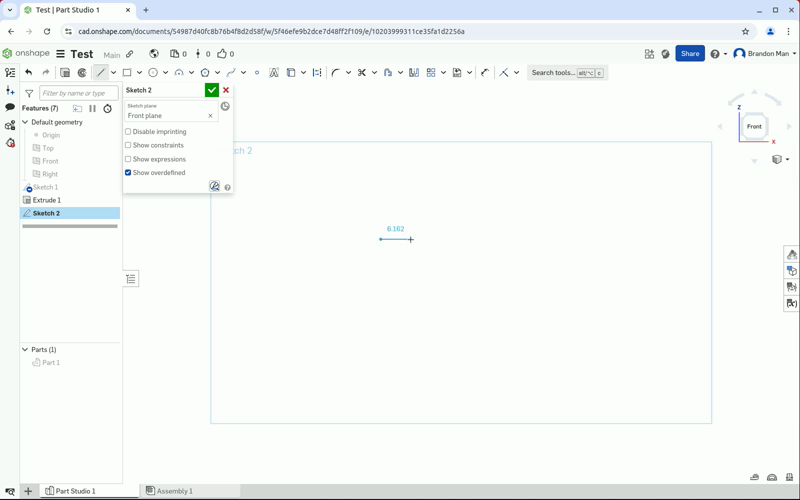
mouse_move(414, 239)
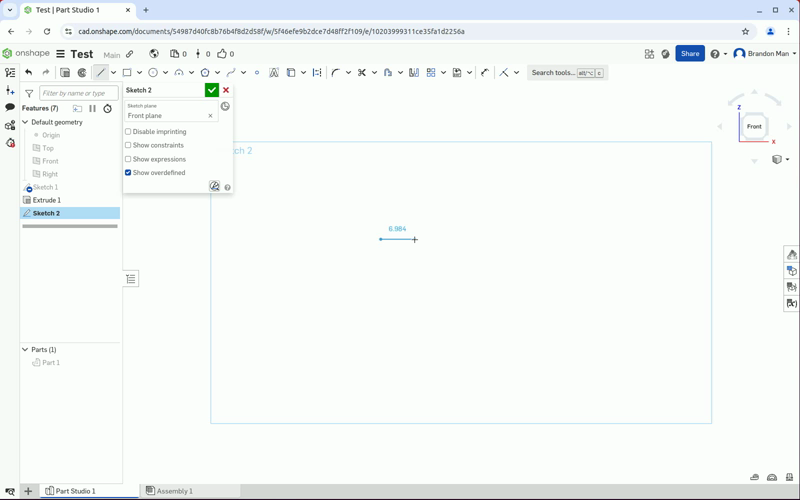
click(414, 239)
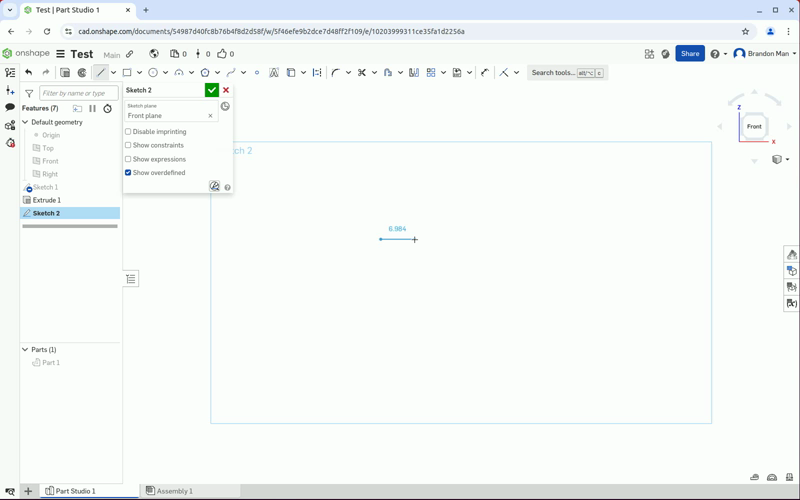
key_up(shift)
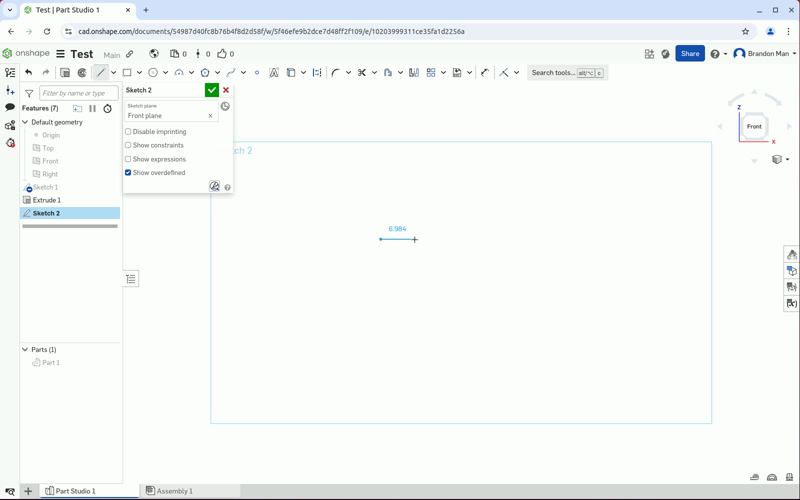
key_down(shift)
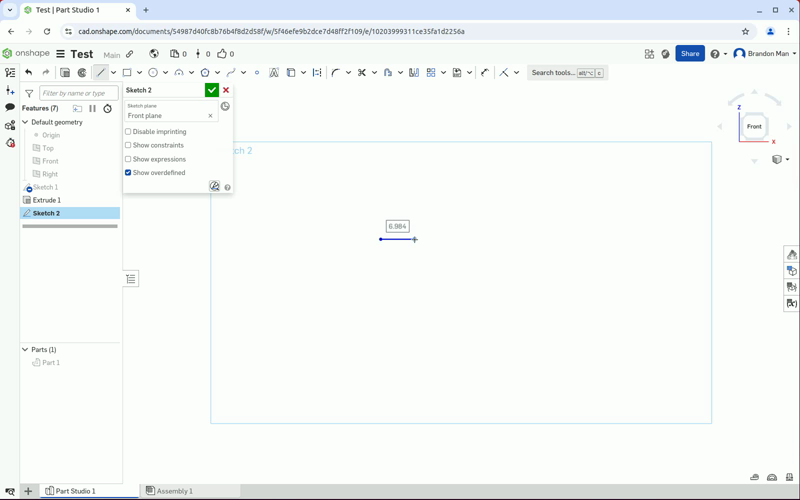
mouse_move(444, 239)
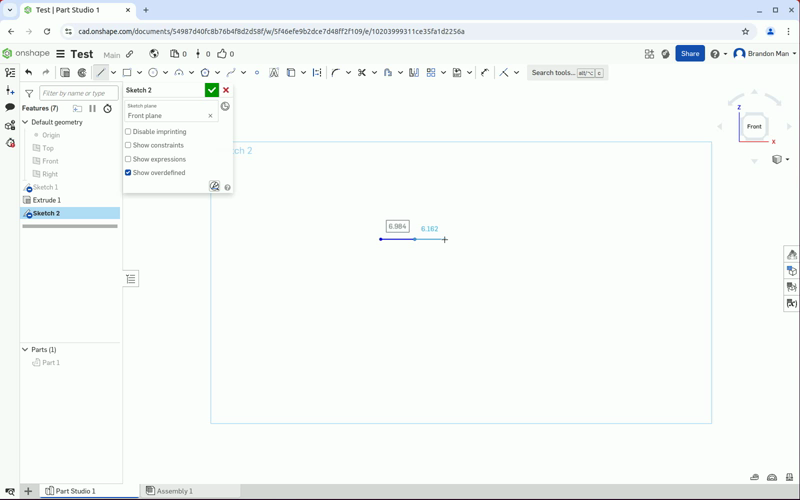
mouse_move(414, 205)
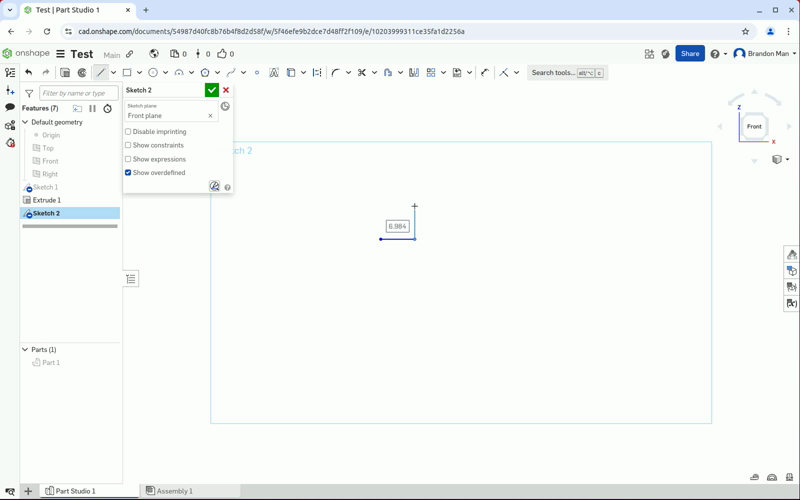
click(414, 205)
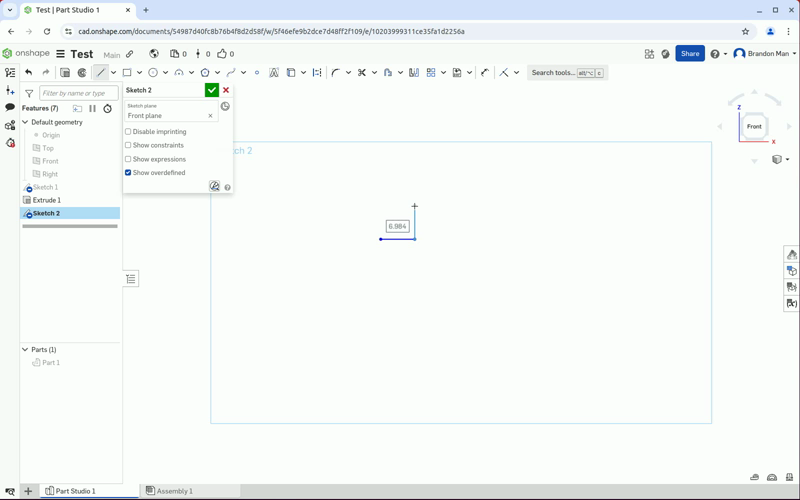
key_up(shift)
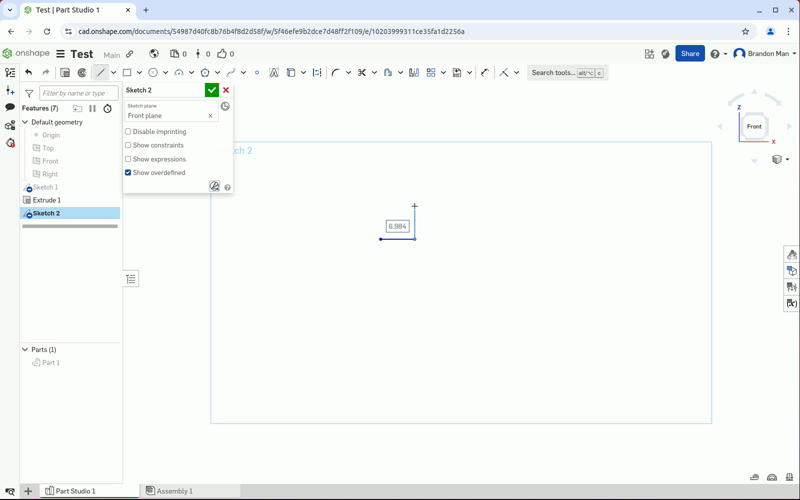
key_down(shift)
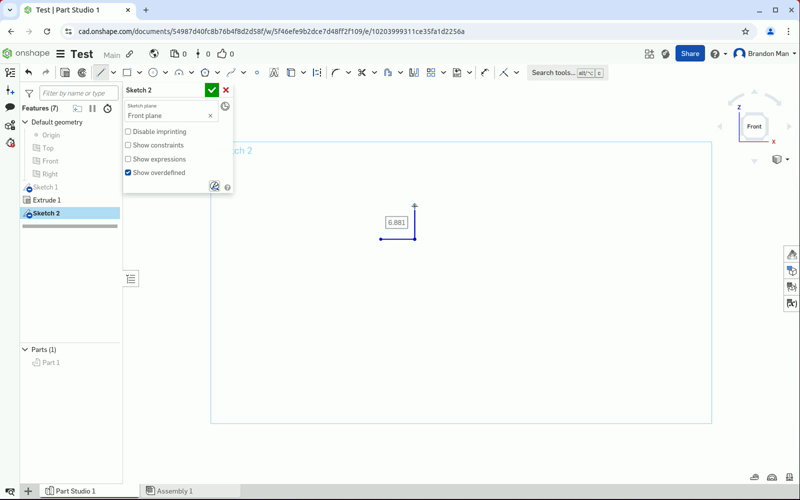
mouse_move(444, 205)
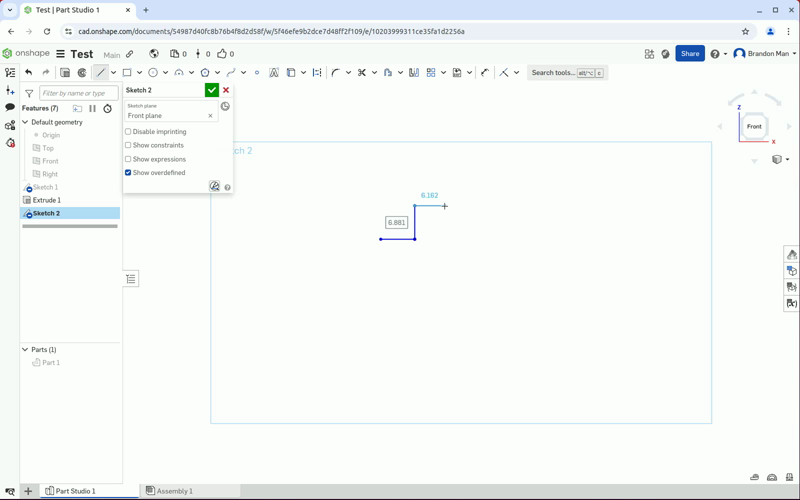
mouse_move(380, 205)
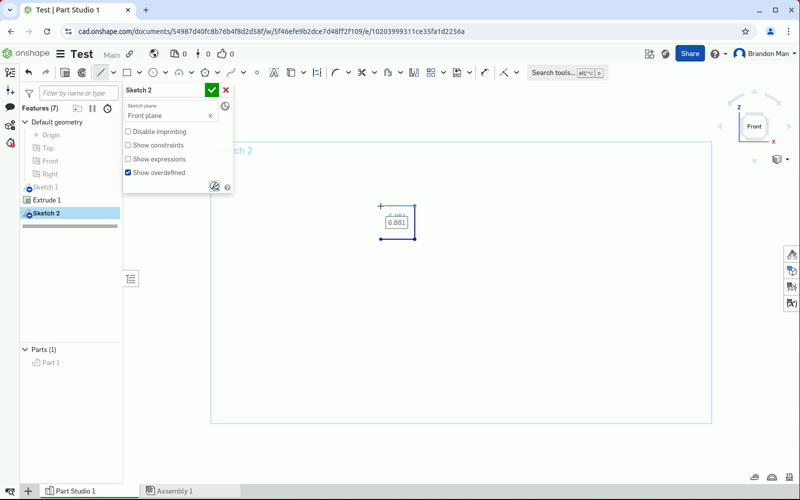
click(380, 205)
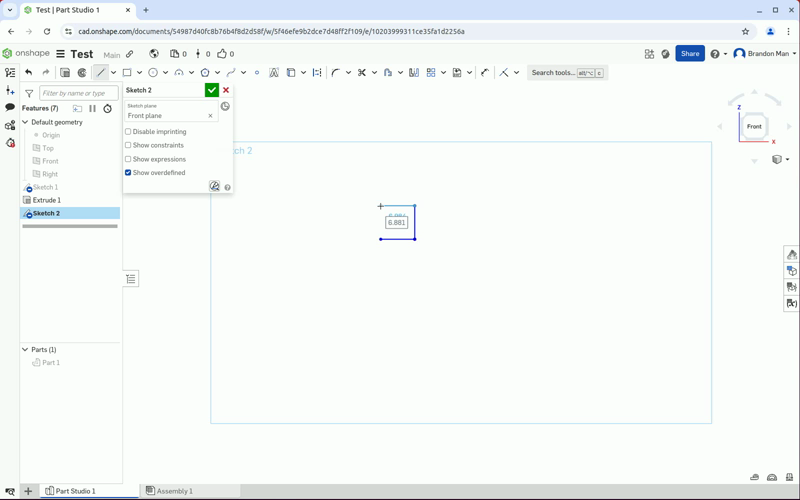
key_up(shift)
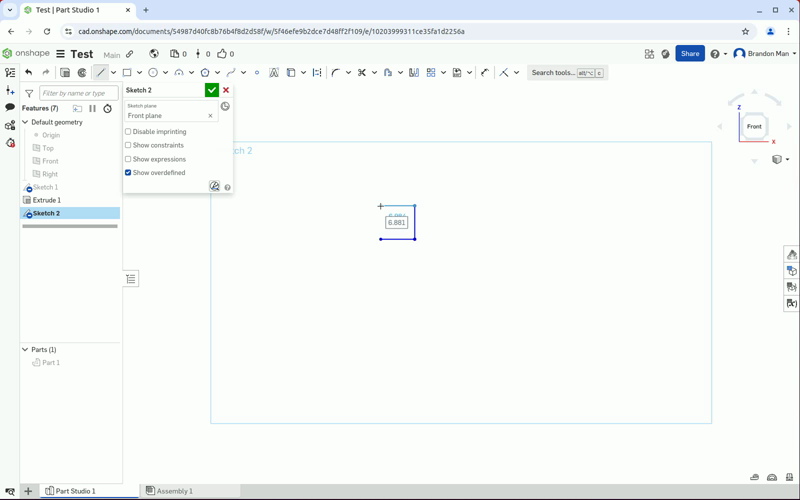
mouse_move(410, 205)
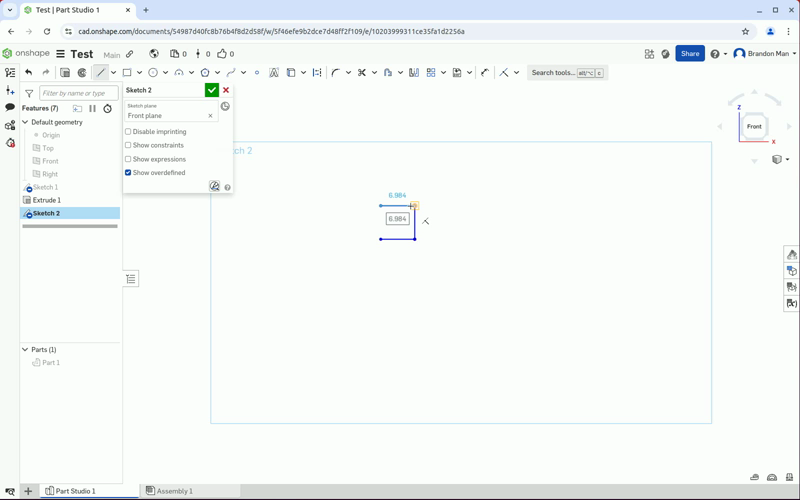
key_down(shift)
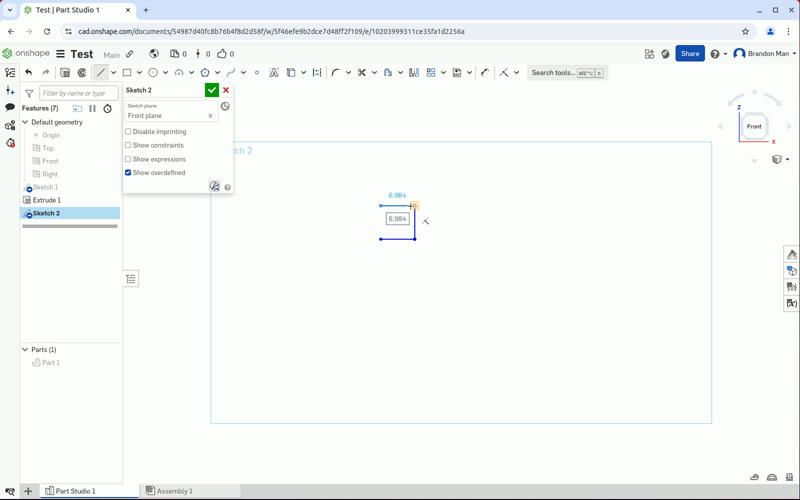
mouse_move(380, 239)
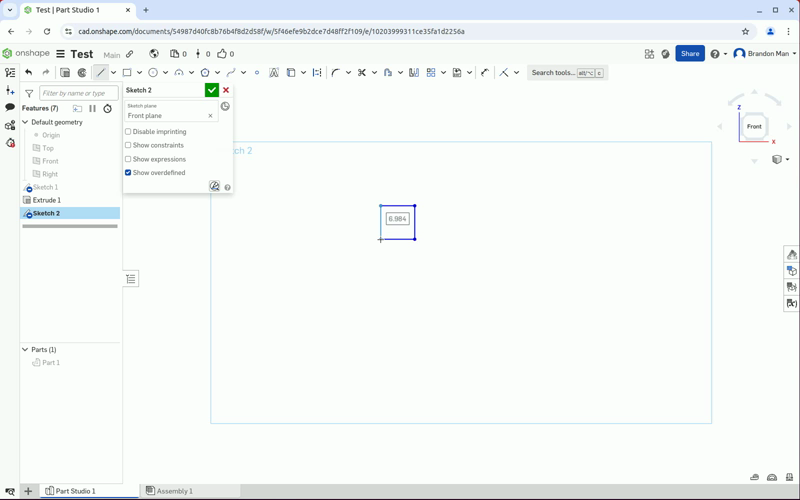
key_up(shift)
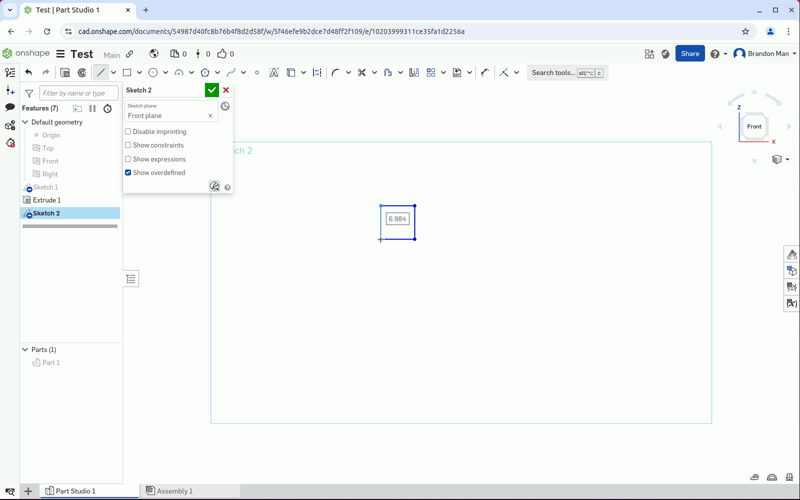
click(380, 239)
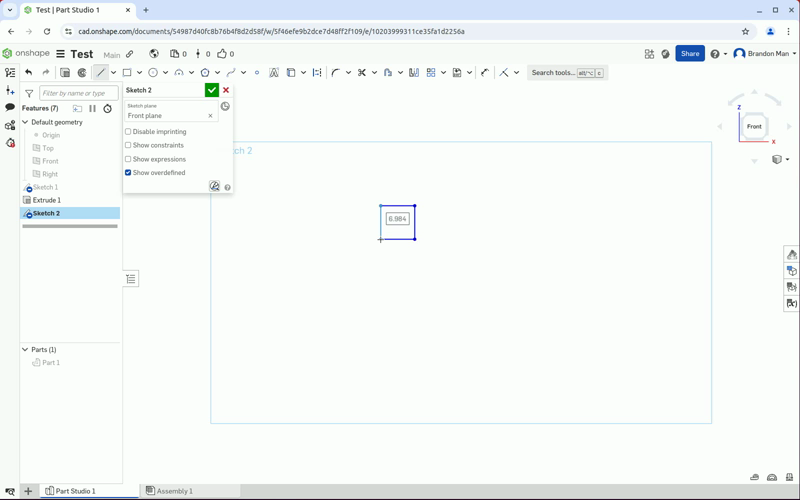
key(esc)
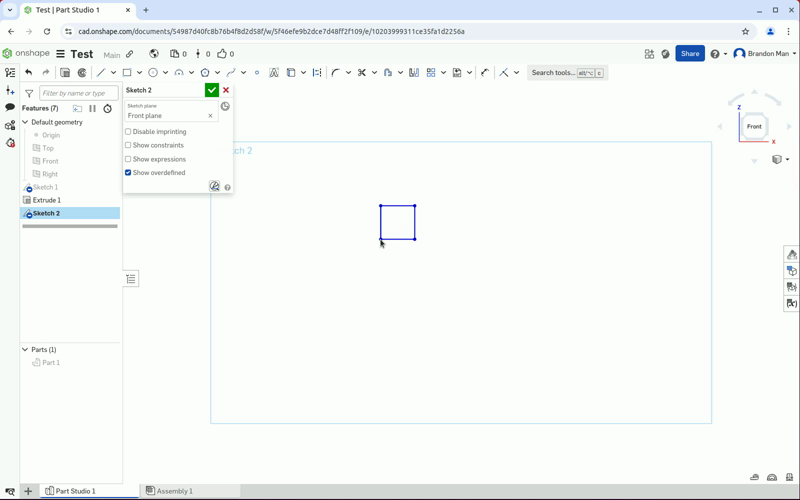
mouse_move(410, 210)
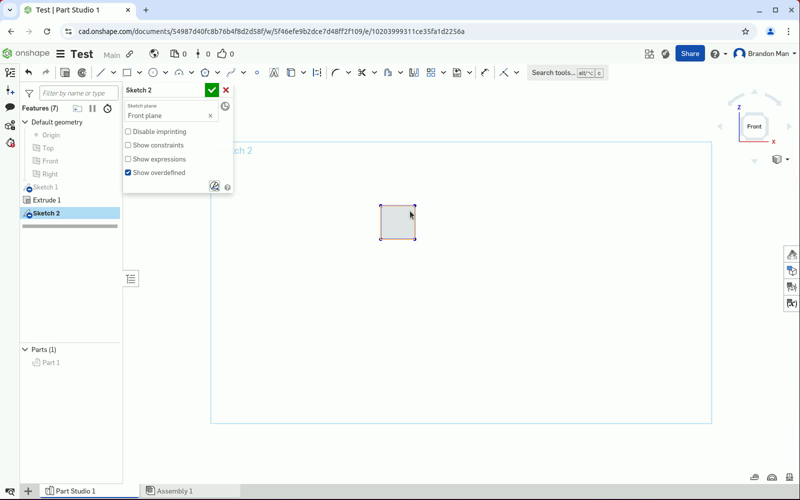
scroll(6)
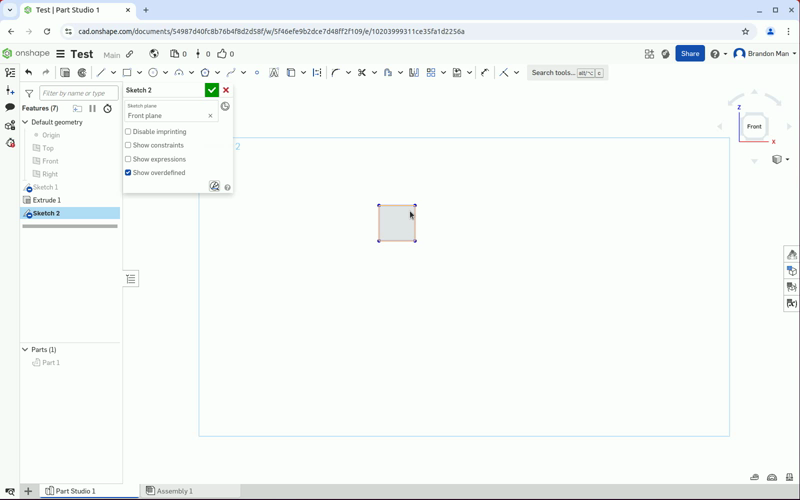
scroll(6)
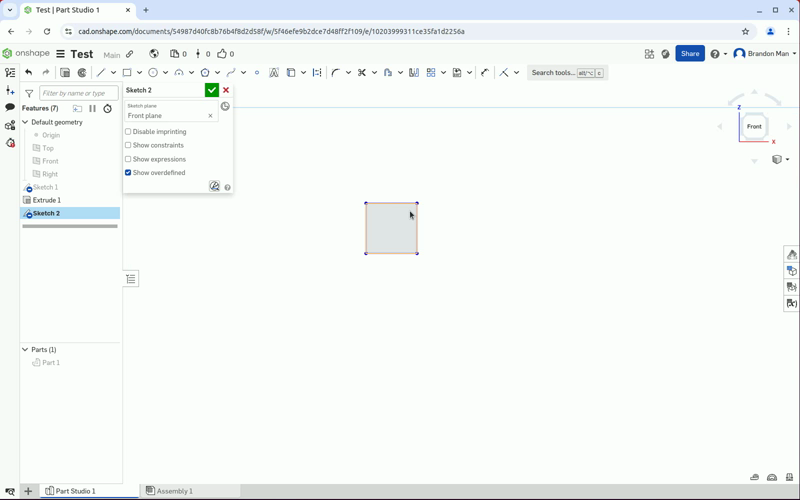
scroll(6)
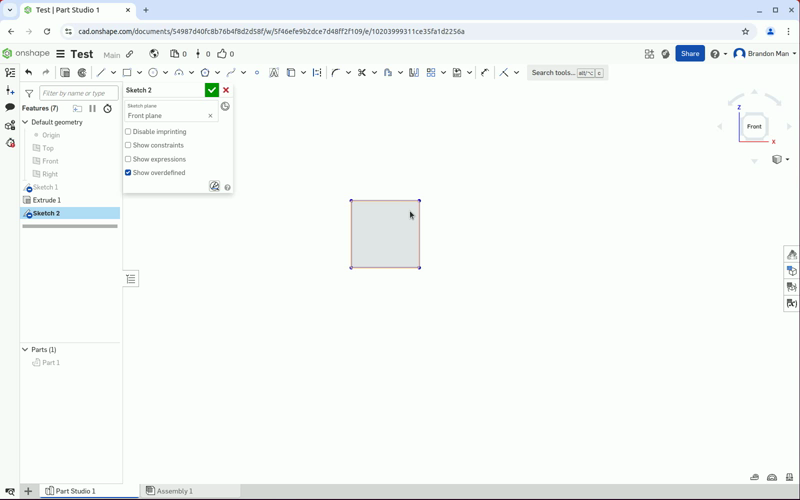
scroll(6)
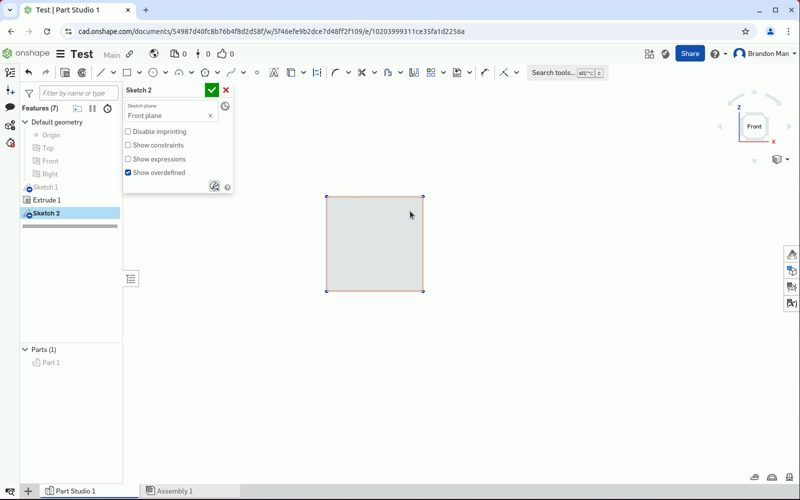
scroll(6)
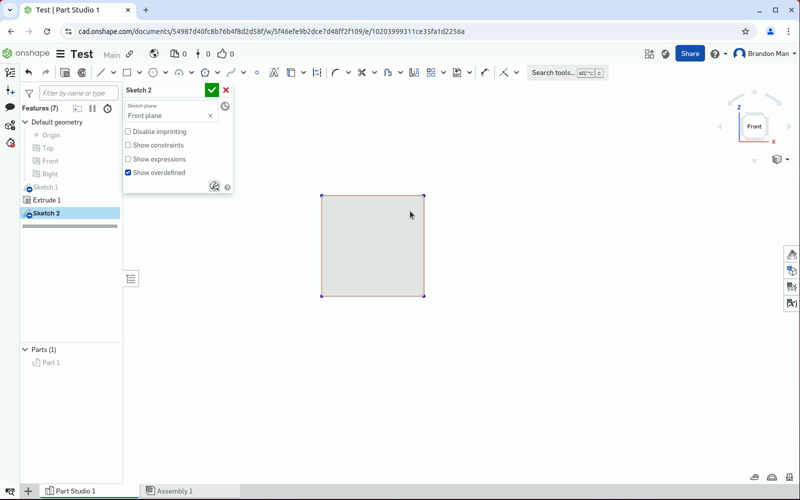
scroll(6)
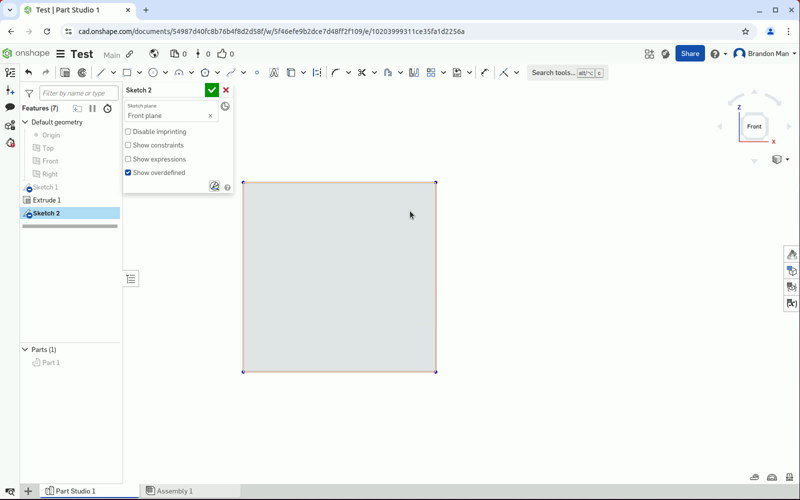
scroll(6)
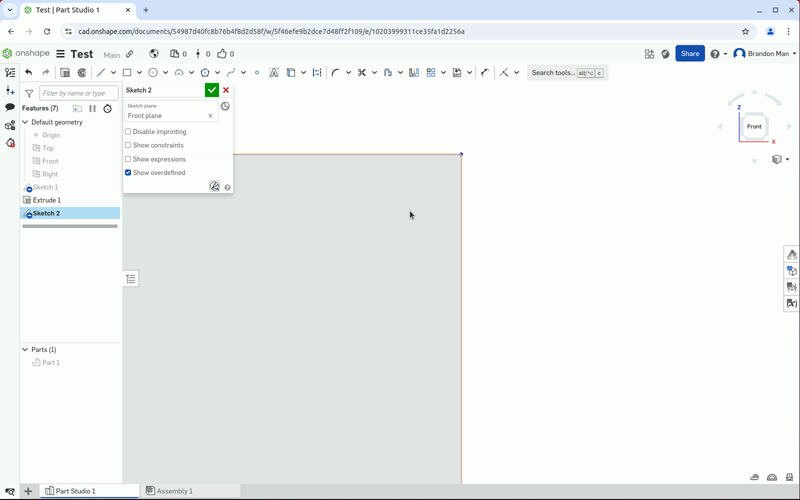
click(410, 210)
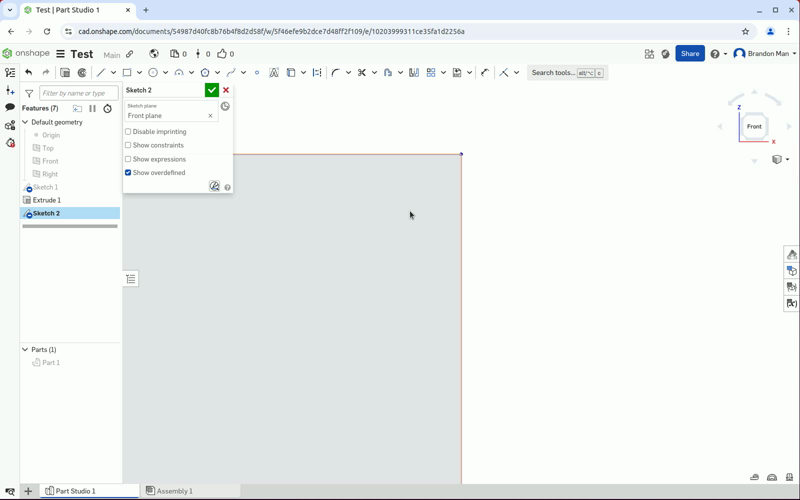
scroll(-6)
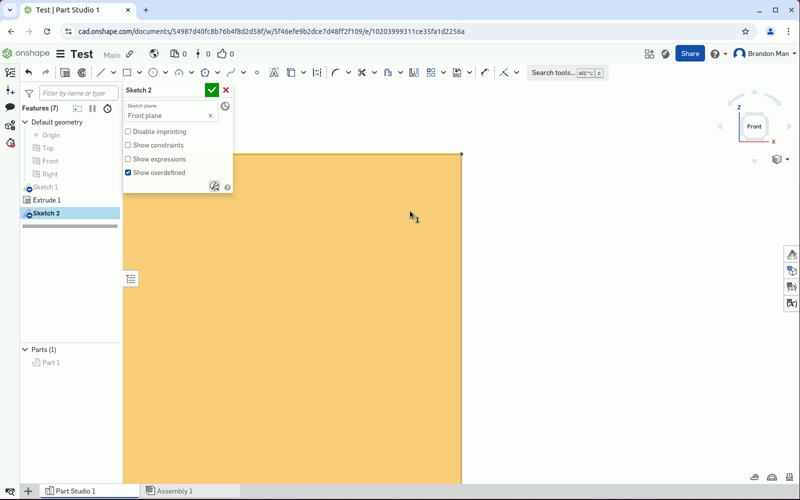
scroll(-6)
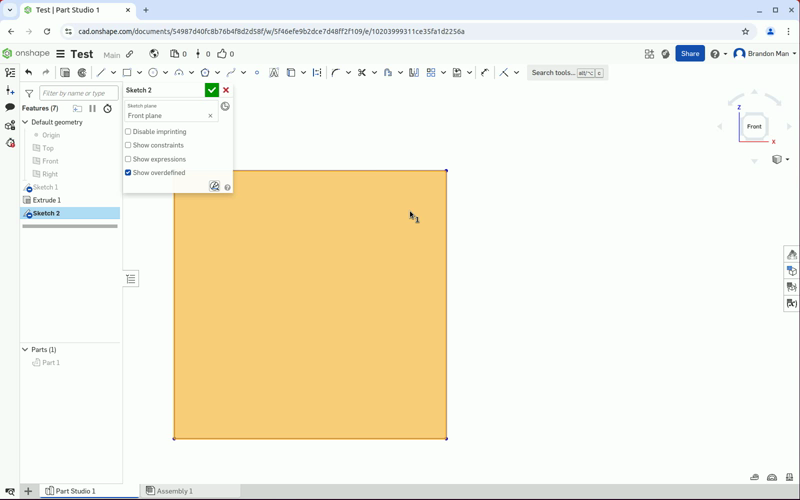
scroll(-6)
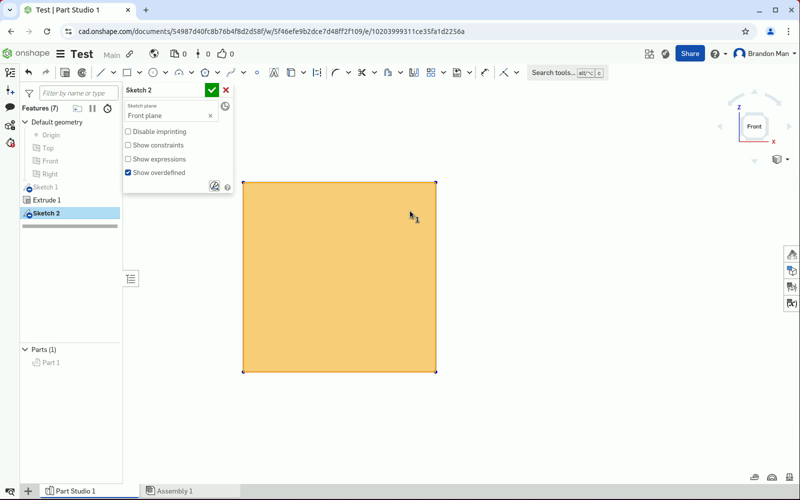
scroll(-6)
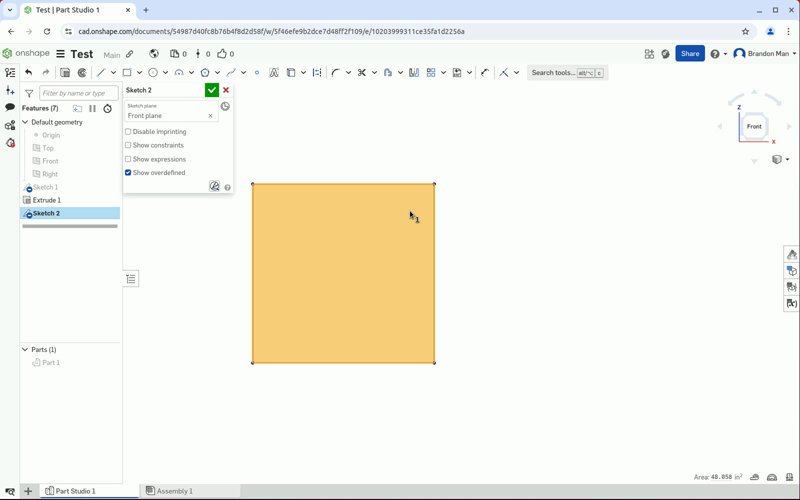
scroll(-6)
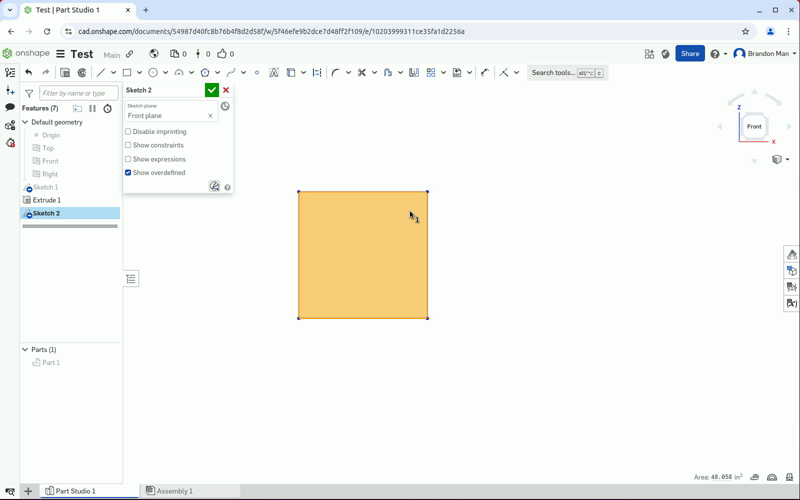
scroll(-6)
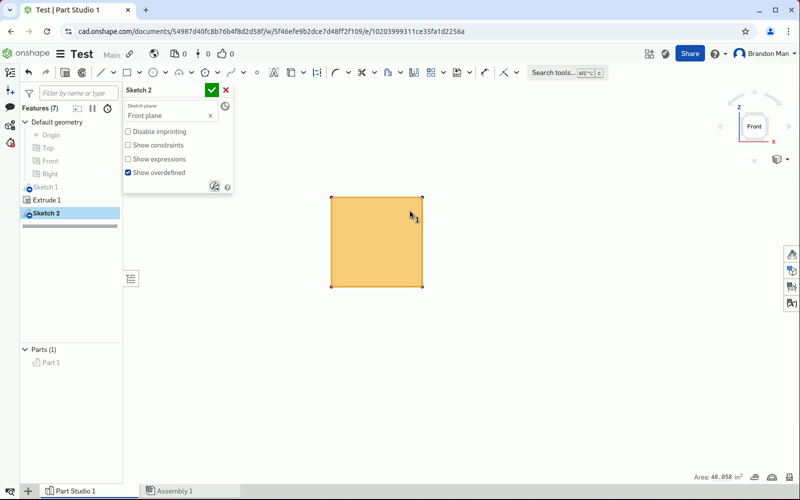
scroll(-6)
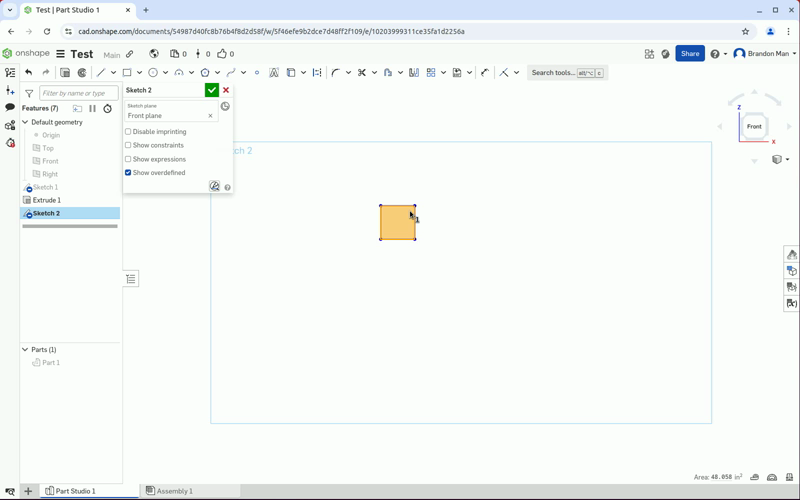
mouse_move(73, 352)
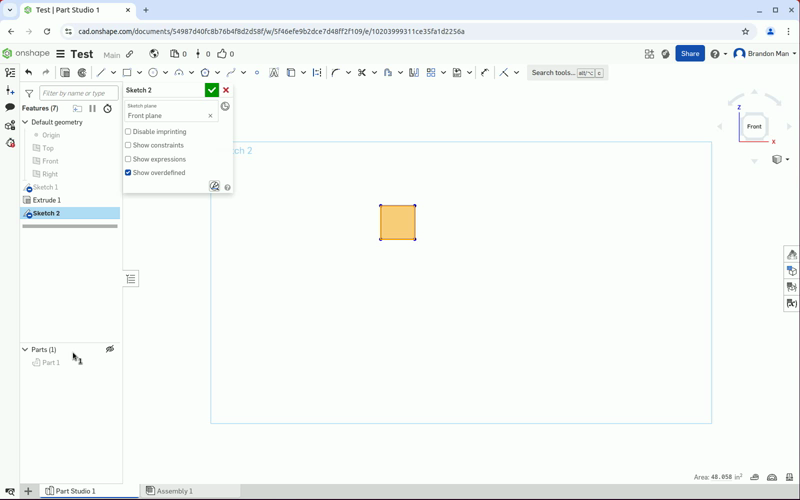
key(shift+y)
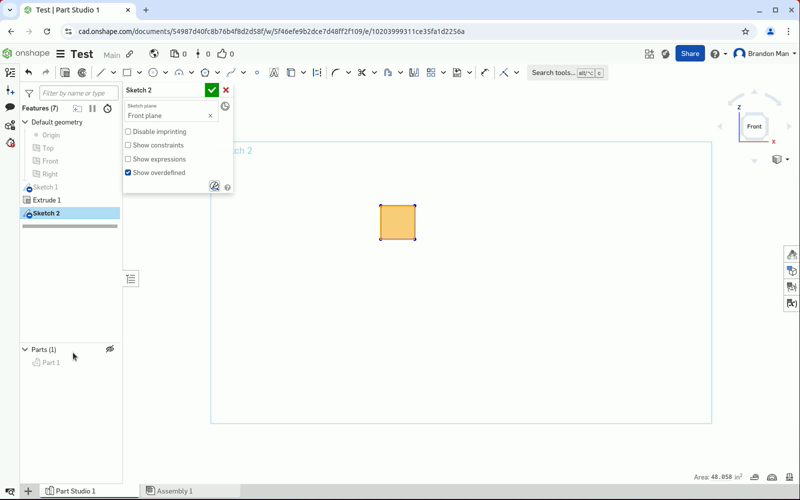
key(shift+e)
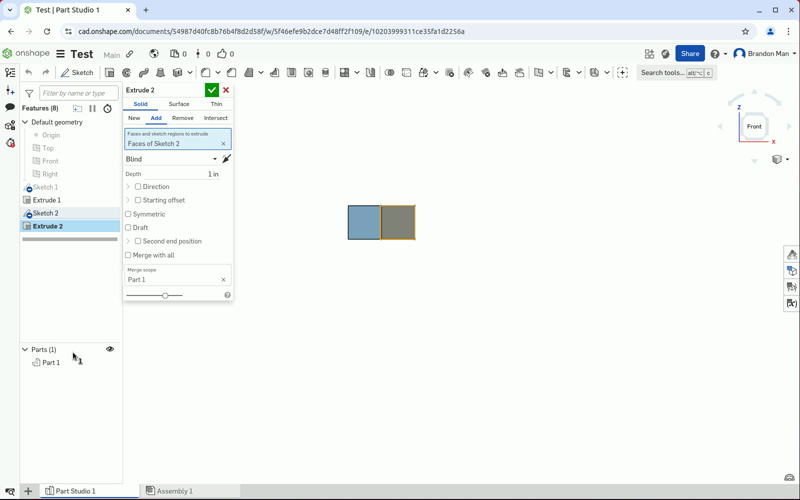
mouse_move(143, 106)
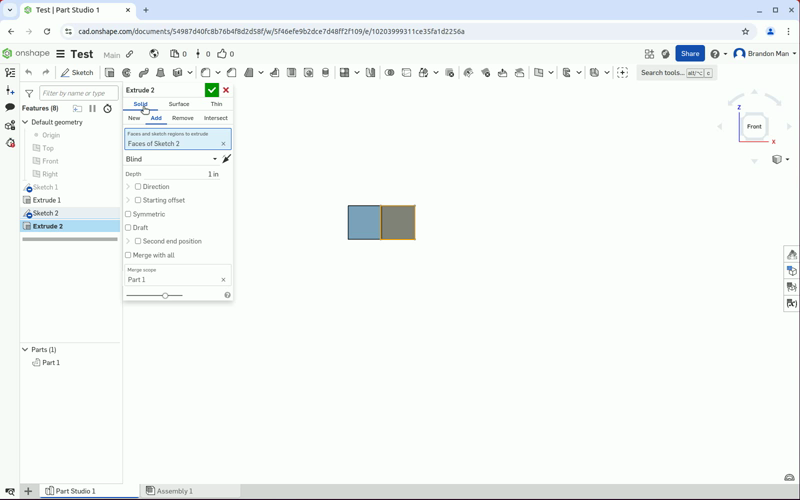
click(143, 106)
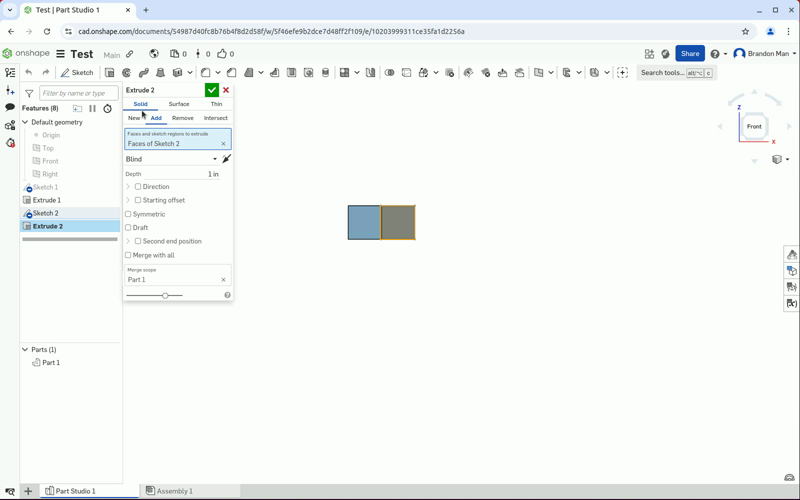
mouse_move(137, 120)
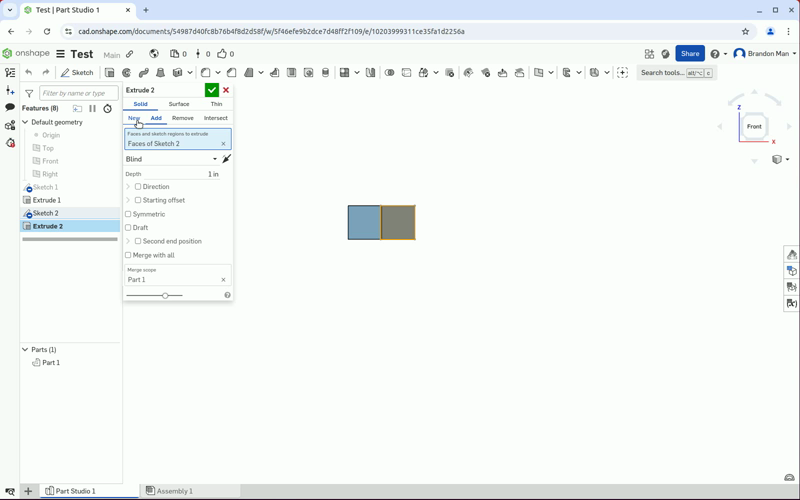
click(137, 120)
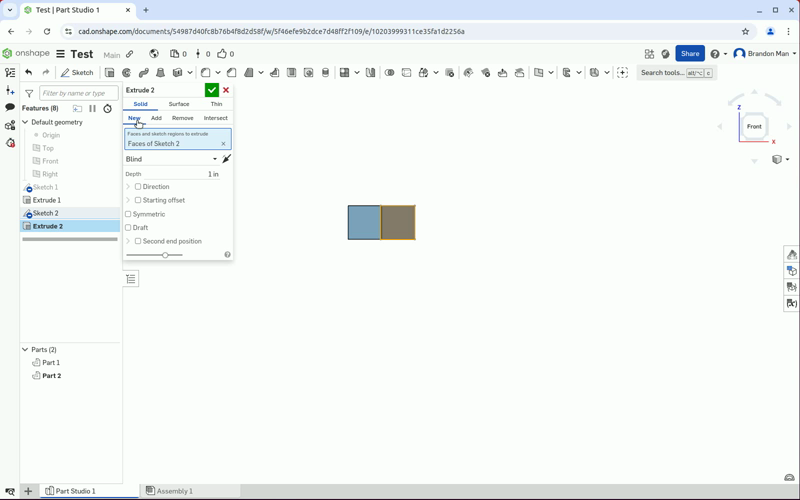
key(tab, 4)
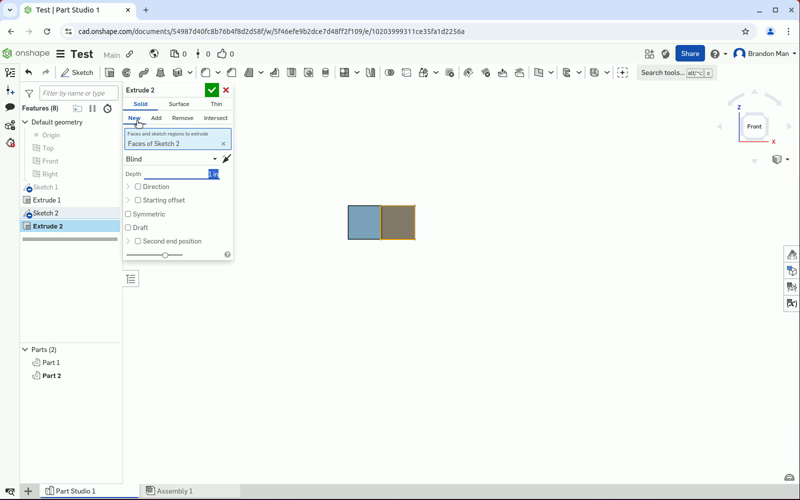
text(6.74)
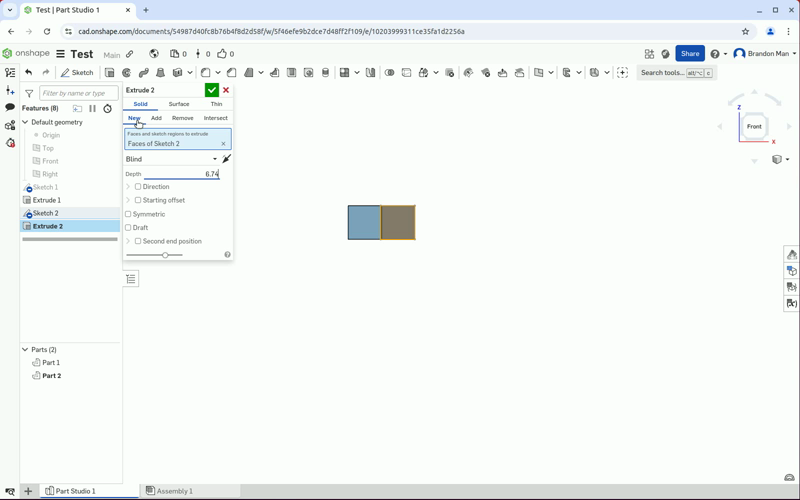
key(enter)
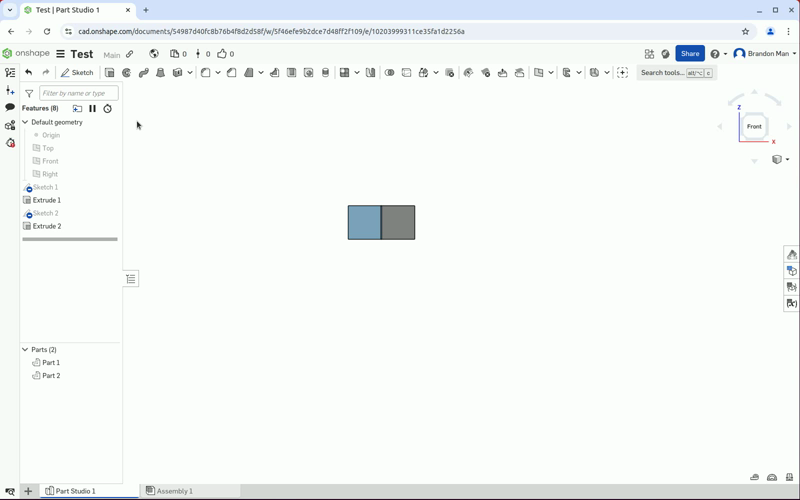
key(shift+h)
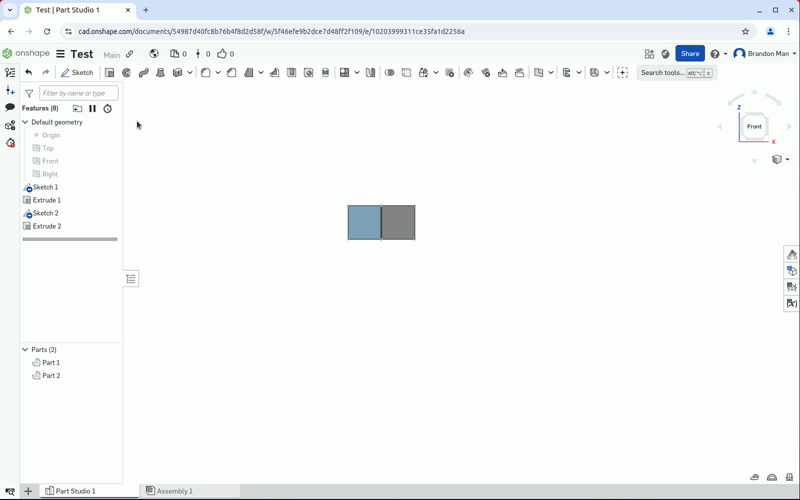
key(shift+h)
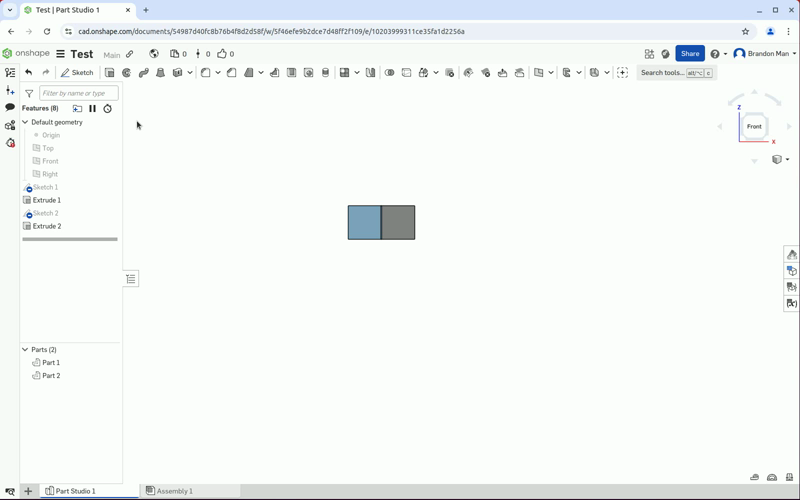
mouse_move(73, 189)
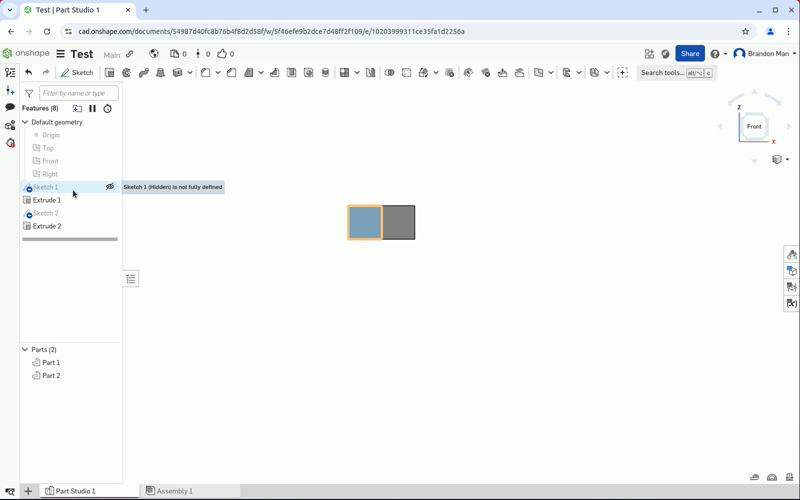
click(73, 189)
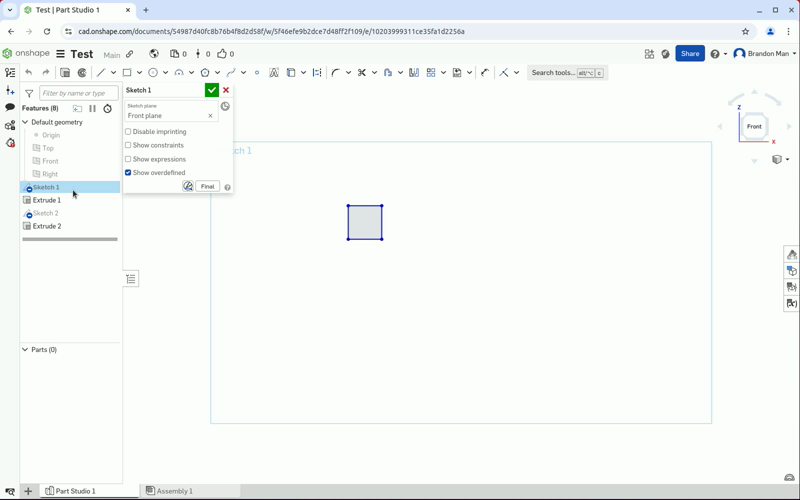
mouse_move(229, 92)
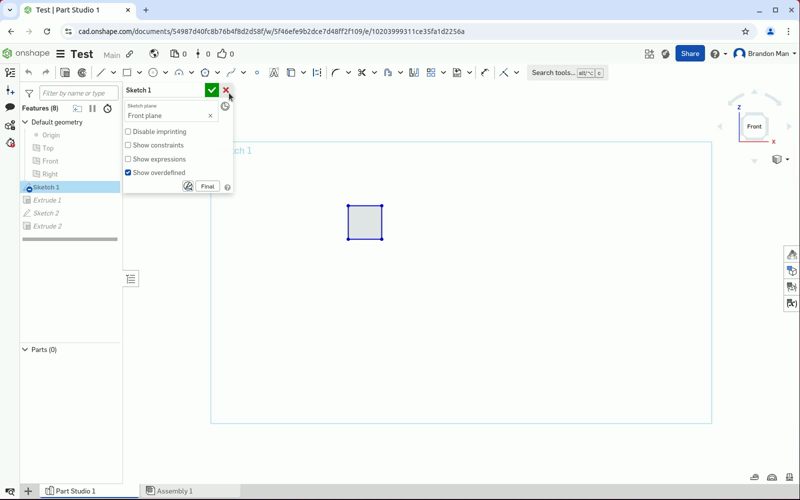
click(229, 92)
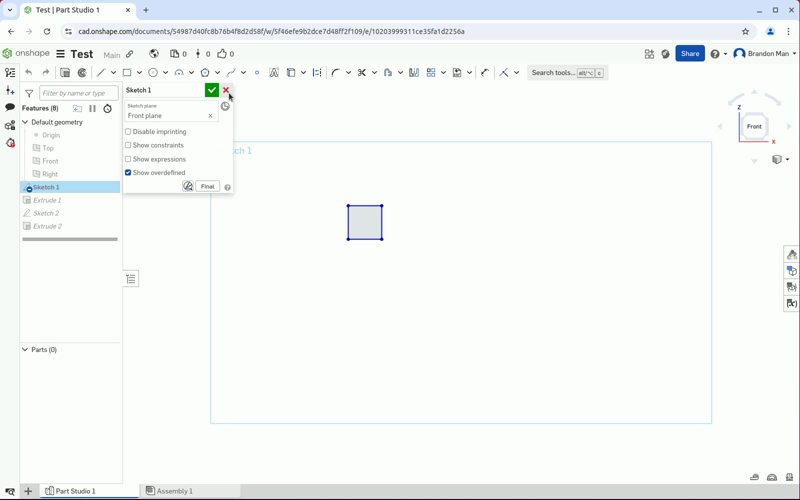
key(shift+s)
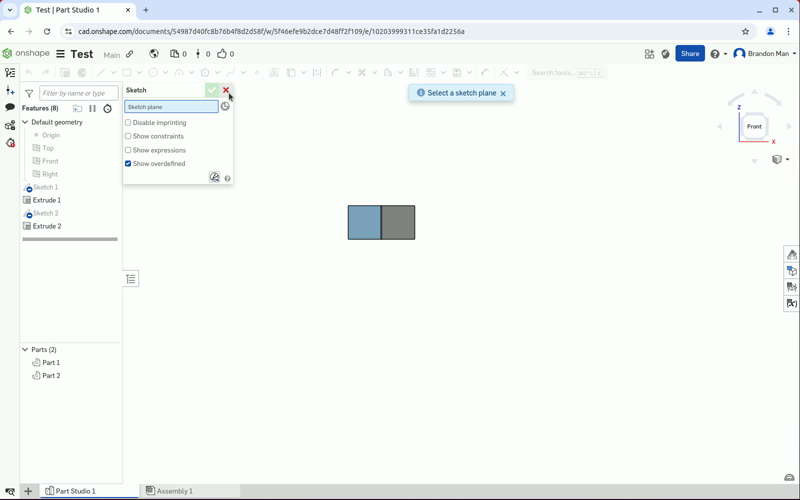
mouse_move(73, 163)
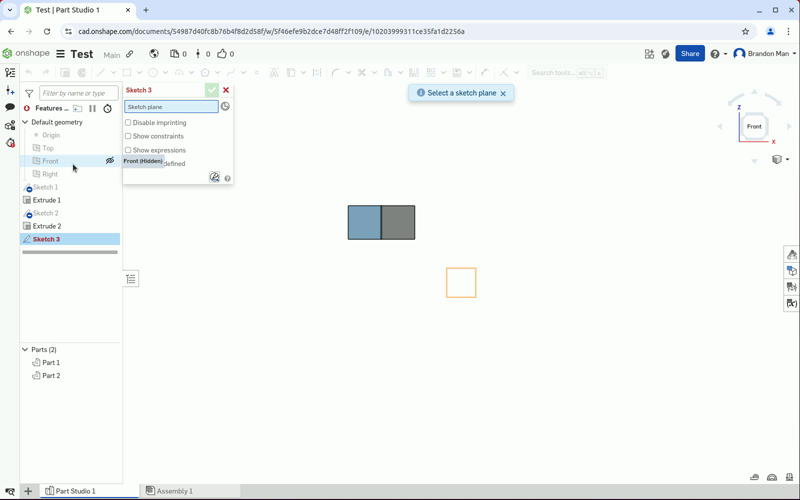
click(73, 163)
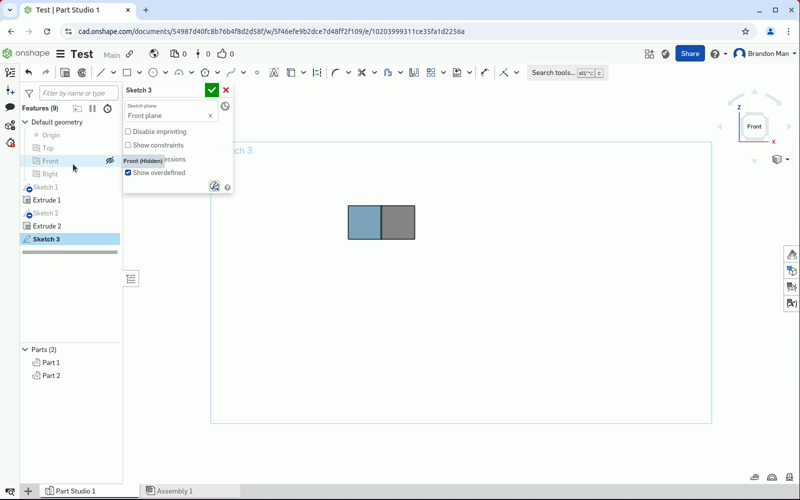
mouse_move(73, 352)
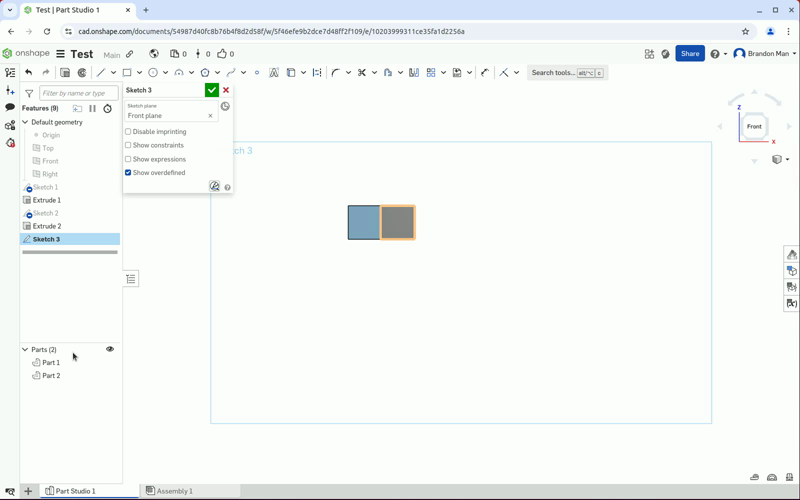
key(y)
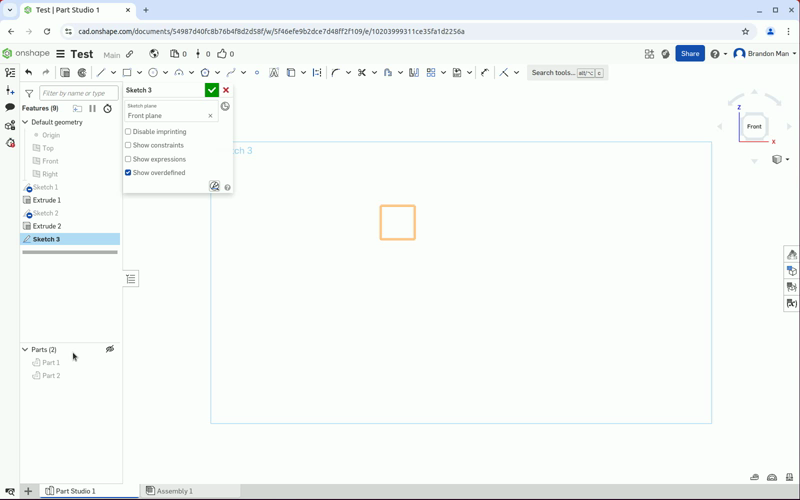
key(l)
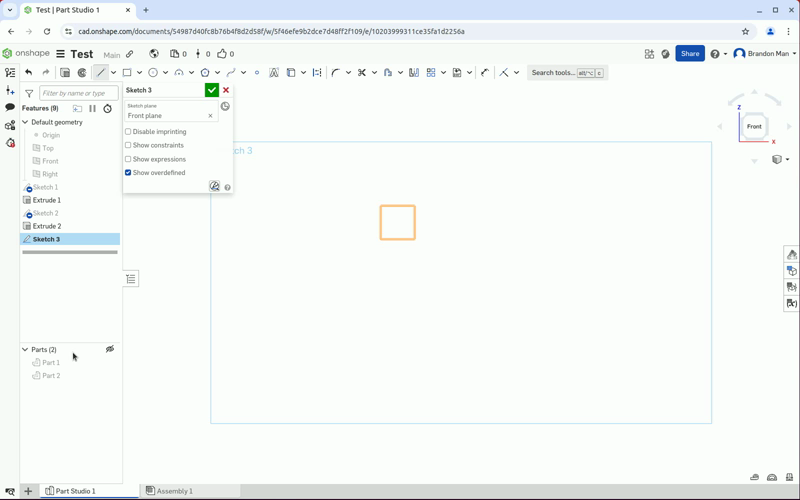
key_down(shift)
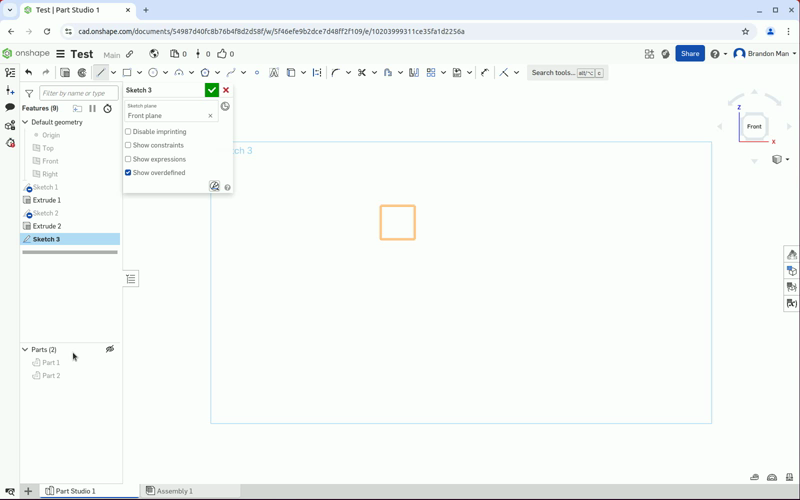
mouse_move(348, 272)
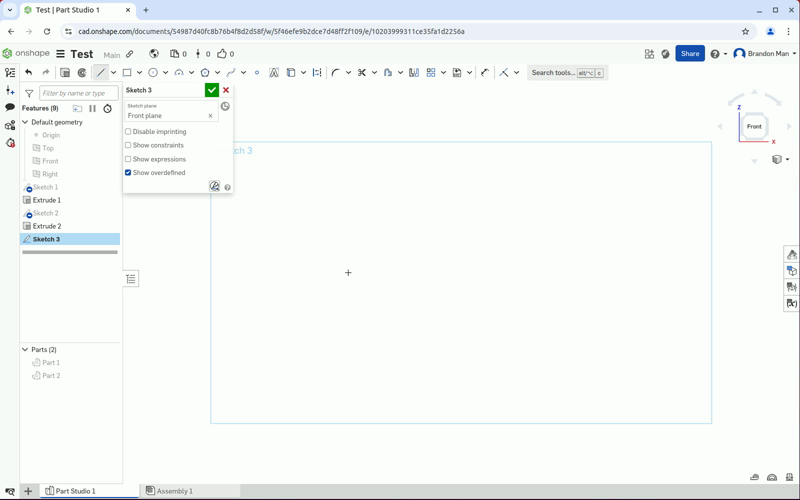
click(348, 272)
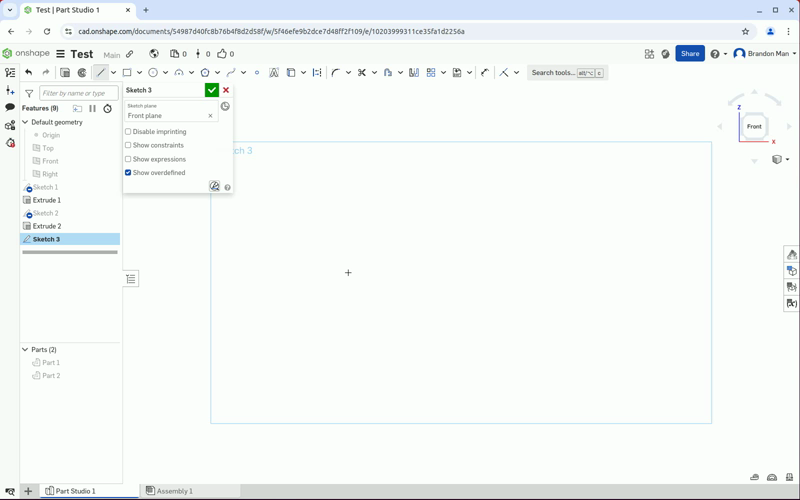
key_up(shift)
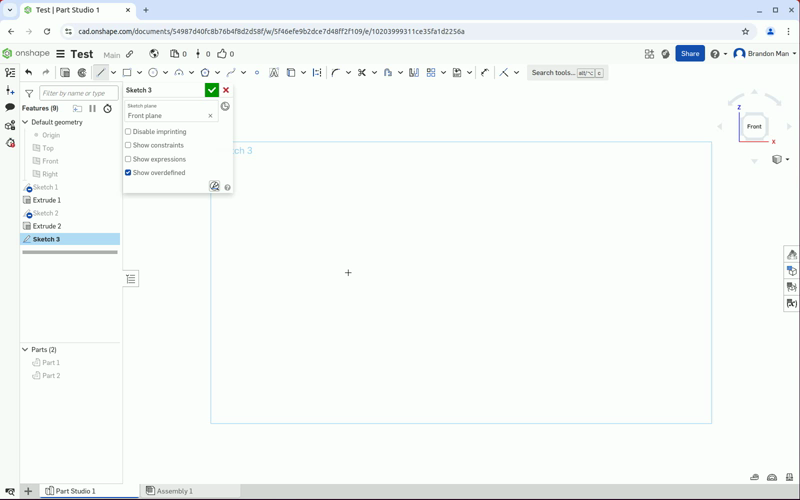
key_down(shift)
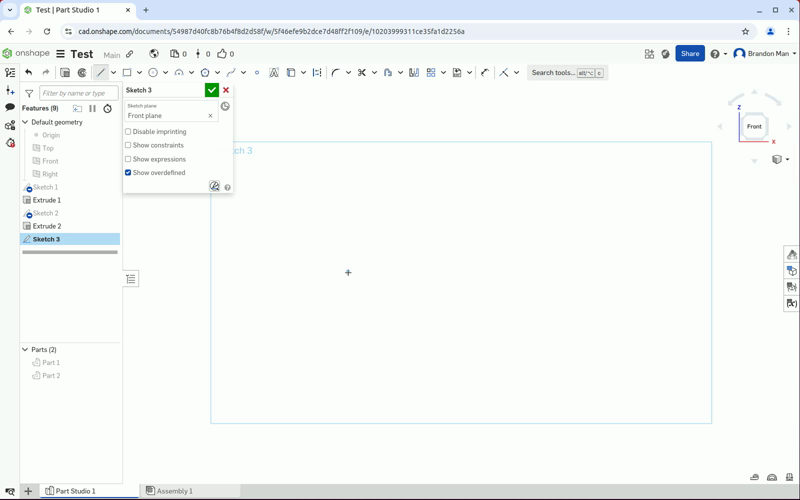
mouse_move(378, 272)
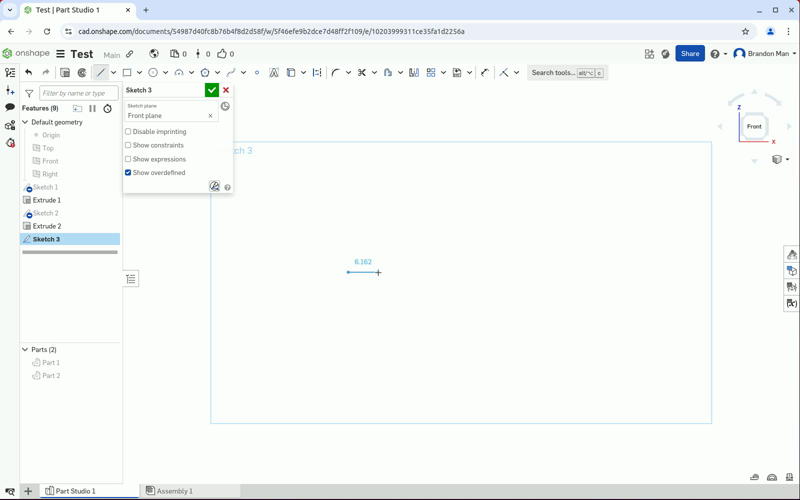
mouse_move(381, 272)
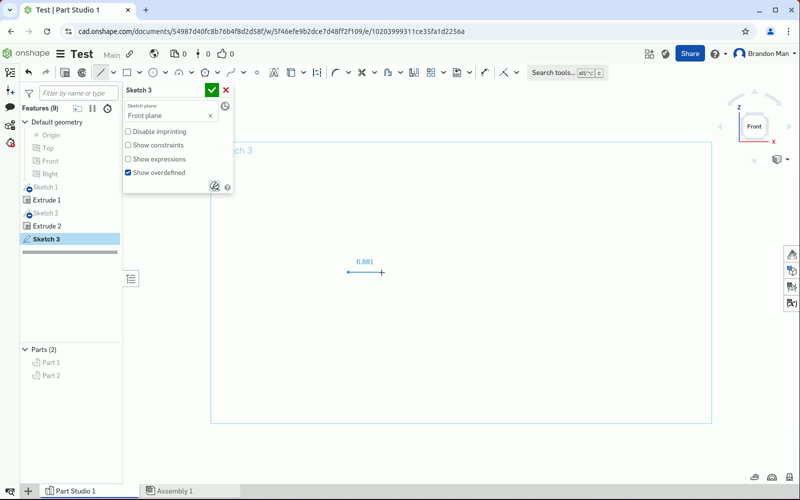
click(381, 272)
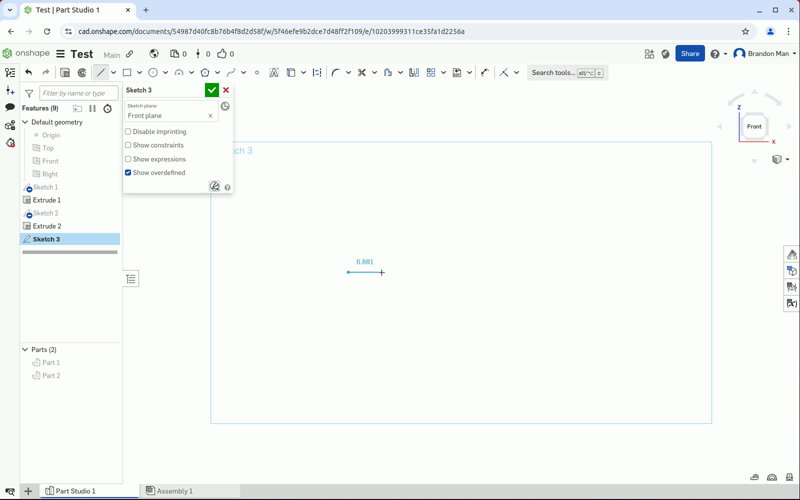
key_up(shift)
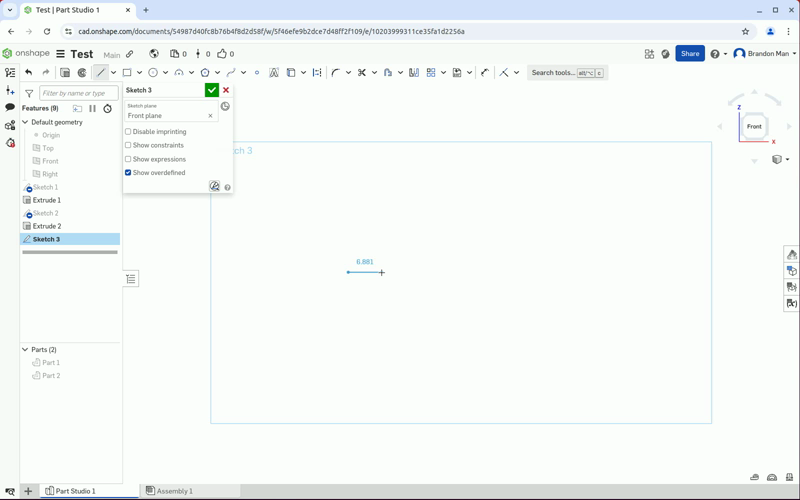
key_down(shift)
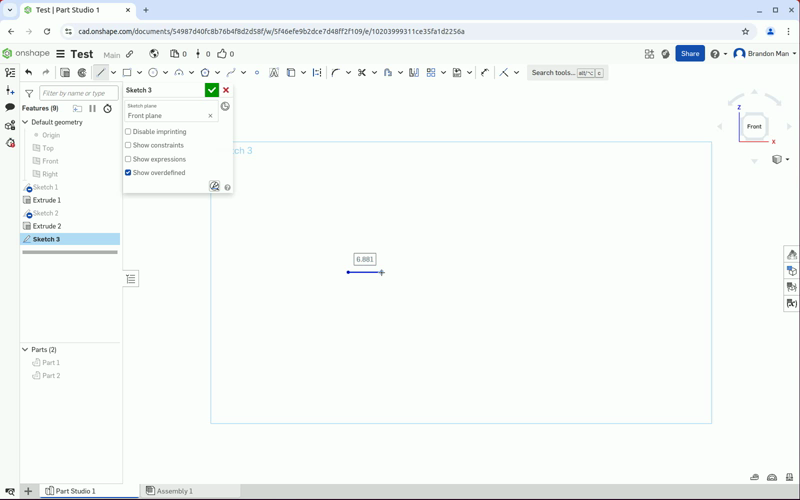
mouse_move(411, 272)
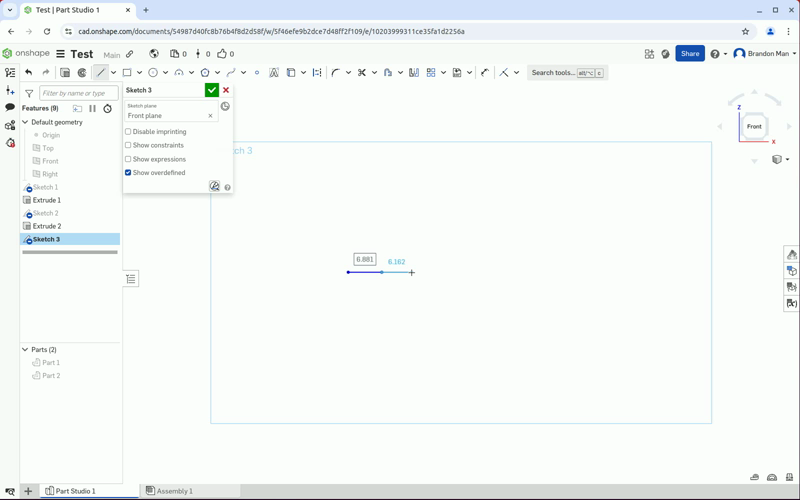
mouse_move(381, 238)
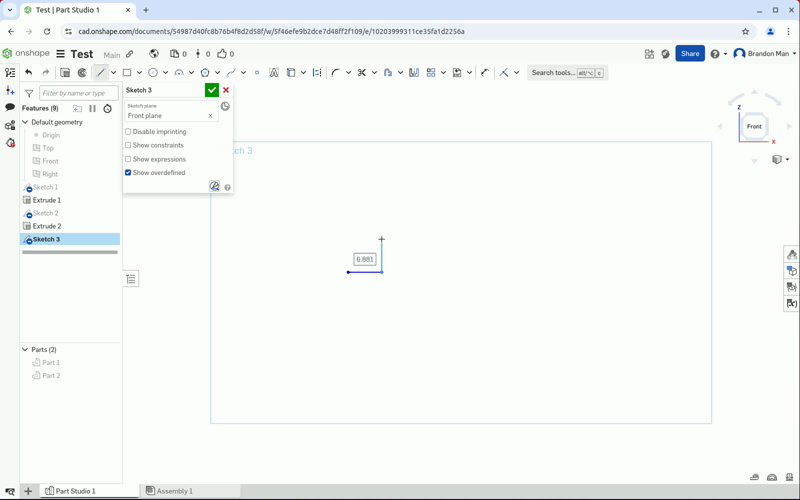
click(381, 238)
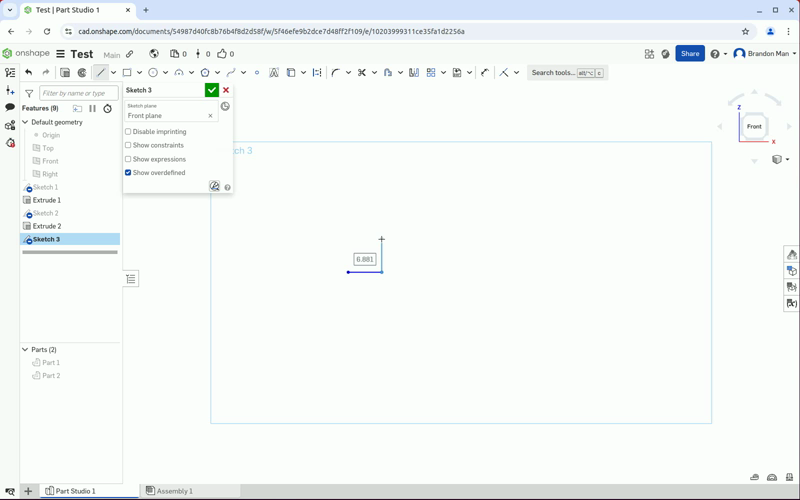
key_up(shift)
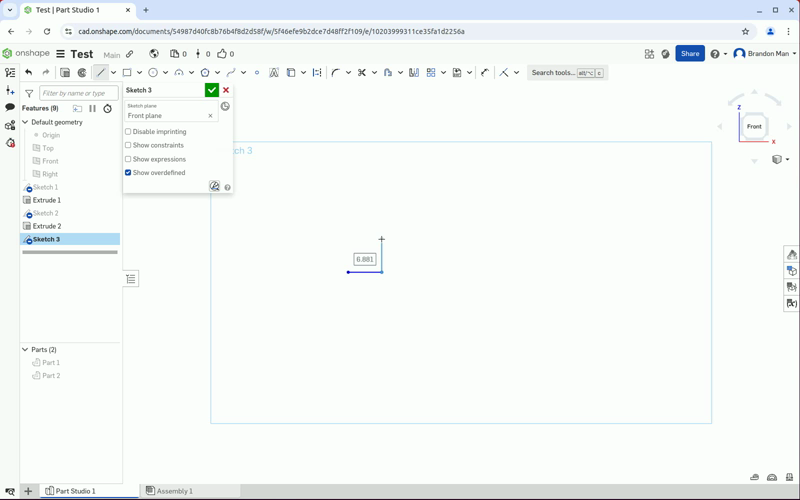
key_down(shift)
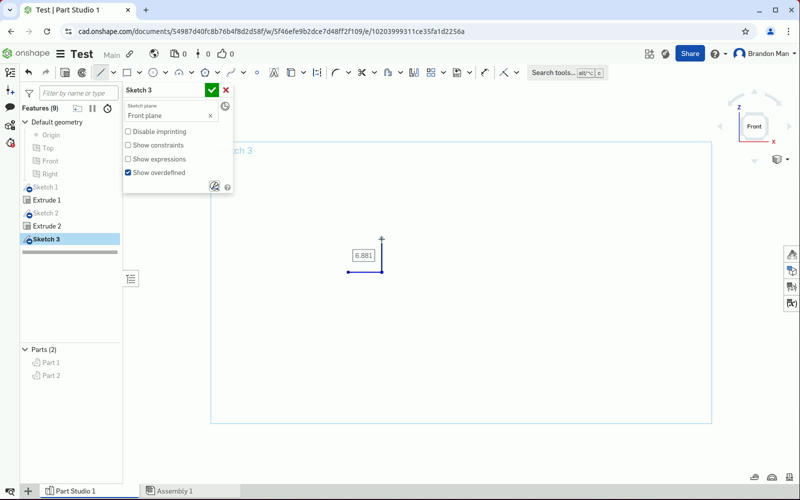
mouse_move(411, 238)
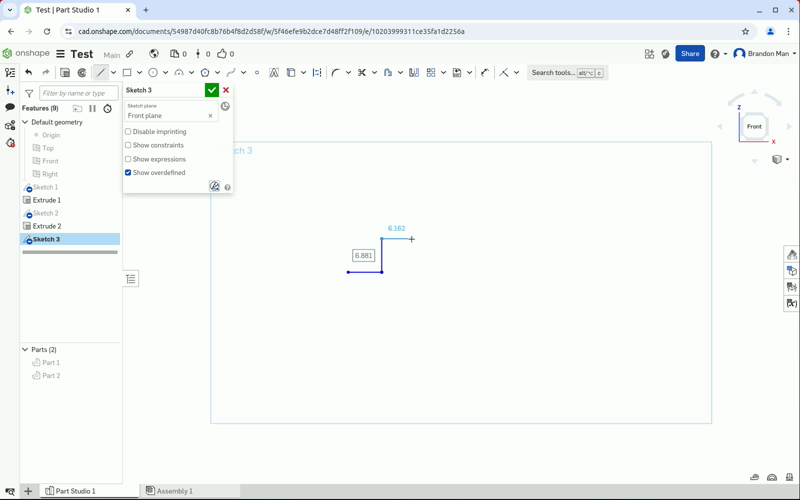
mouse_move(348, 238)
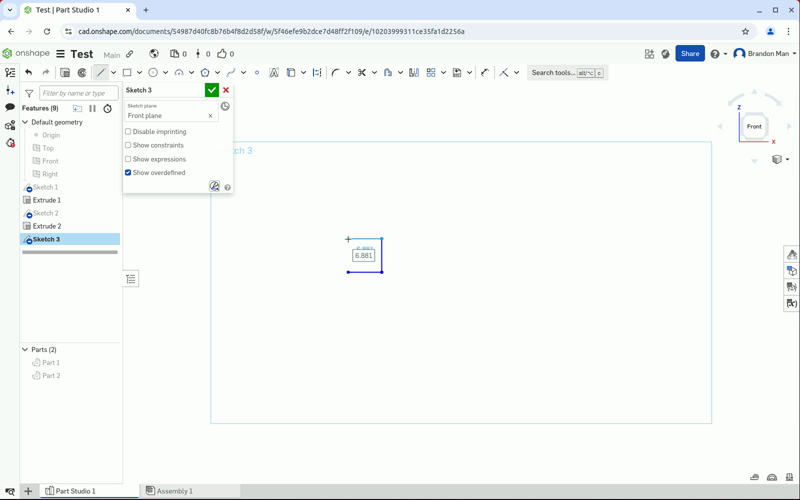
click(348, 238)
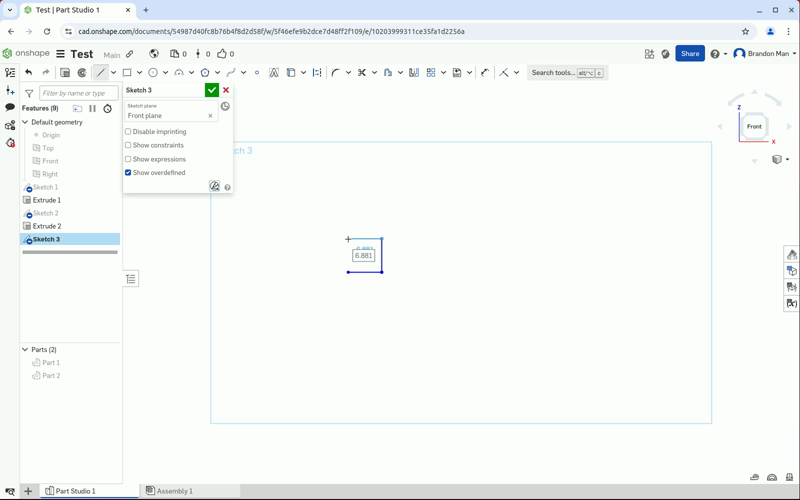
key_up(shift)
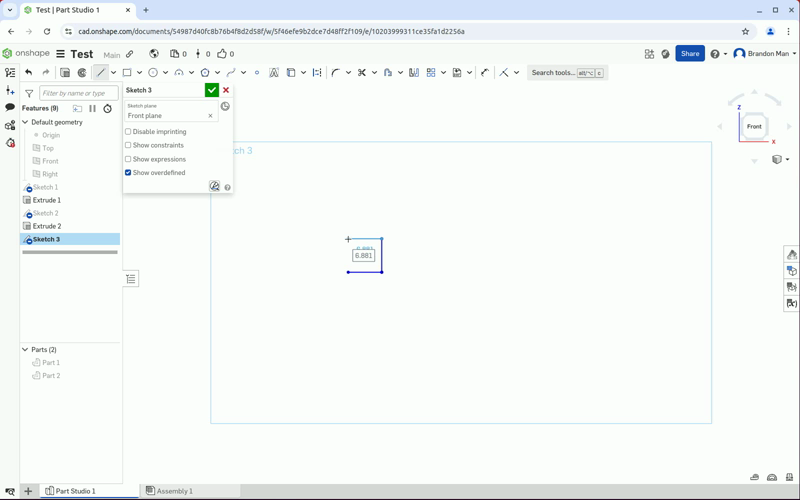
mouse_move(378, 238)
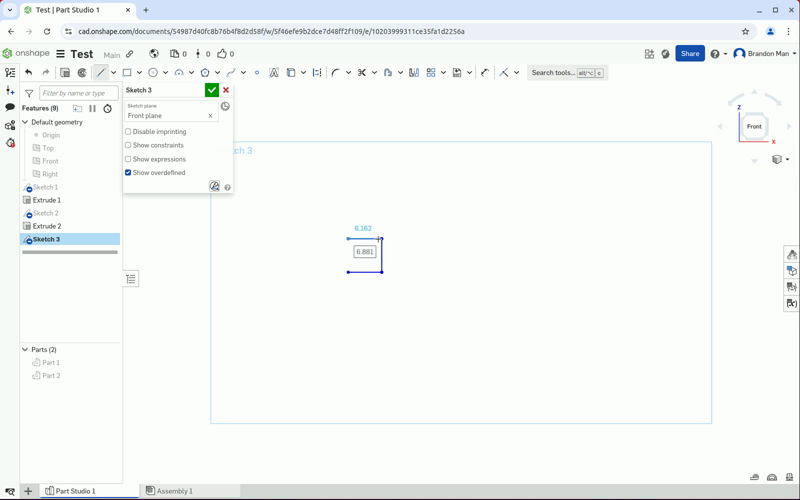
key_down(shift)
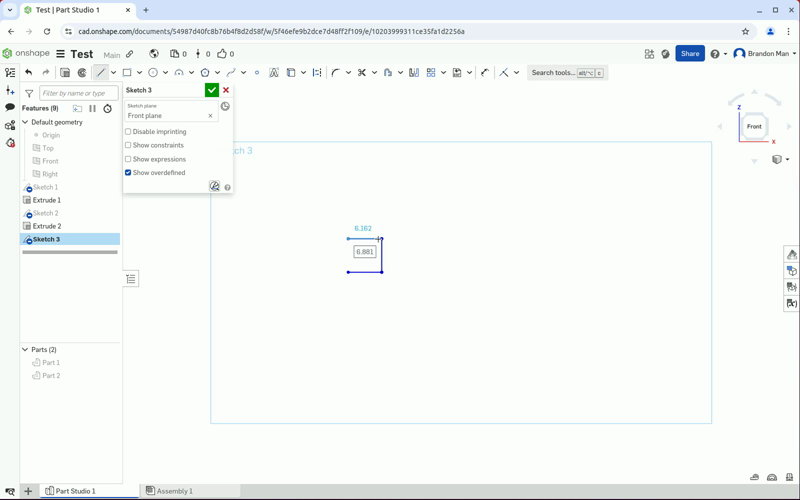
mouse_move(348, 272)
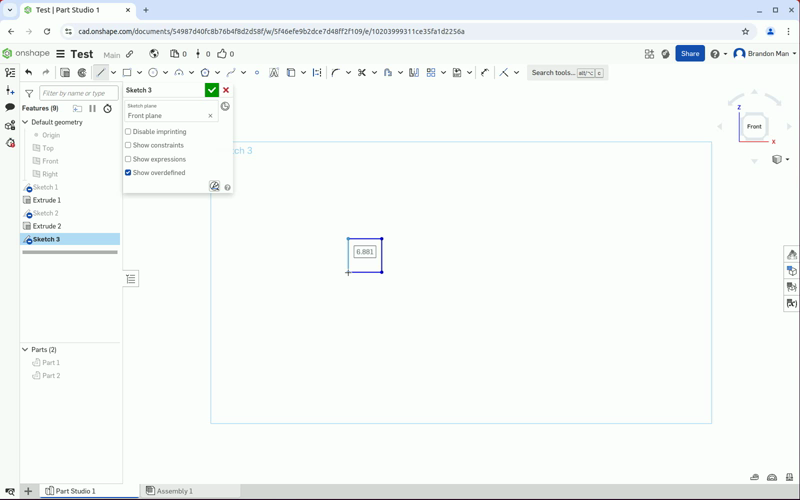
key_up(shift)
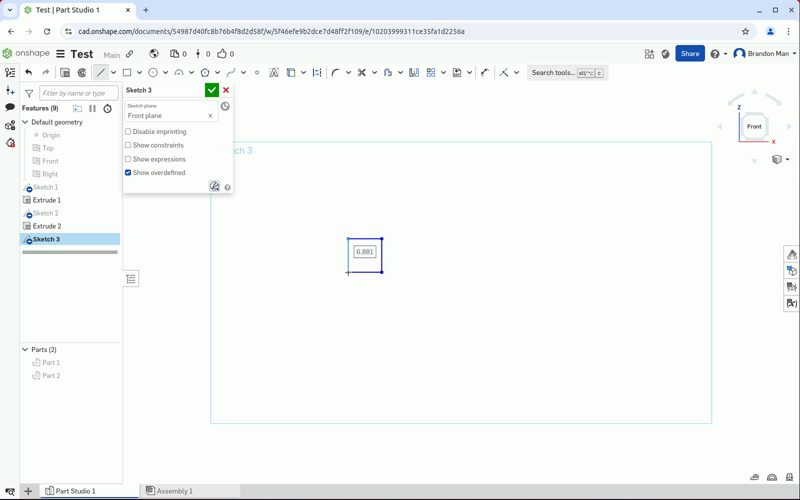
click(348, 272)
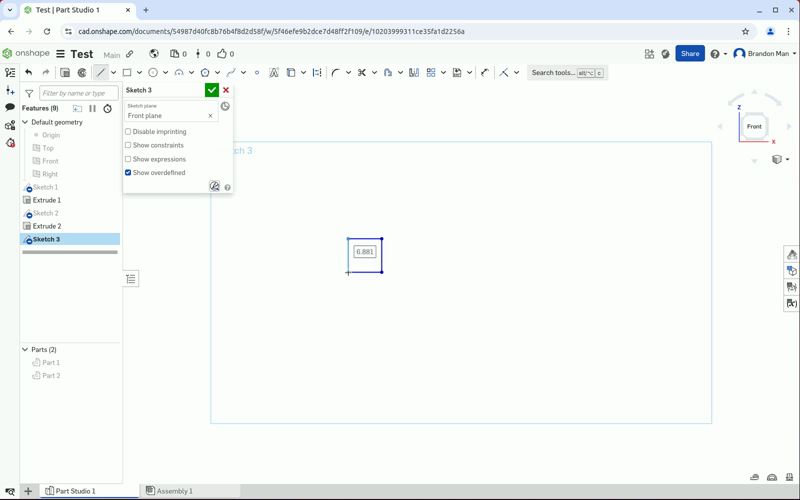
key(esc)
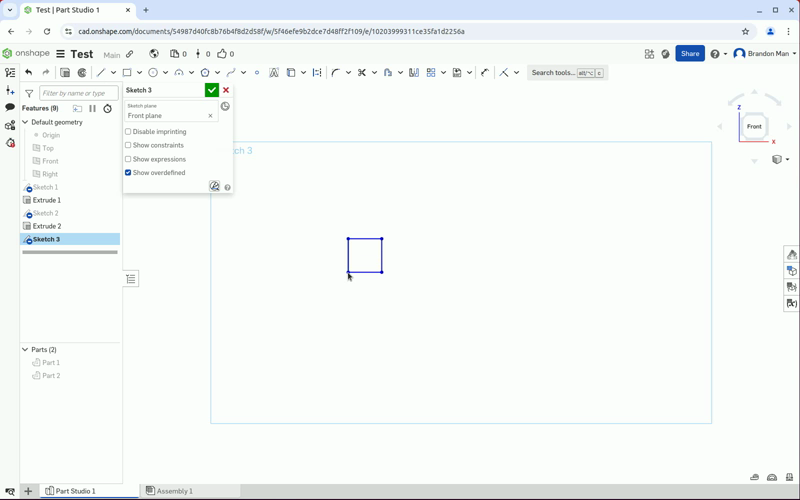
mouse_move(364, 251)
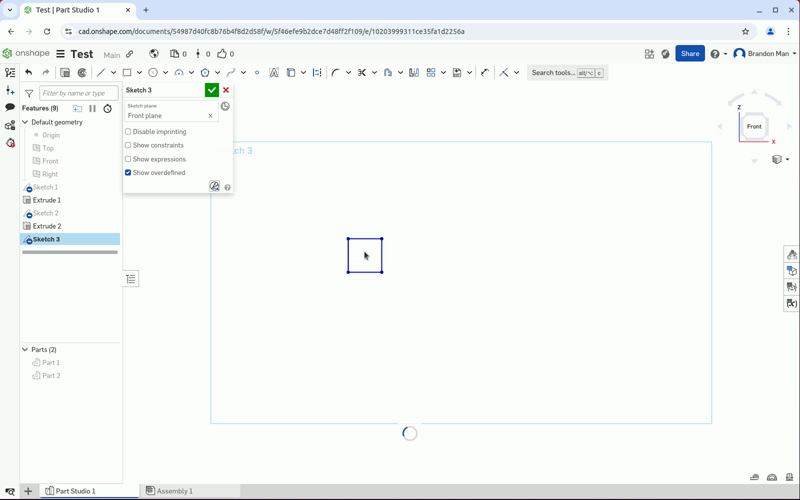
scroll(6)
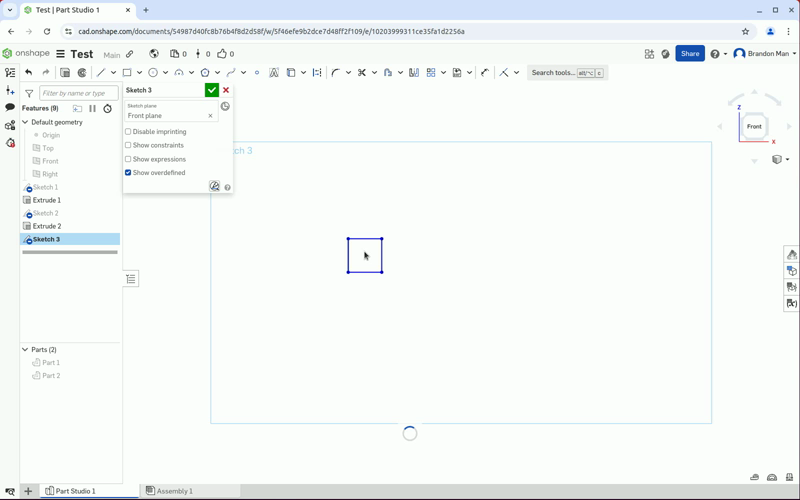
scroll(6)
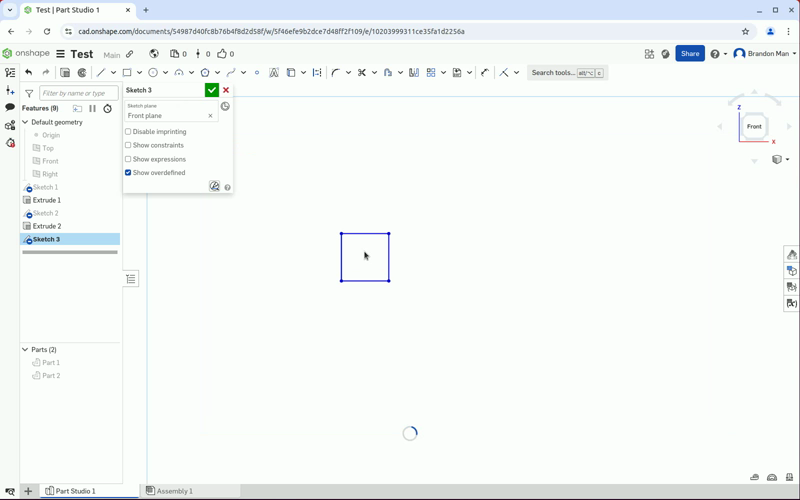
scroll(6)
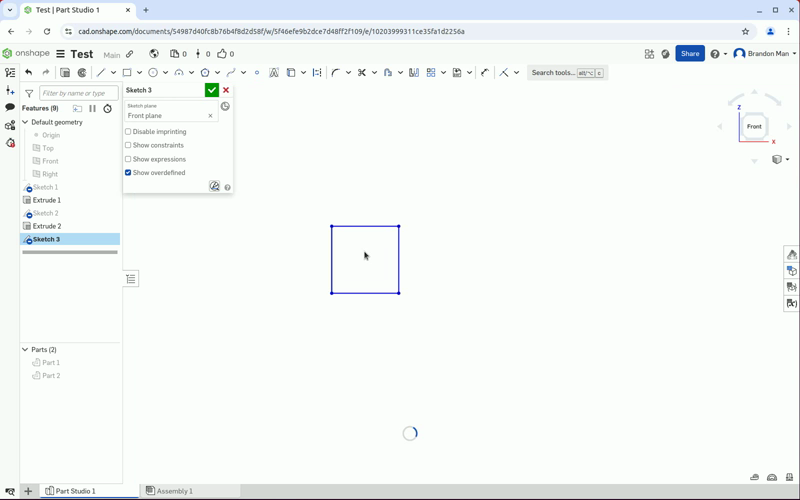
scroll(6)
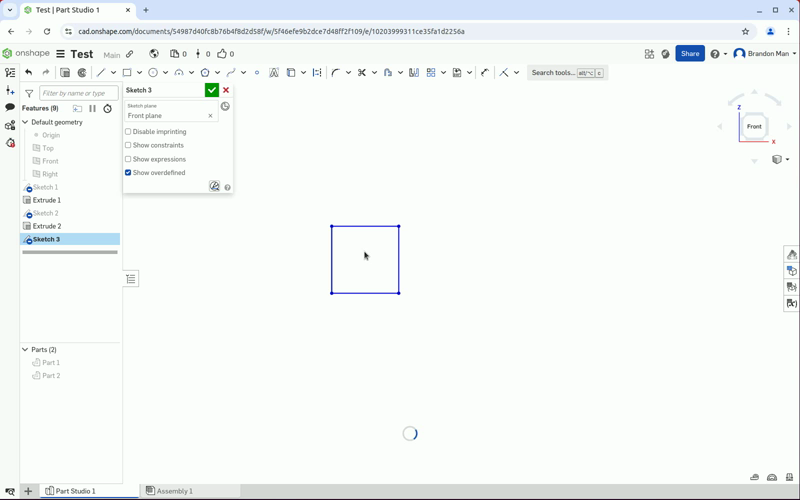
scroll(6)
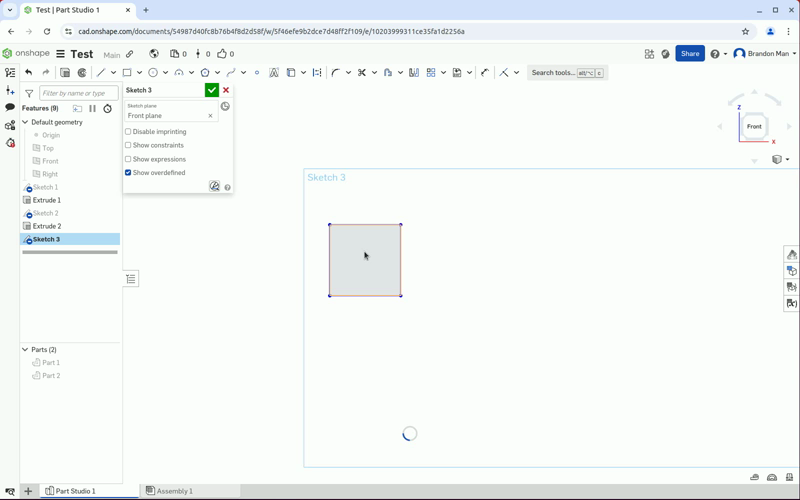
scroll(6)
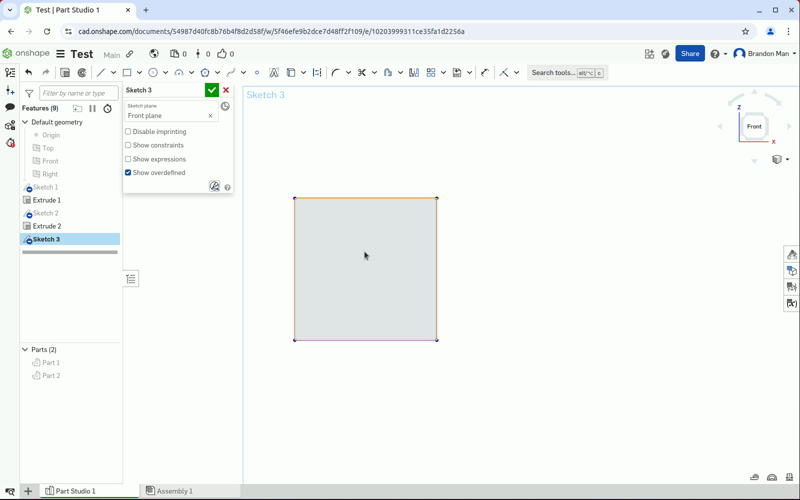
scroll(6)
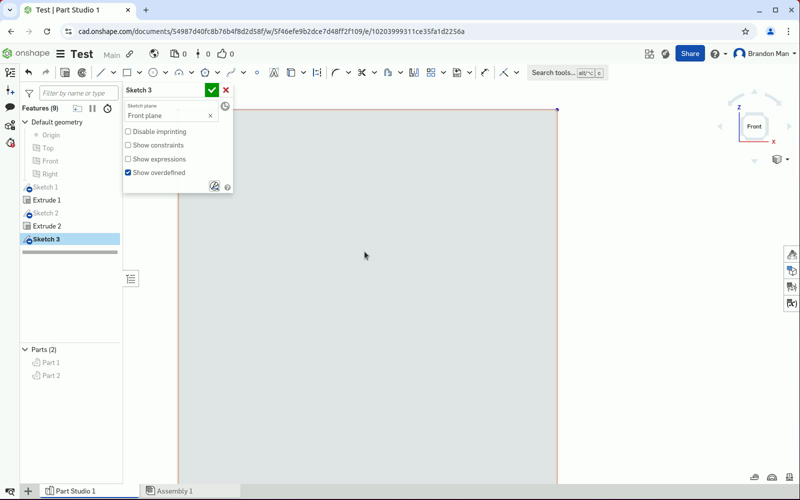
click(364, 251)
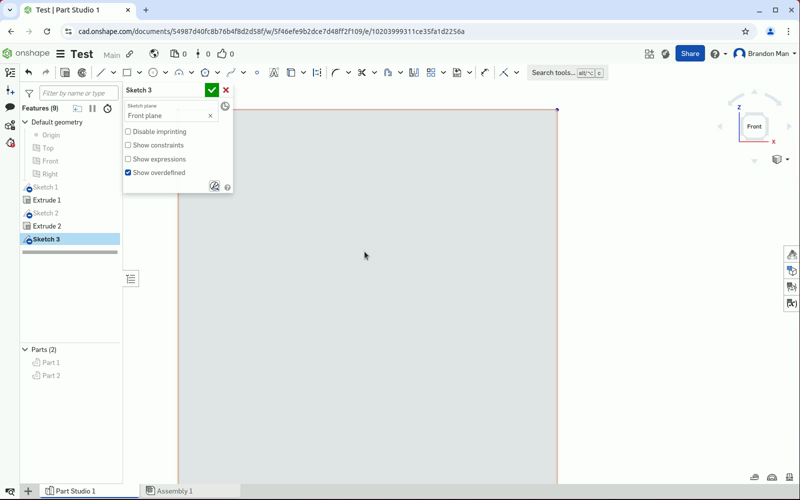
scroll(-6)
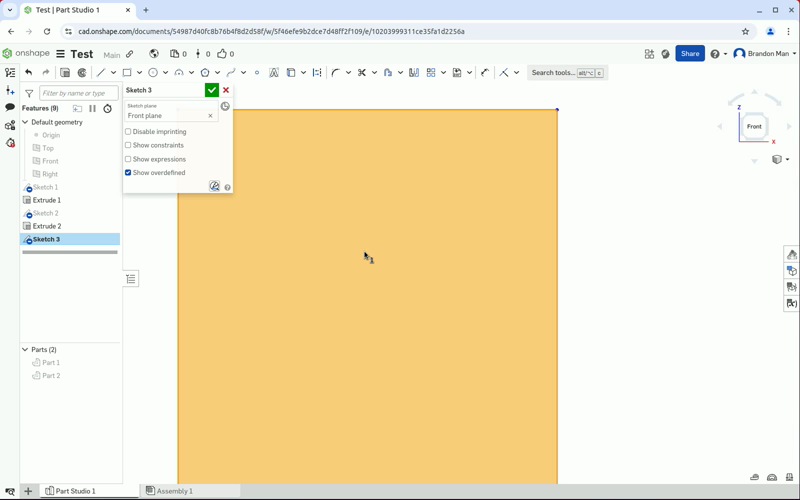
scroll(-6)
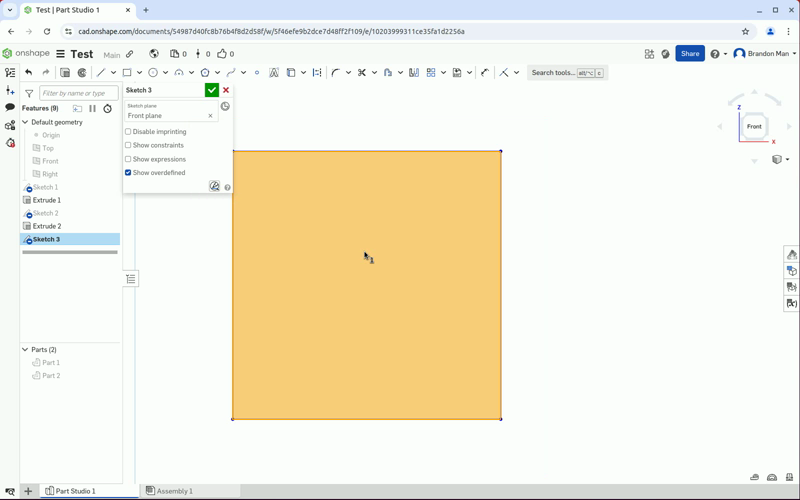
scroll(-6)
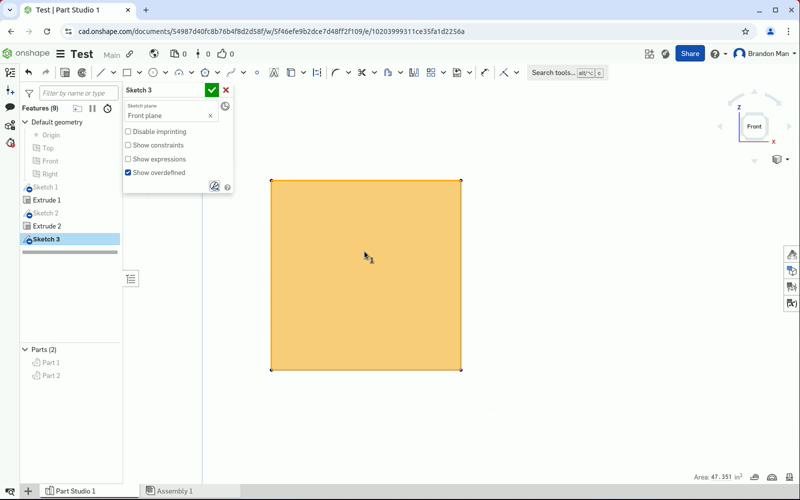
scroll(-6)
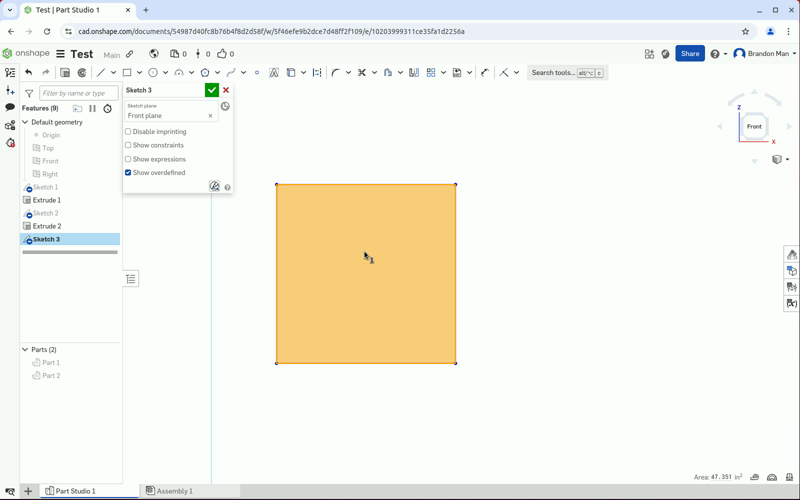
scroll(-6)
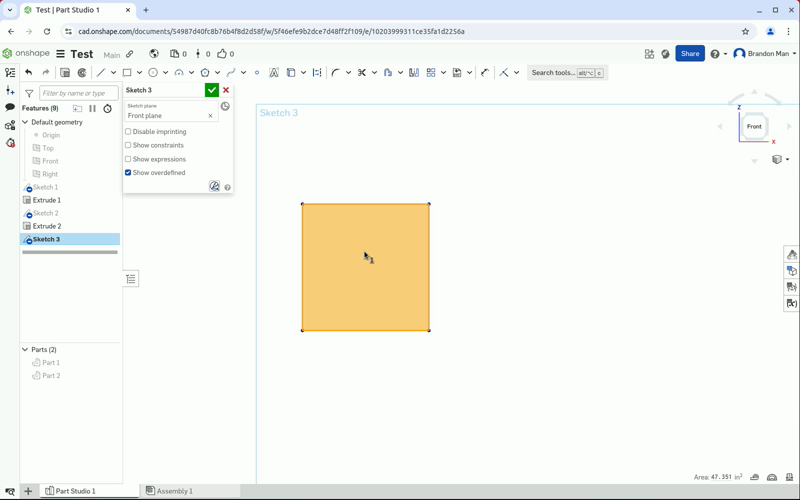
scroll(-6)
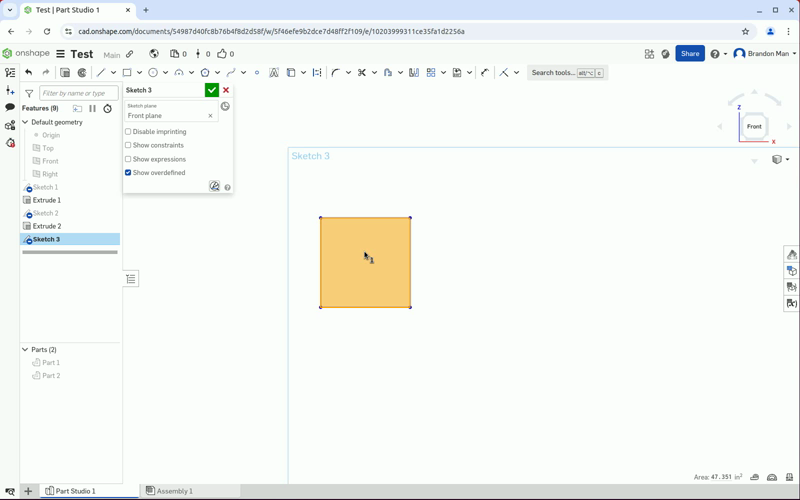
scroll(-6)
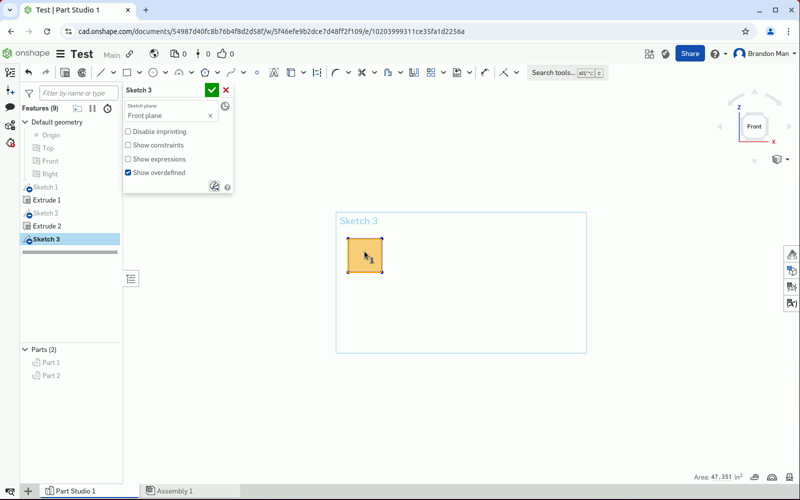
mouse_move(73, 352)
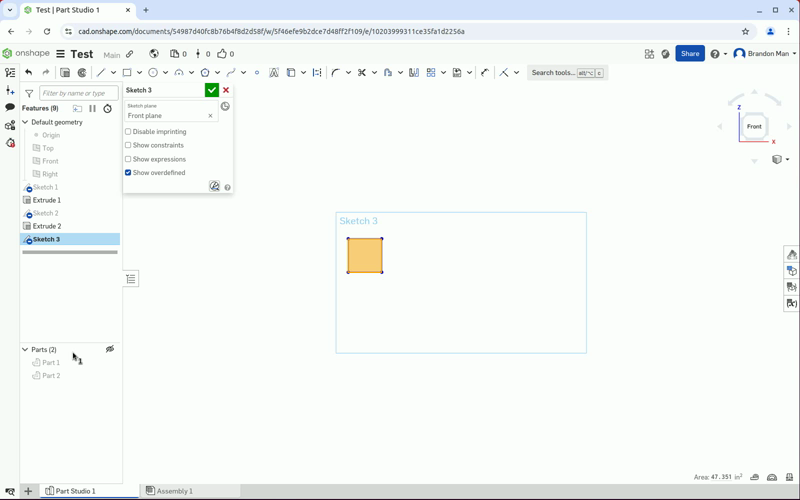
key(shift+y)
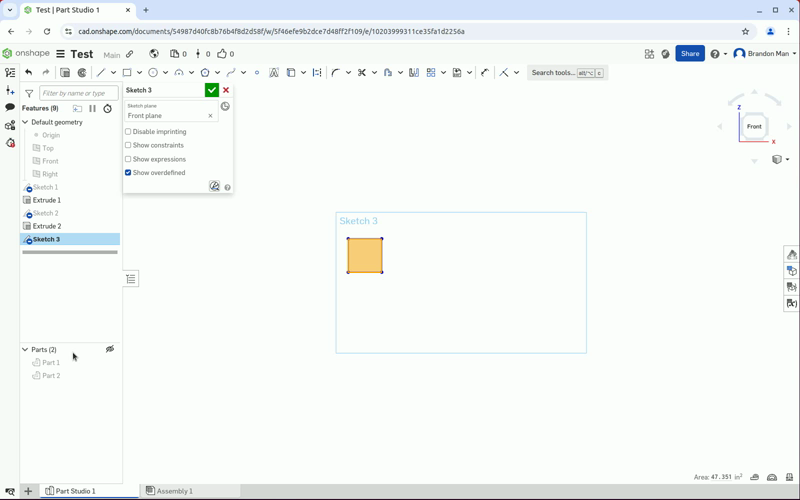
key(shift+e)
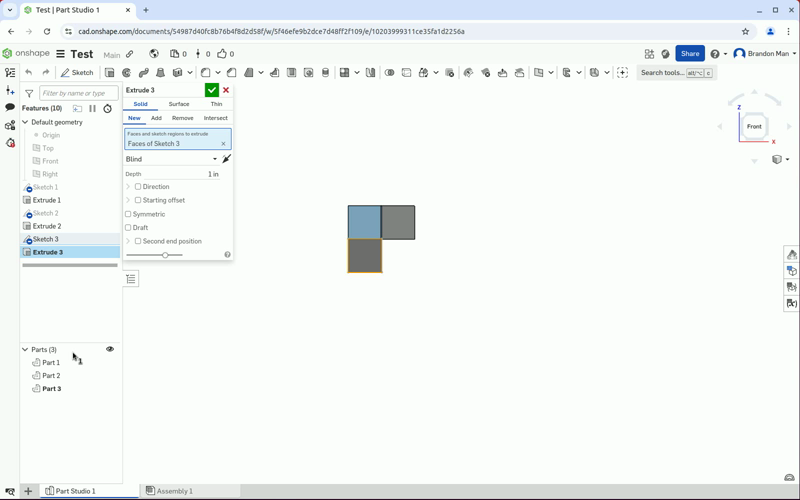
mouse_move(143, 106)
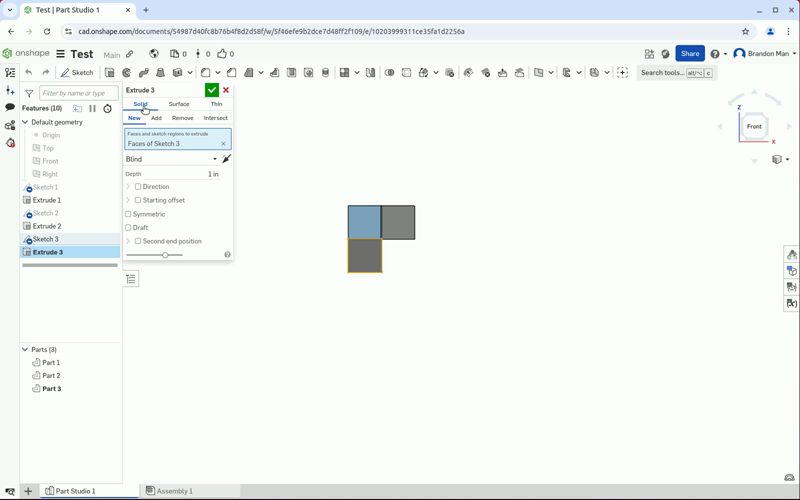
click(143, 106)
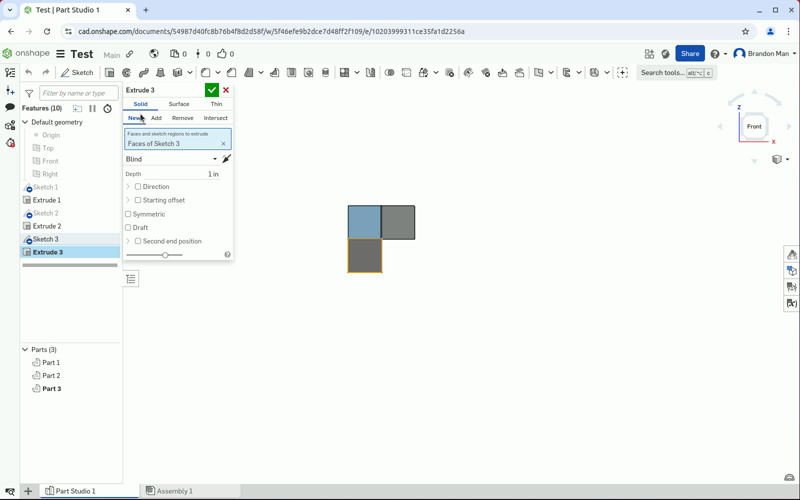
mouse_move(137, 120)
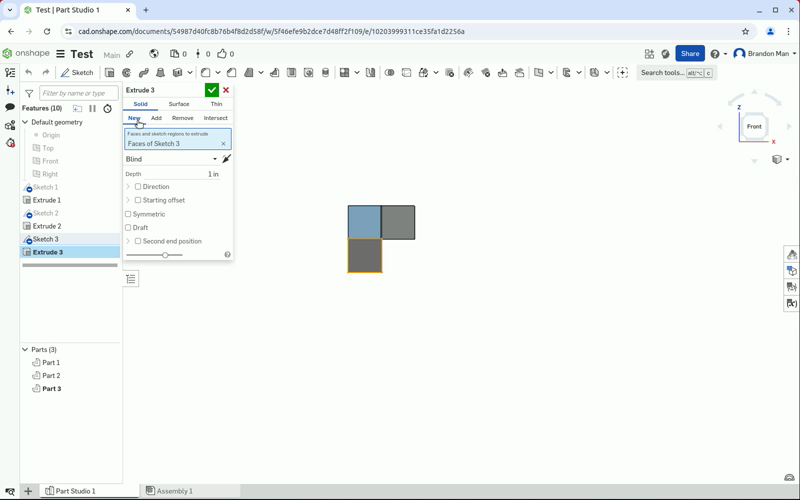
click(137, 120)
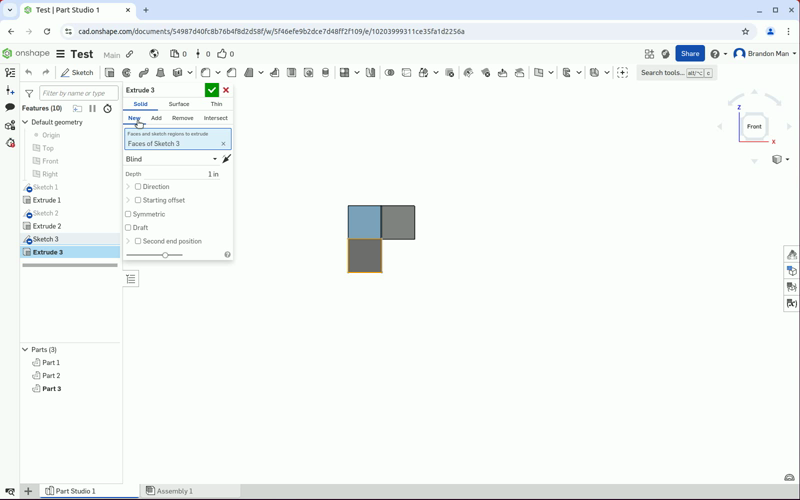
key(tab, 4)
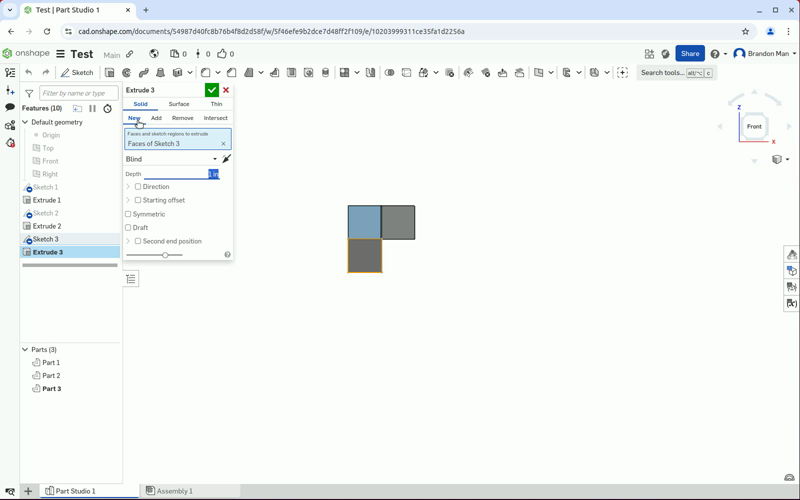
text(6.74)
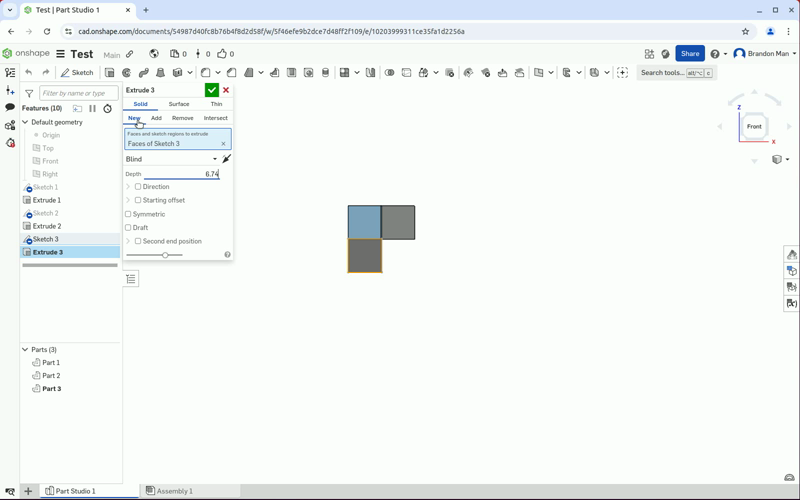
key(enter)
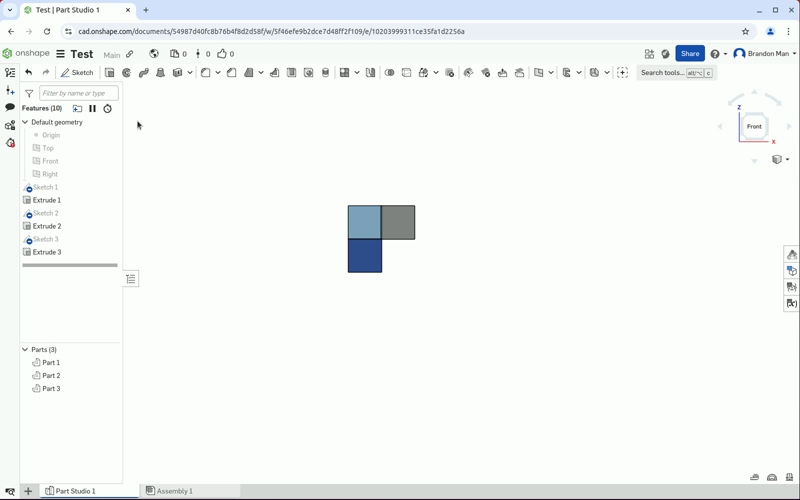
key(shift+h)
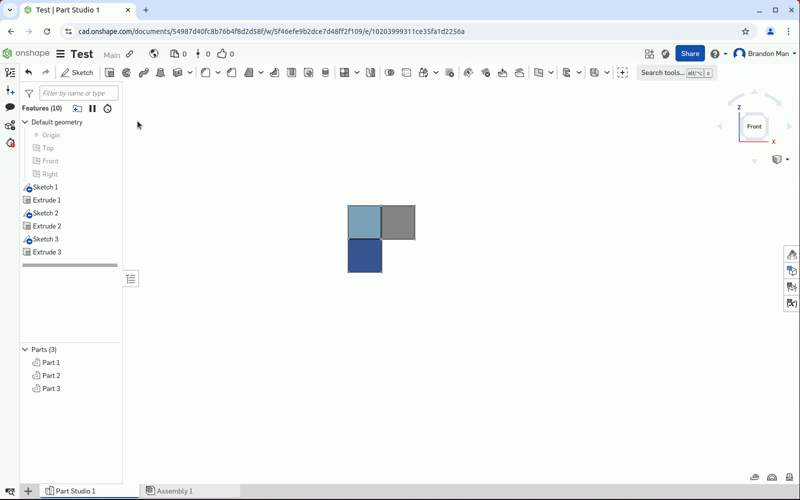
key(shift+h)
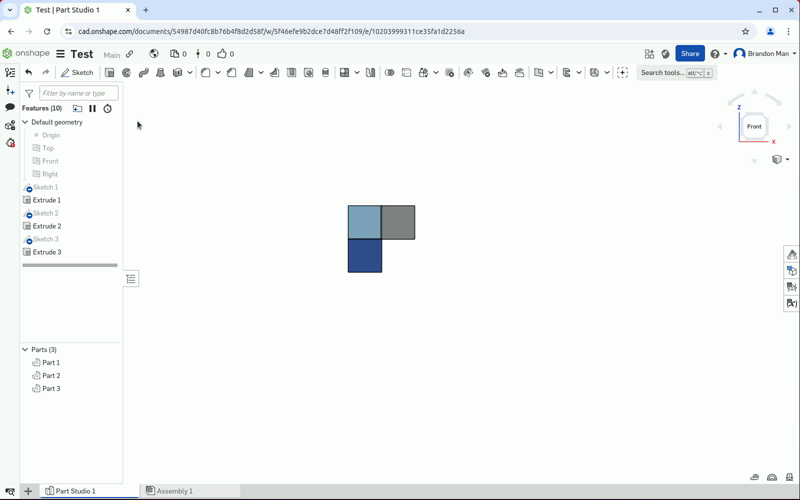
mouse_move(73, 189)
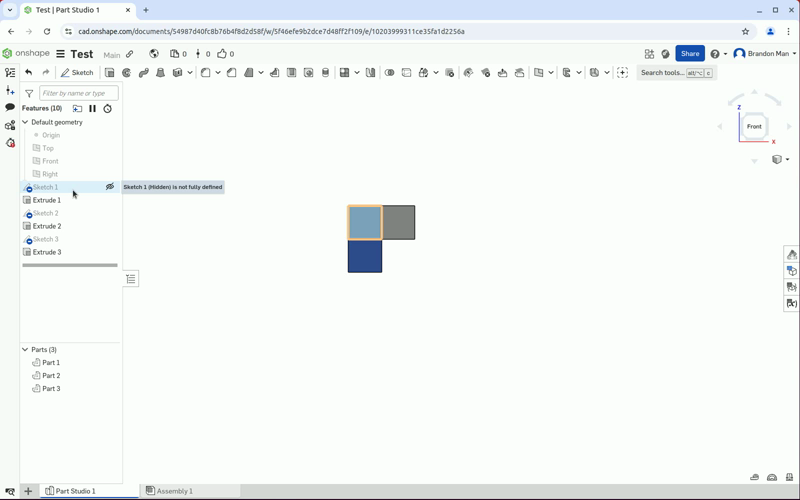
click(73, 189)
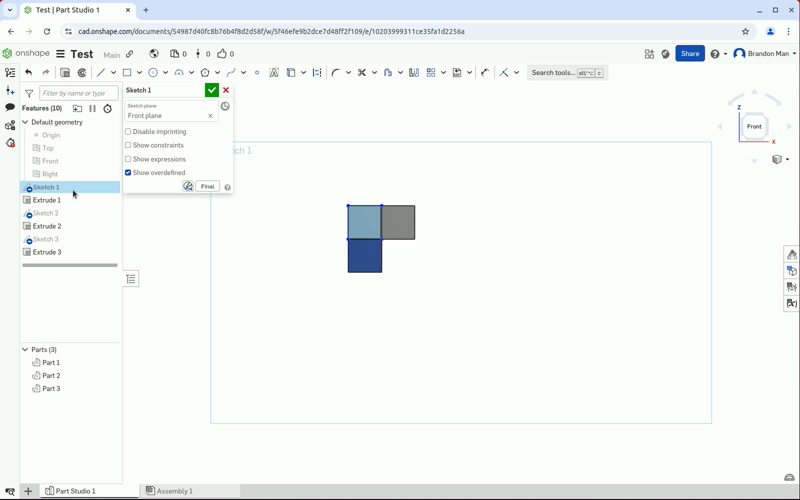
mouse_move(229, 92)
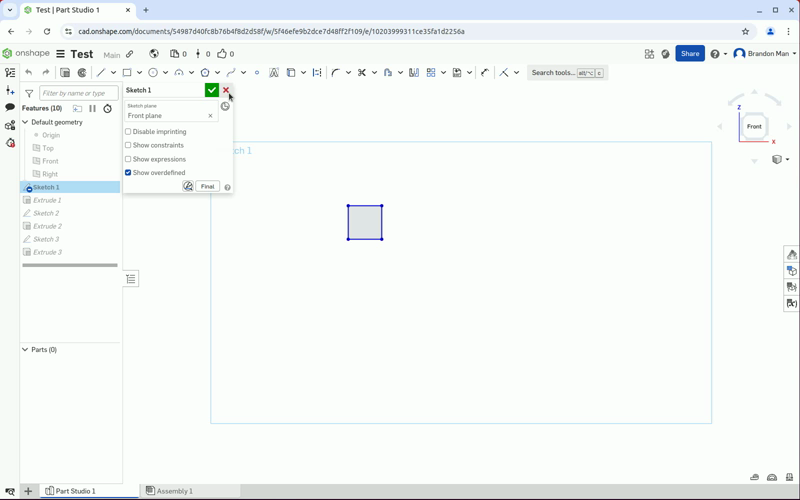
click(229, 92)
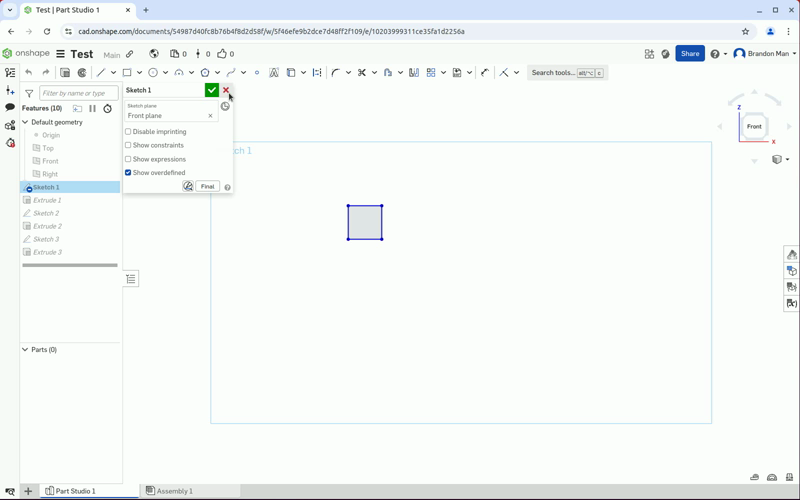
key(shift+s)
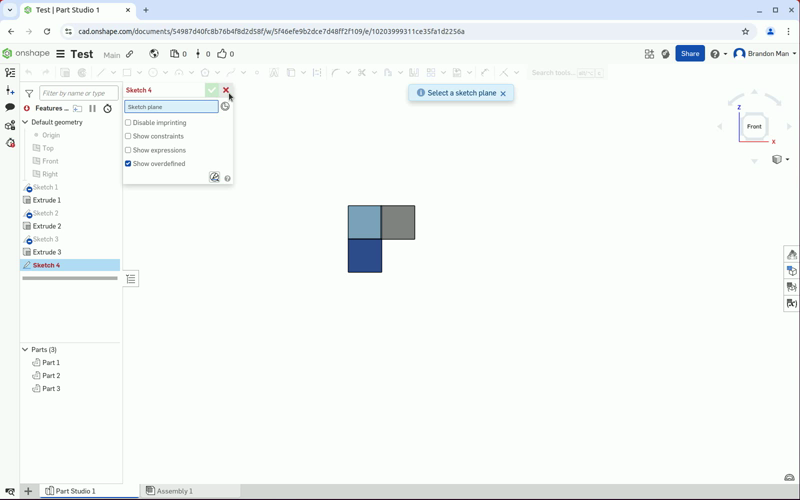
mouse_move(73, 163)
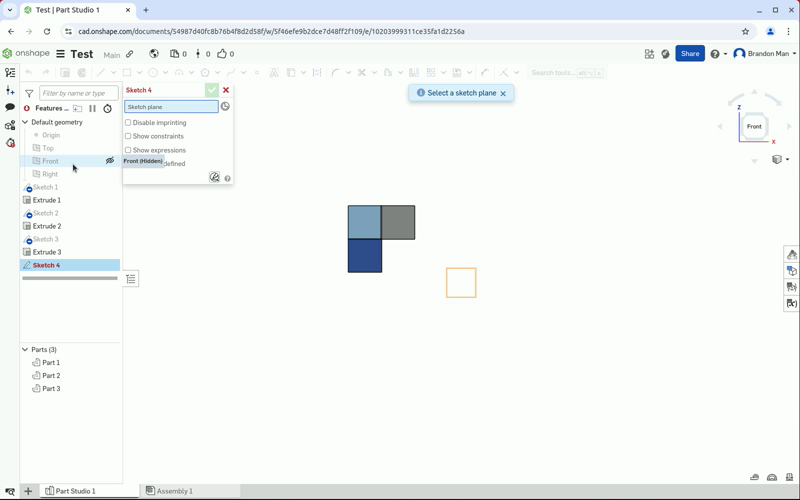
click(73, 163)
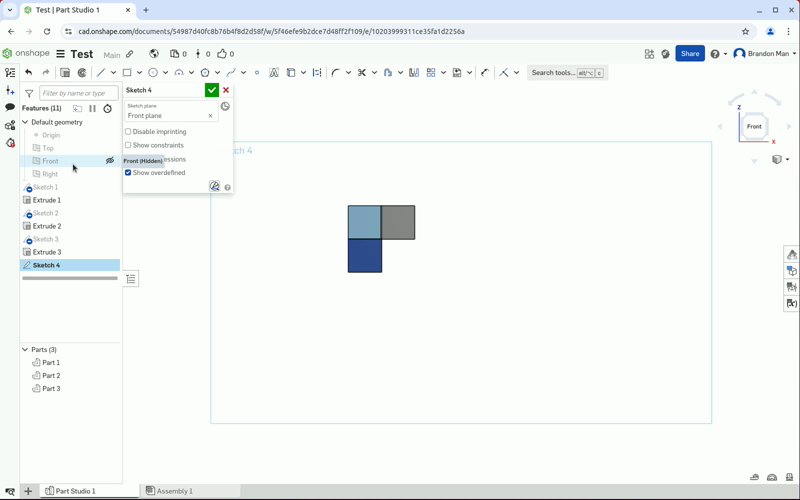
mouse_move(73, 352)
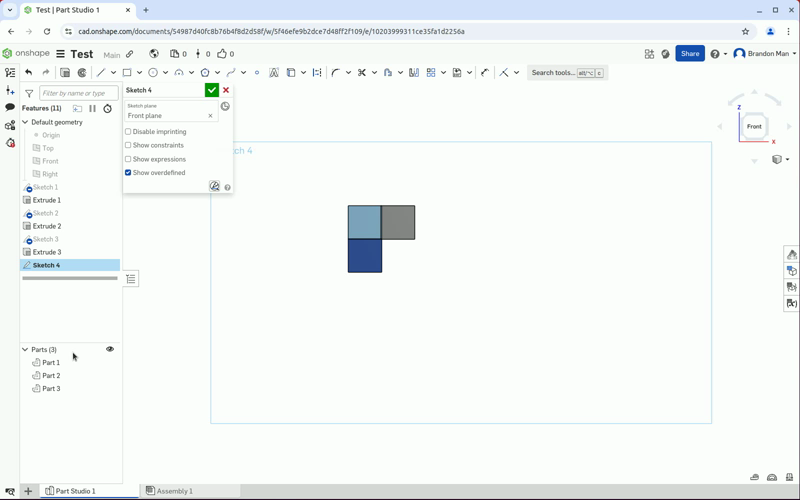
key(y)
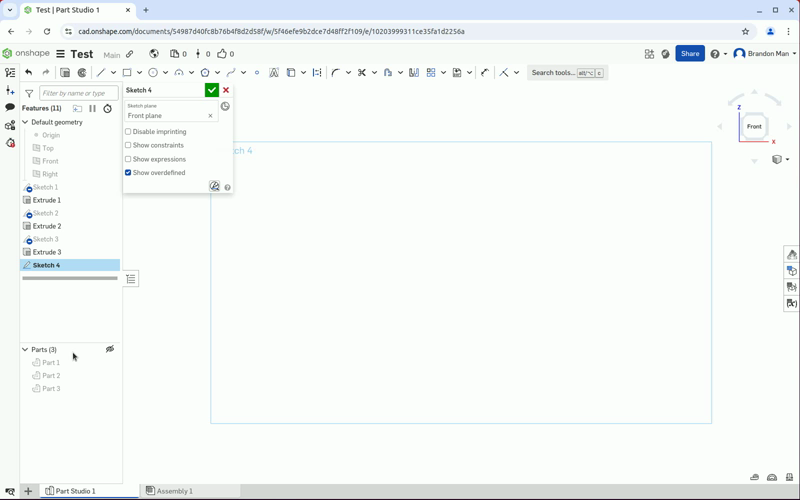
key(l)
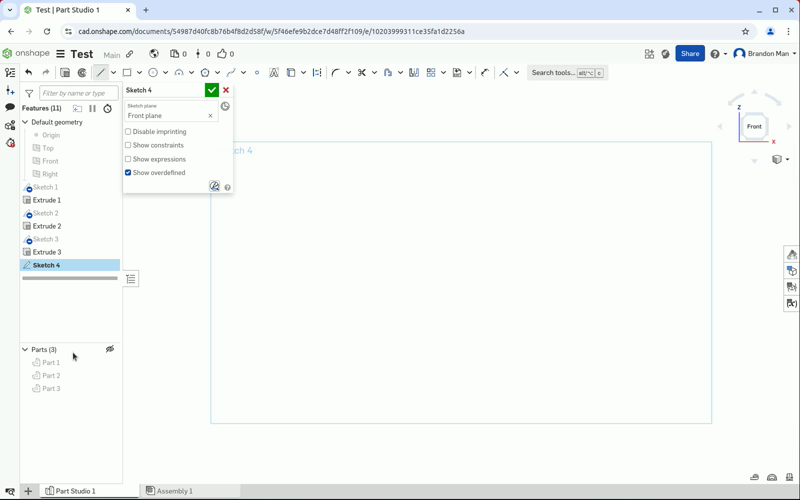
key_down(shift)
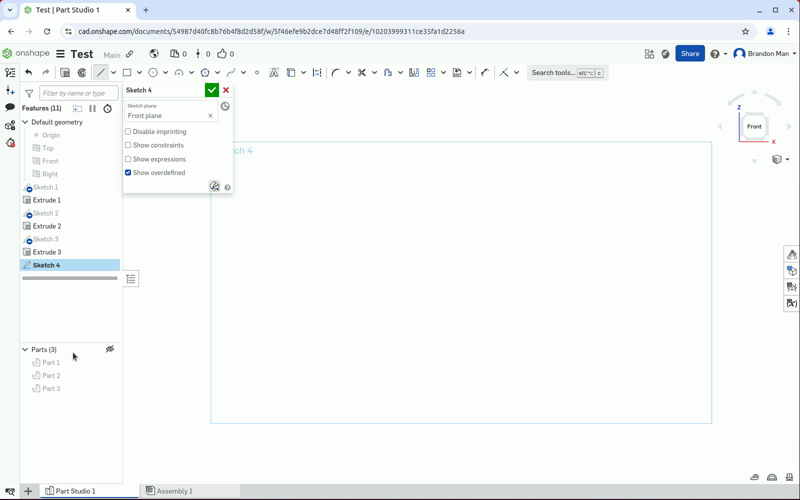
mouse_move(348, 305)
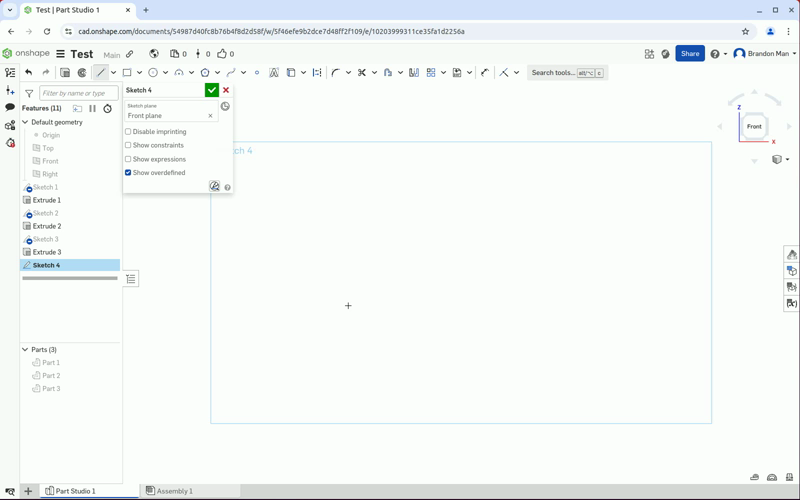
click(348, 305)
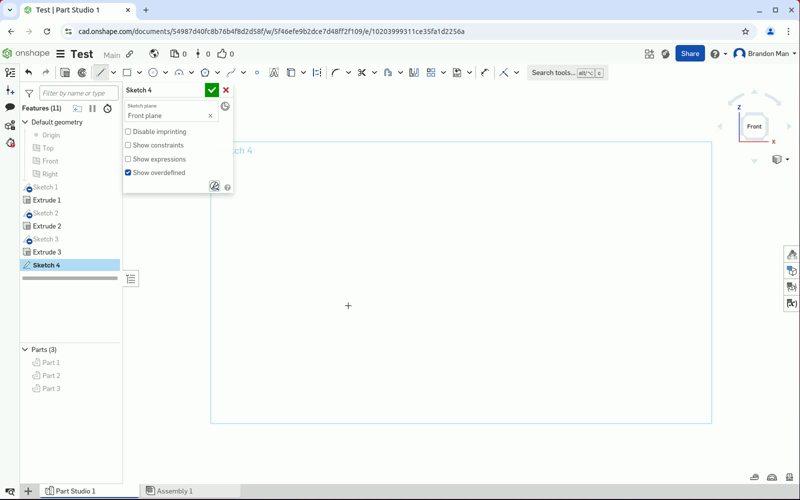
key_up(shift)
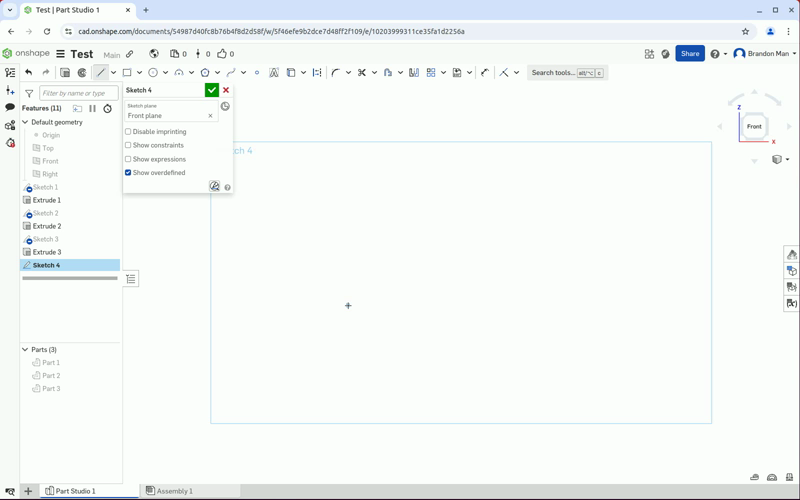
key_down(shift)
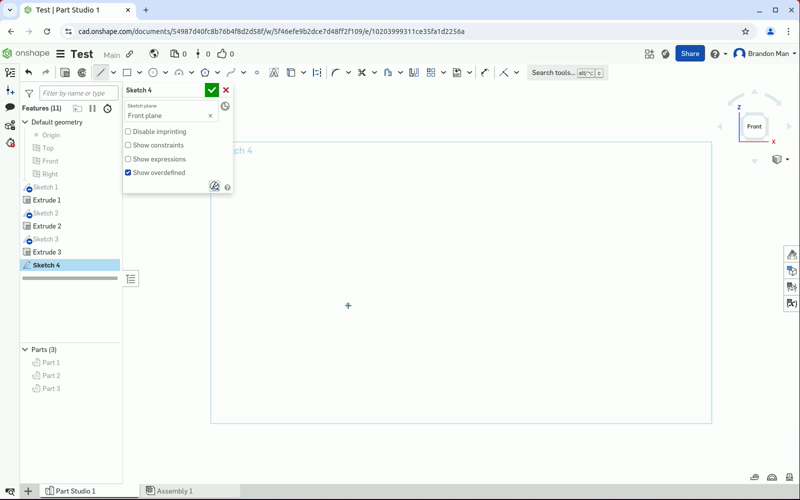
mouse_move(378, 305)
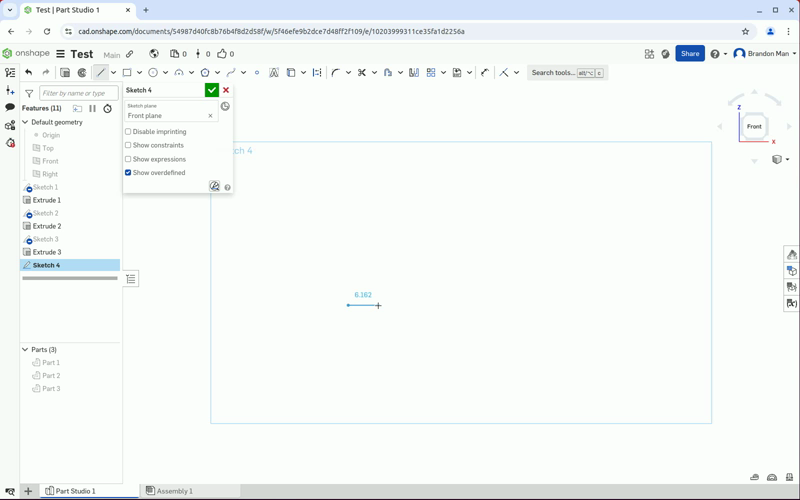
mouse_move(381, 305)
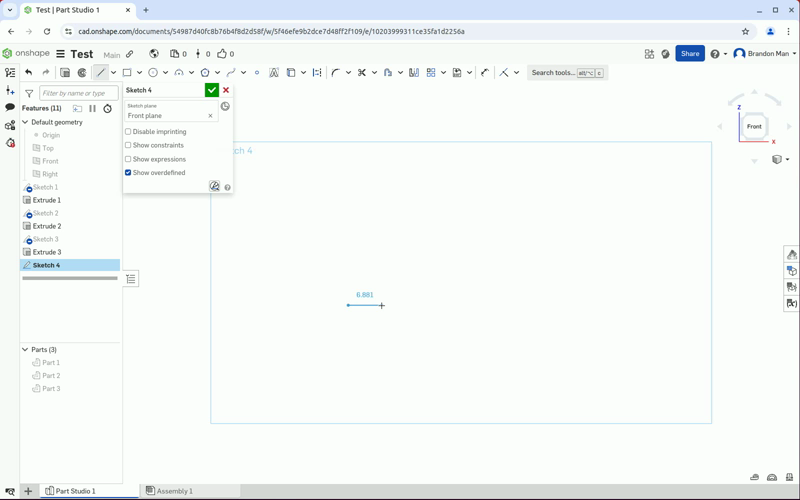
click(381, 305)
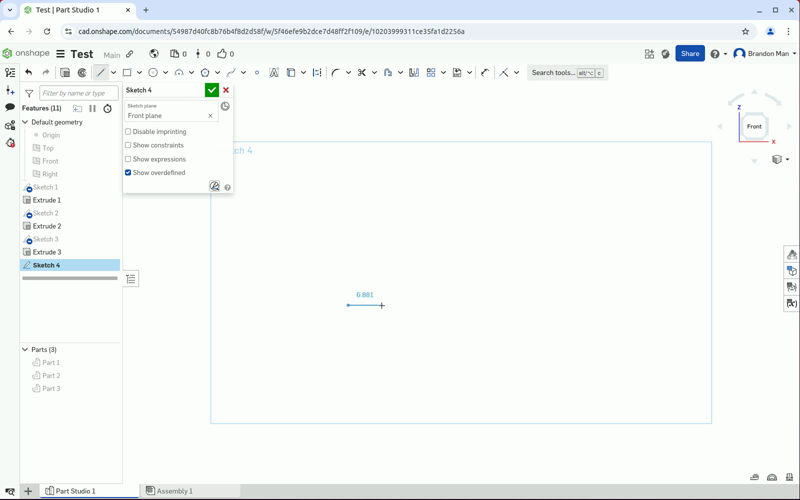
key_up(shift)
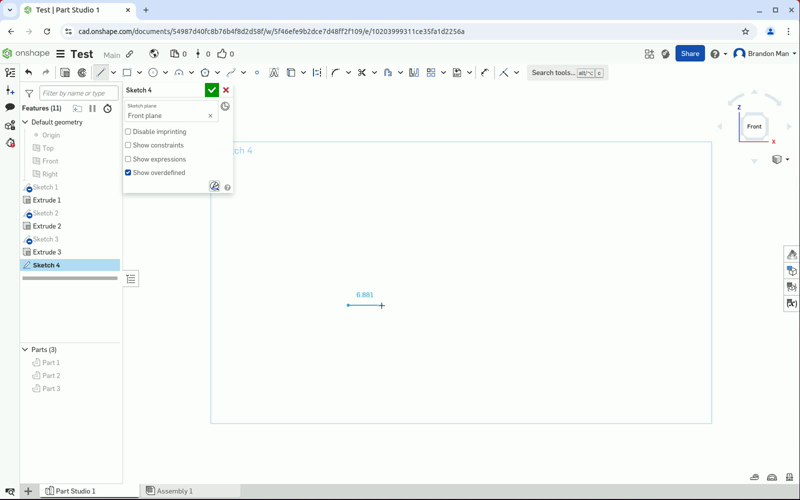
key_down(shift)
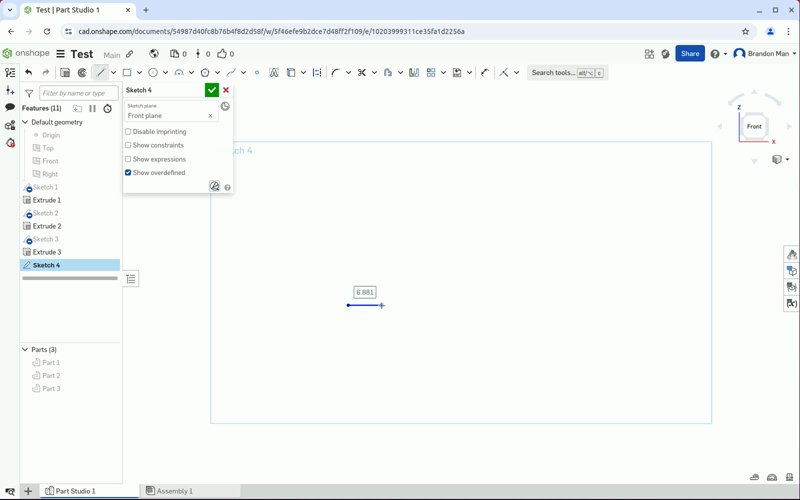
mouse_move(411, 305)
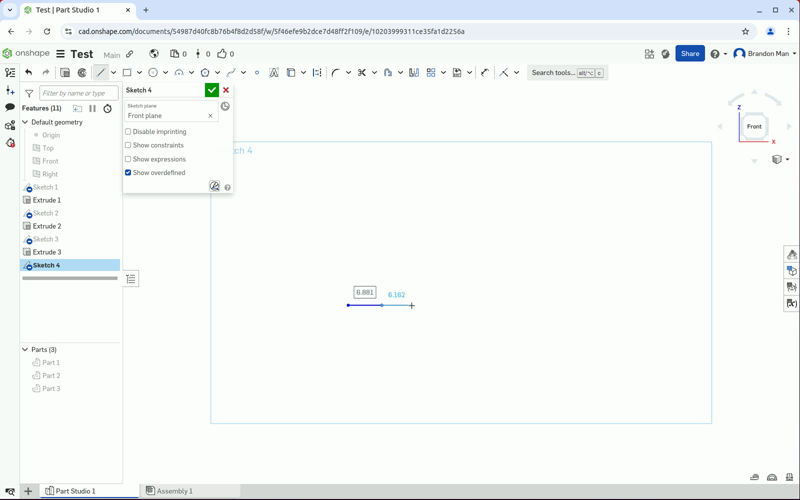
mouse_move(381, 271)
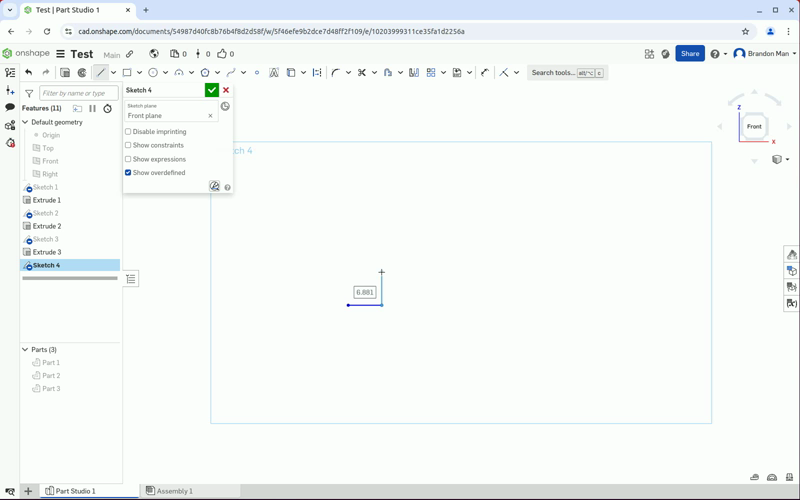
click(381, 271)
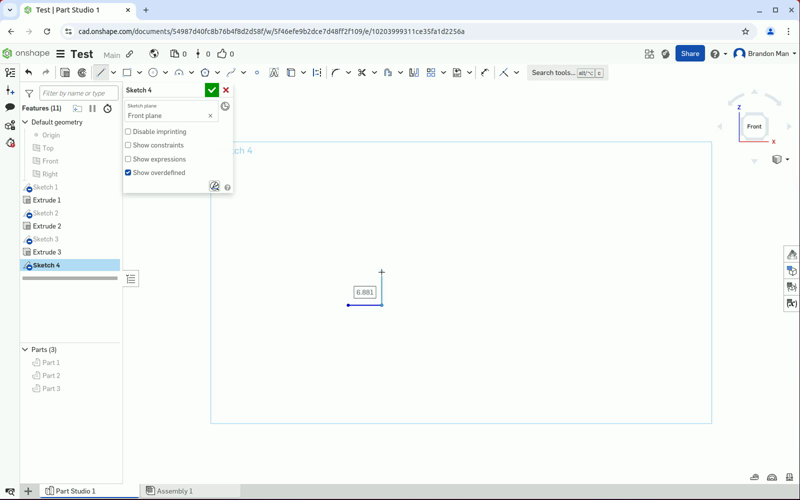
key_up(shift)
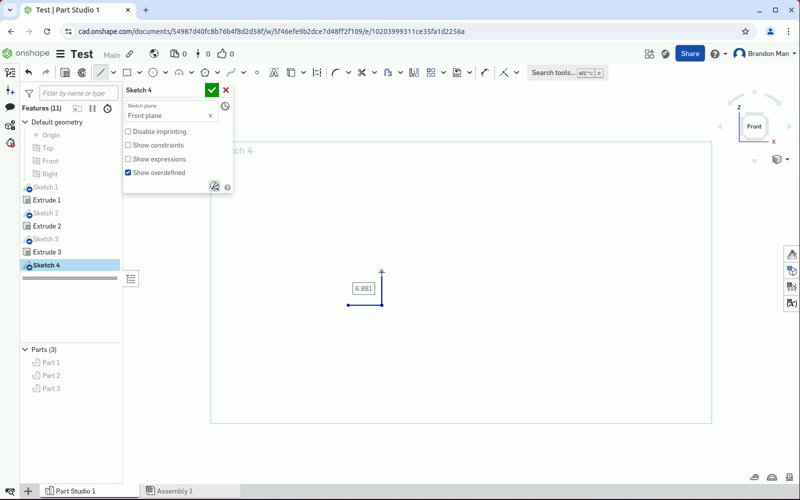
key_down(shift)
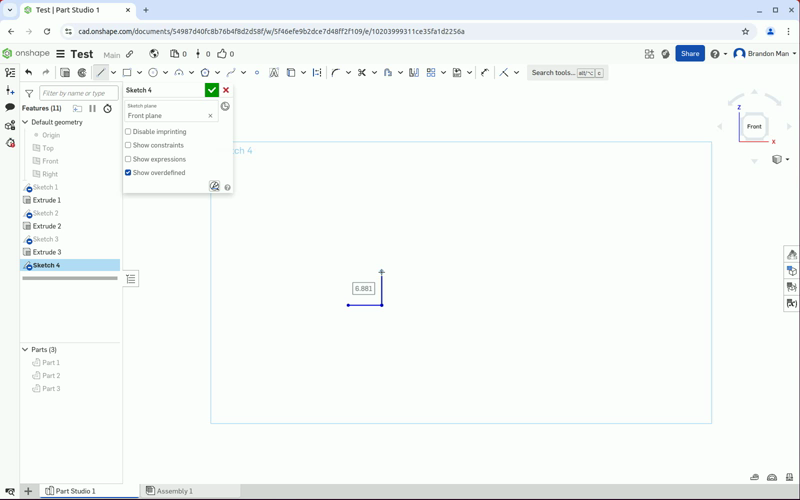
mouse_move(411, 271)
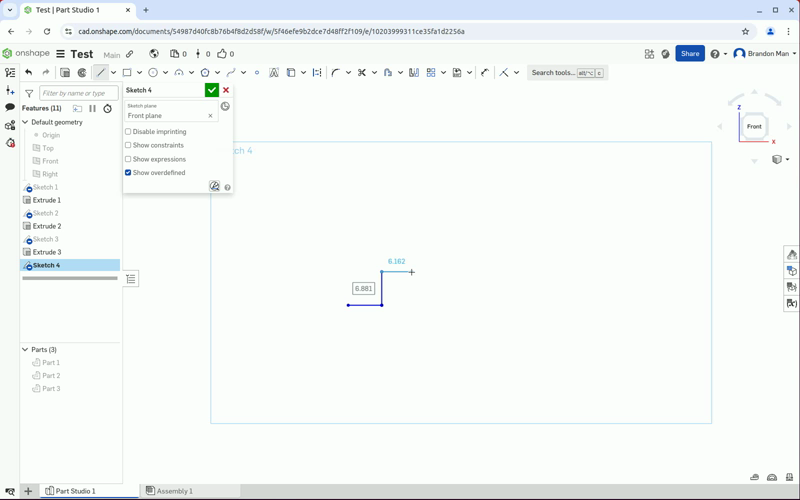
mouse_move(348, 271)
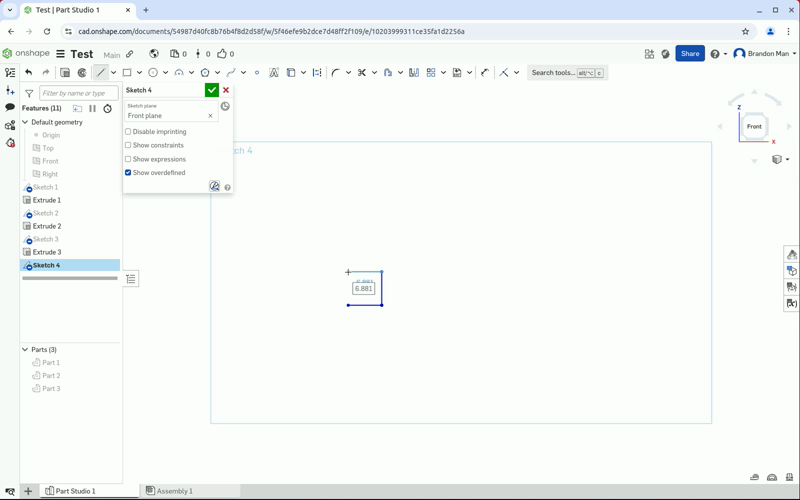
click(348, 271)
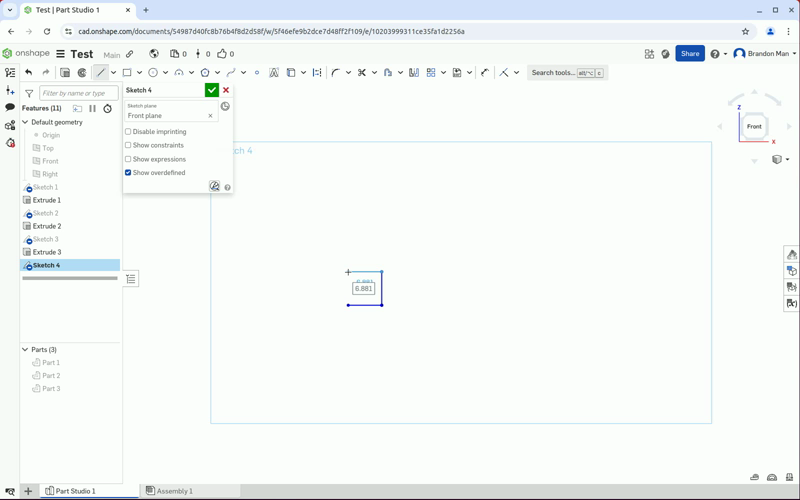
key_up(shift)
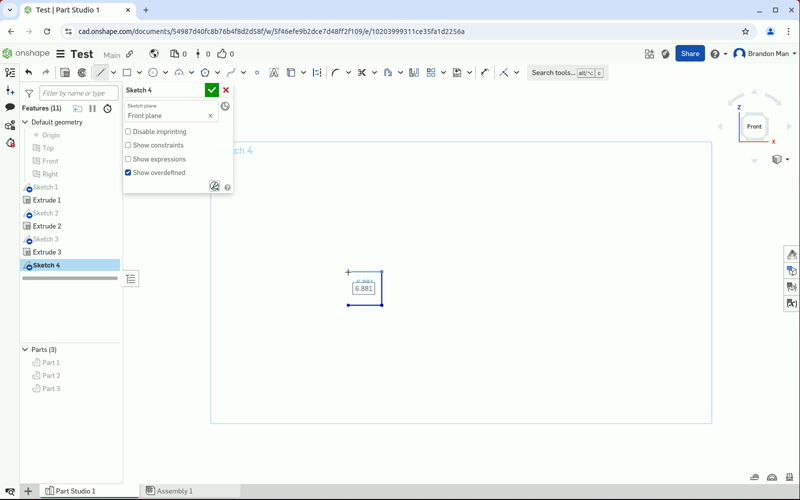
mouse_move(378, 271)
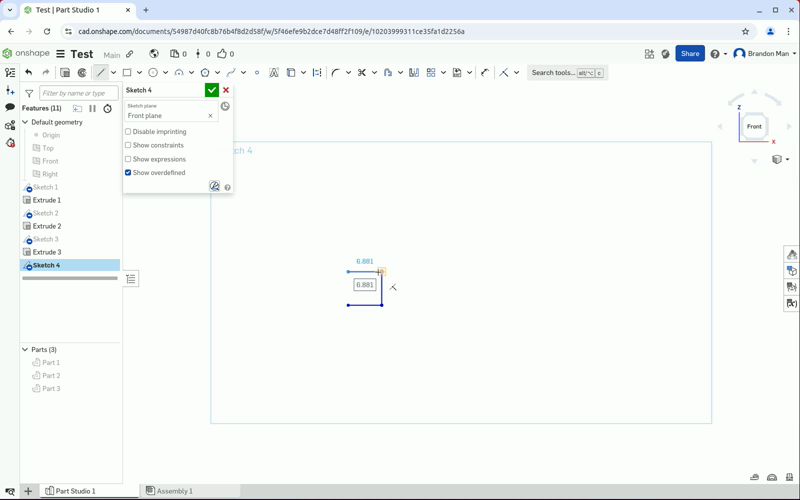
key_down(shift)
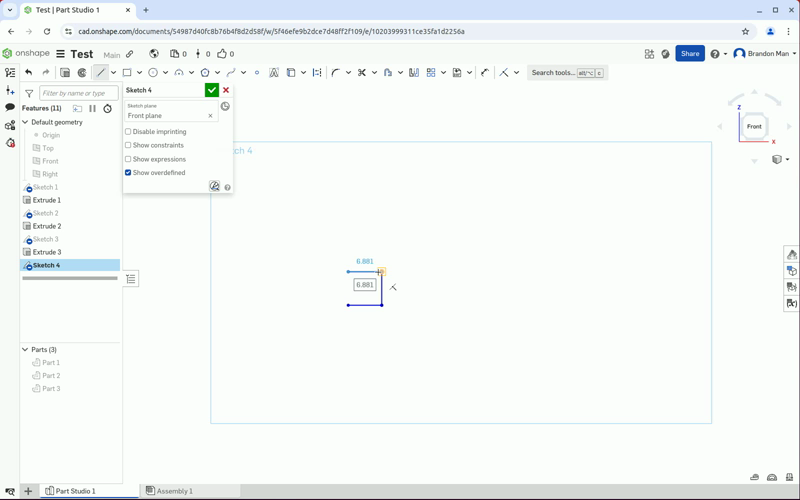
mouse_move(348, 305)
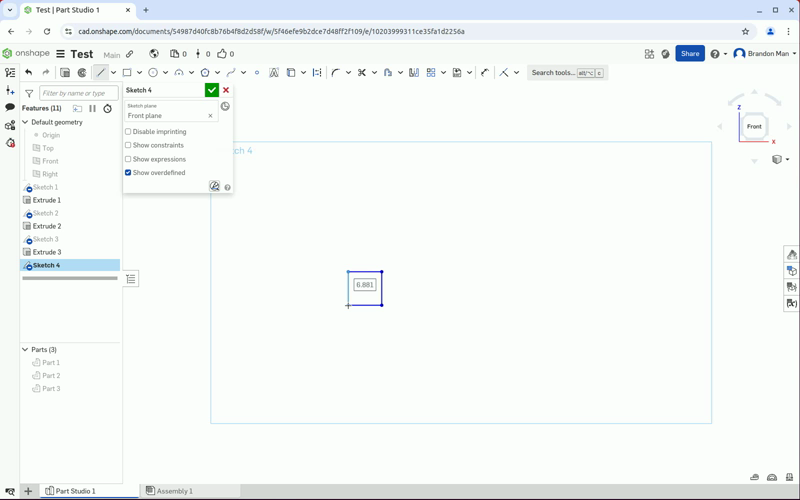
key_up(shift)
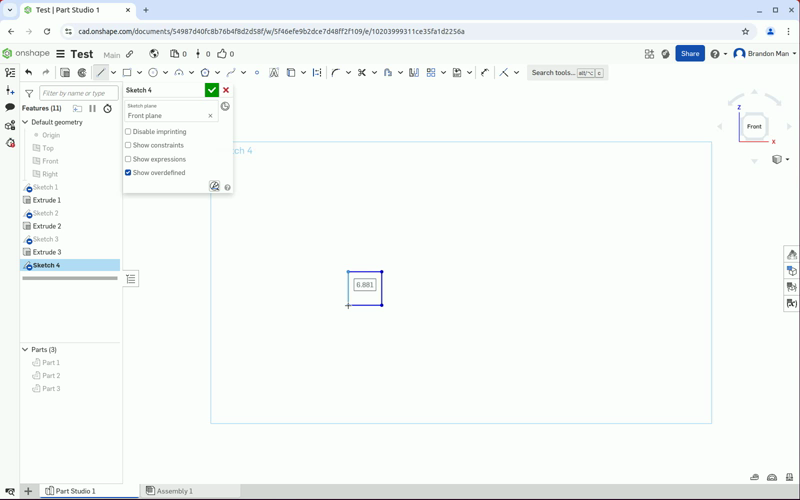
click(348, 305)
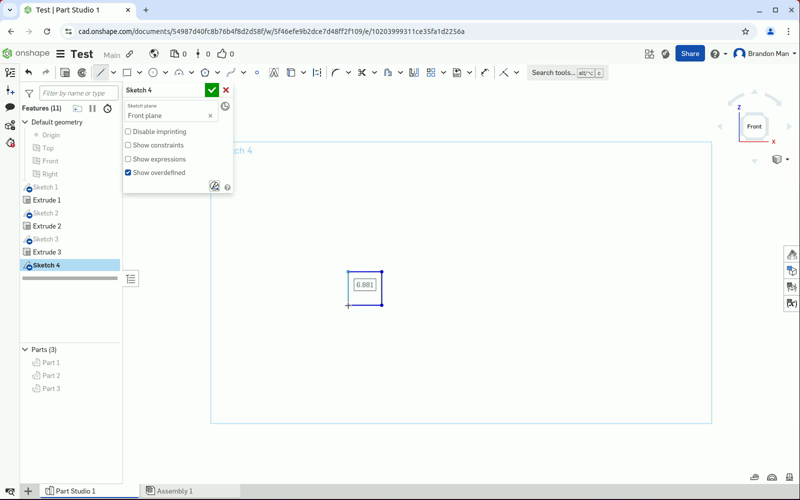
key(esc)
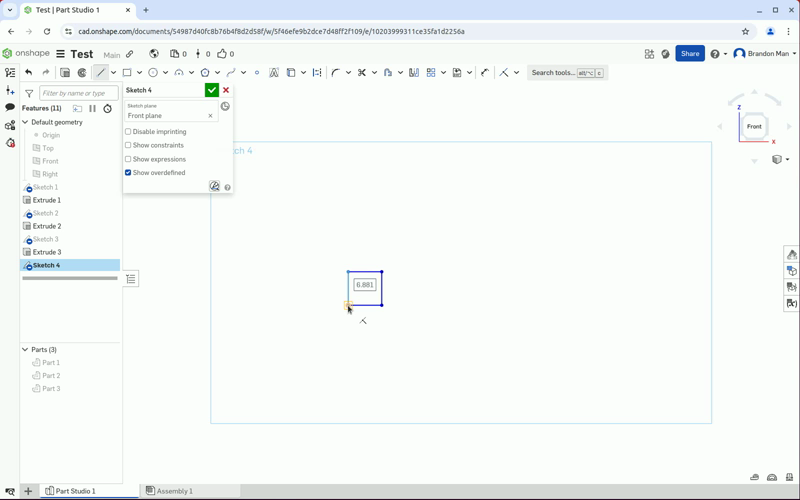
mouse_move(375, 290)
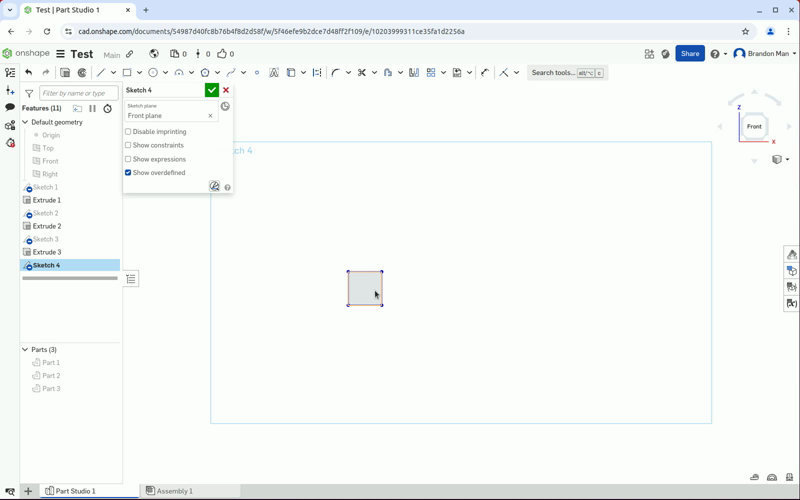
scroll(6)
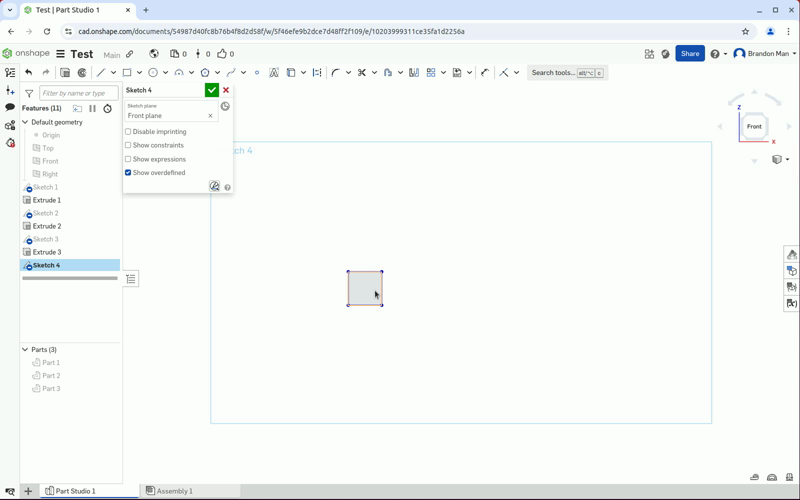
scroll(6)
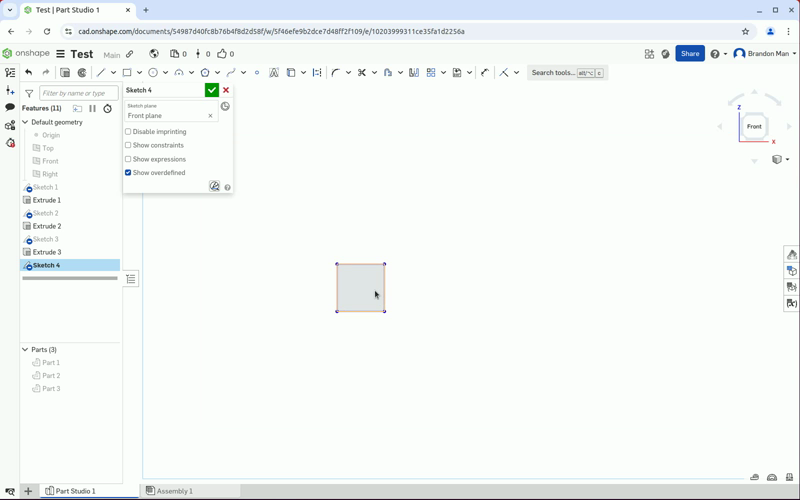
scroll(6)
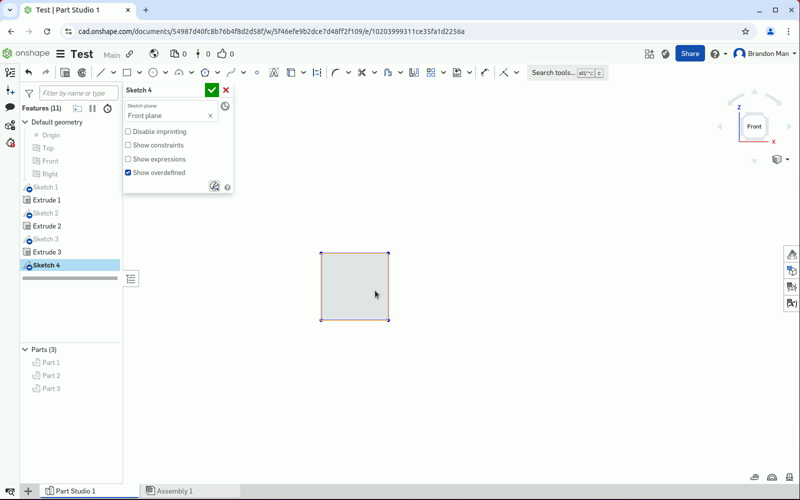
scroll(6)
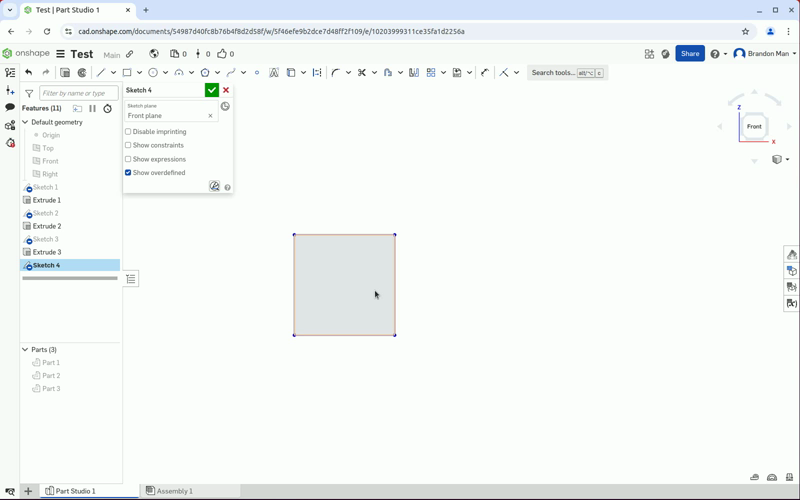
scroll(6)
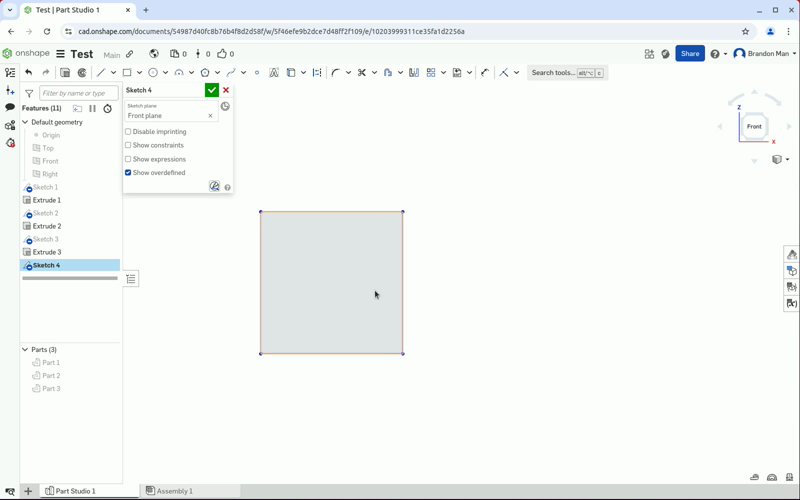
scroll(6)
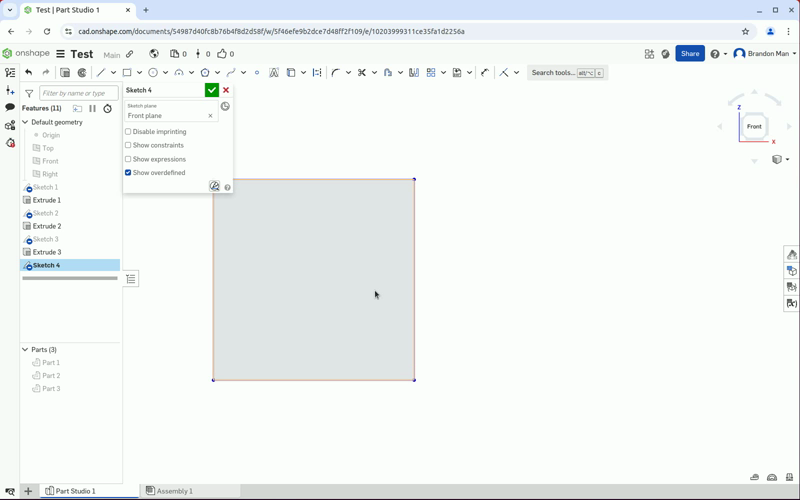
scroll(6)
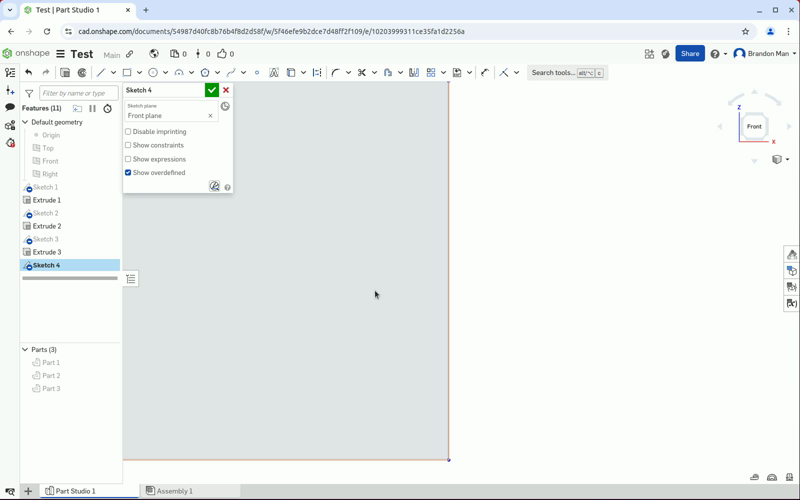
click(375, 290)
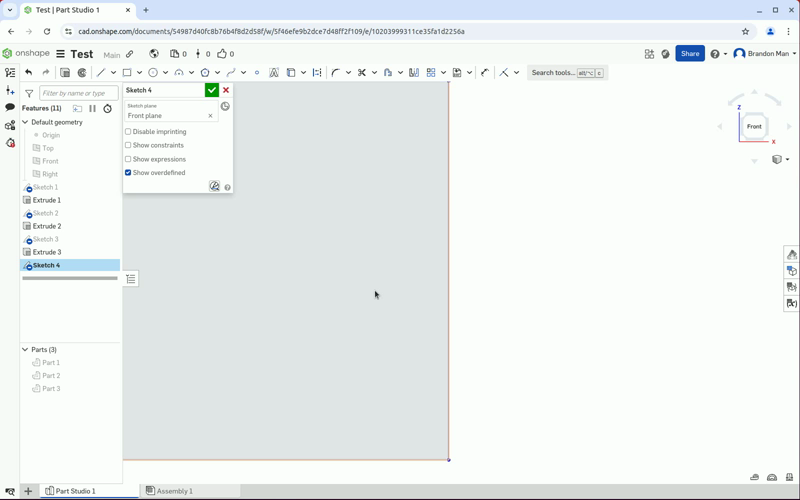
scroll(-6)
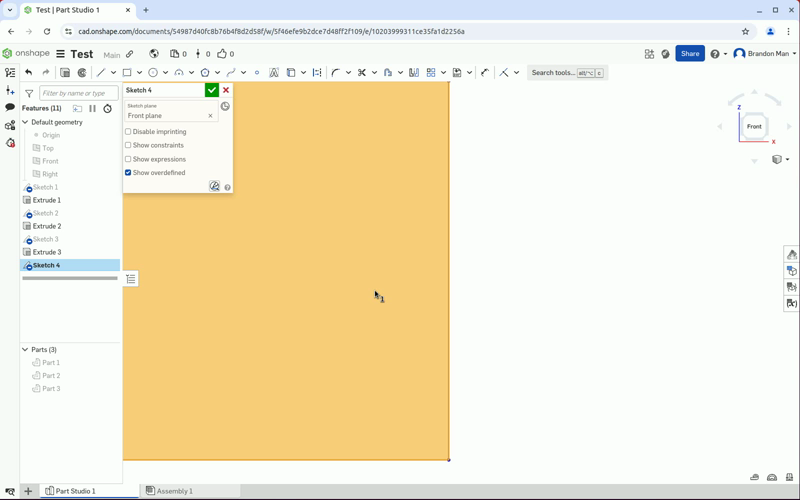
scroll(-6)
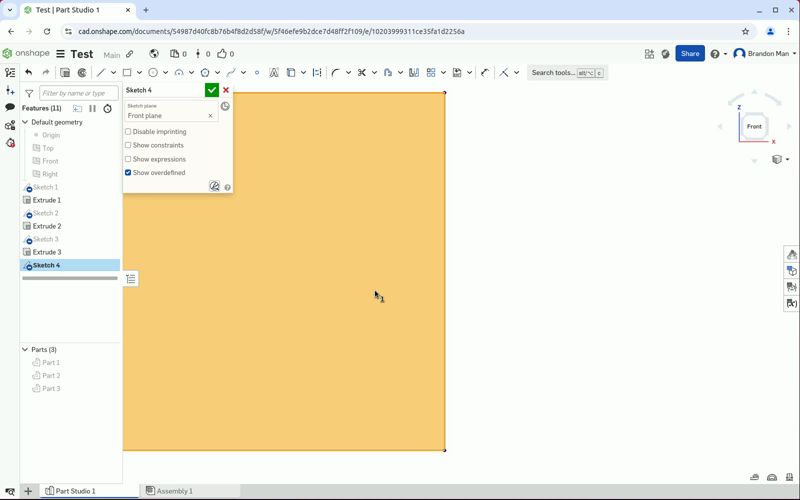
scroll(-6)
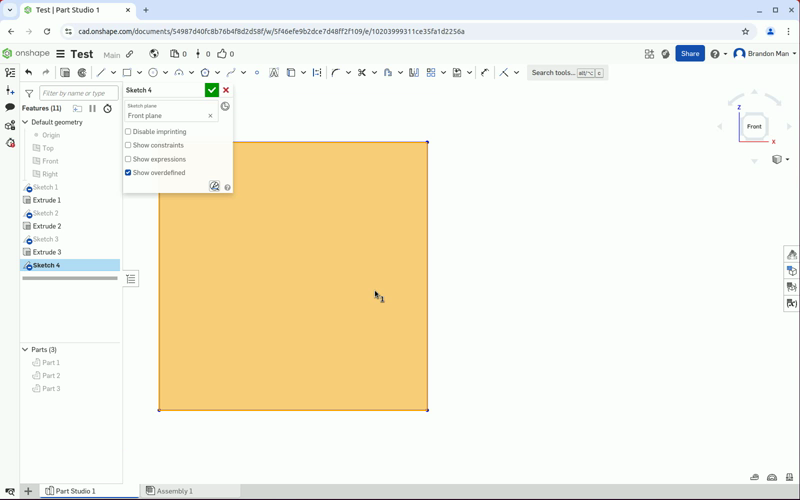
scroll(-6)
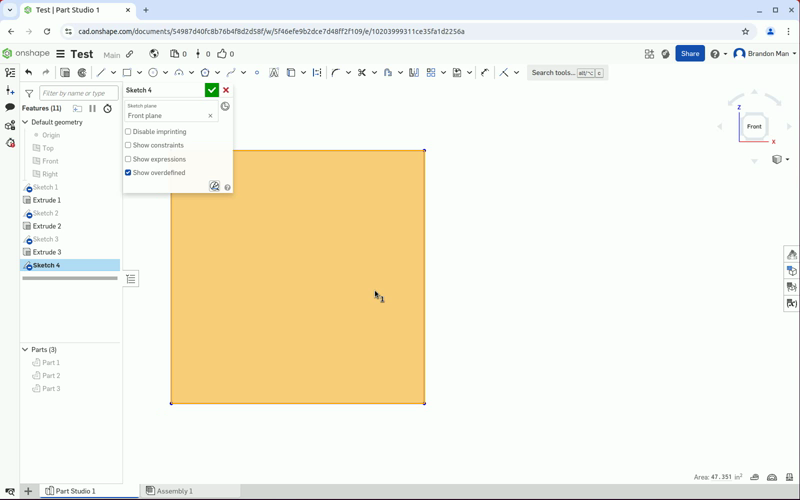
scroll(-6)
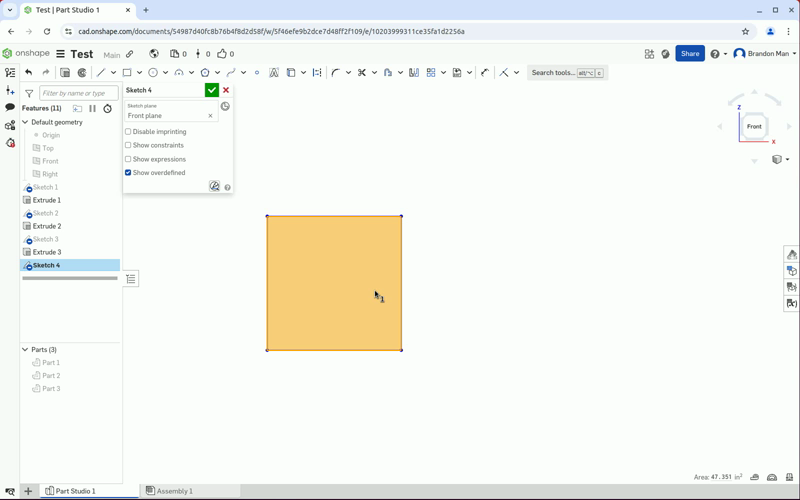
scroll(-6)
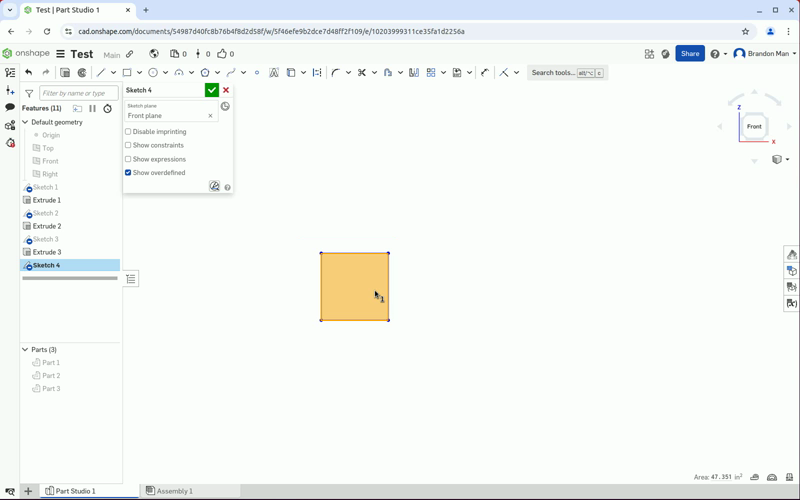
scroll(-6)
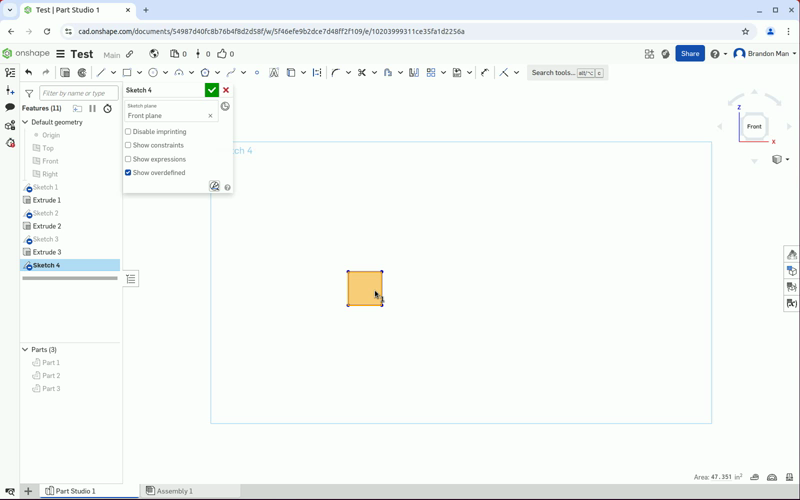
mouse_move(73, 352)
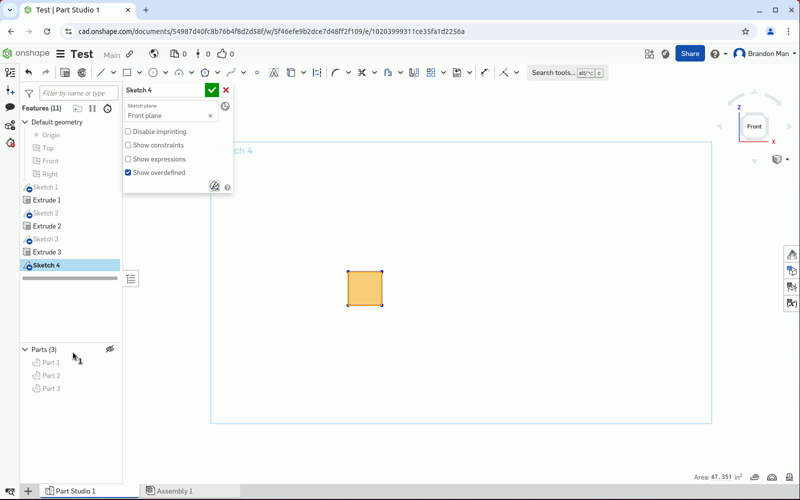
key(shift+y)
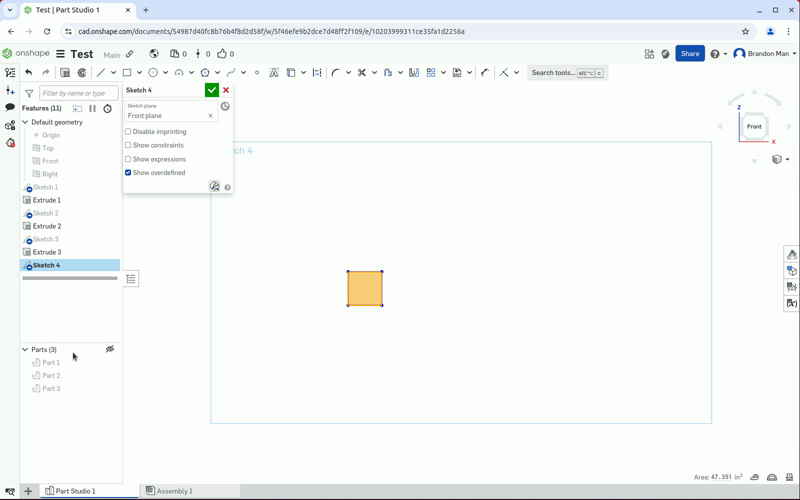
key(shift+e)
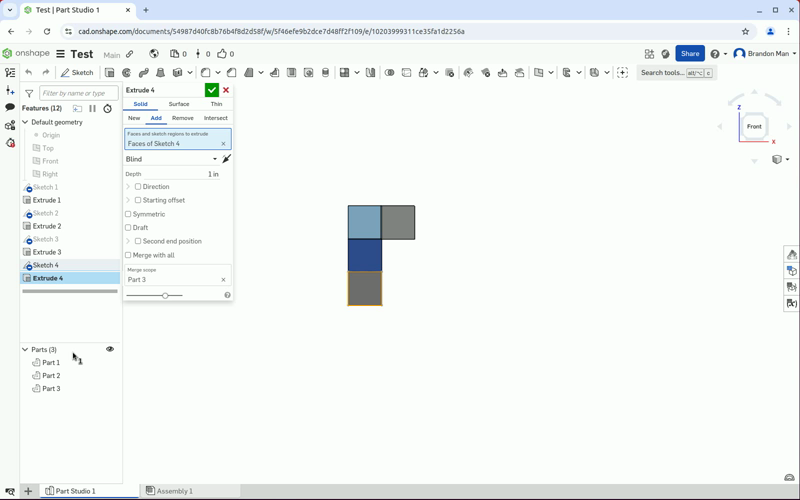
mouse_move(143, 106)
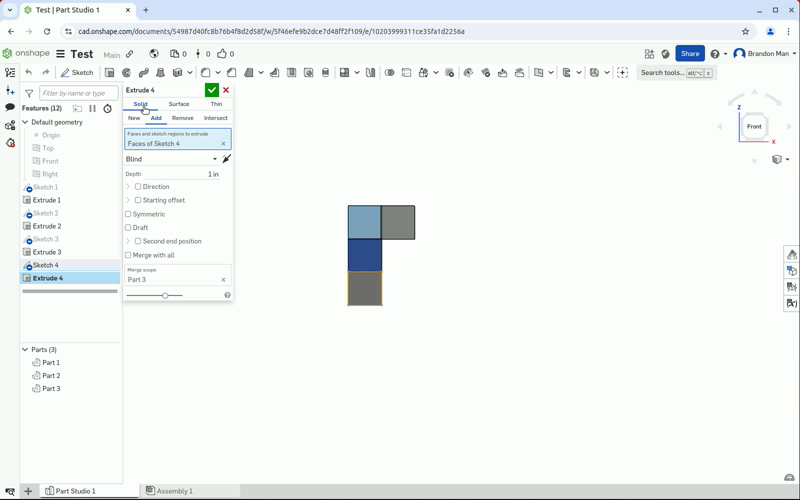
click(143, 106)
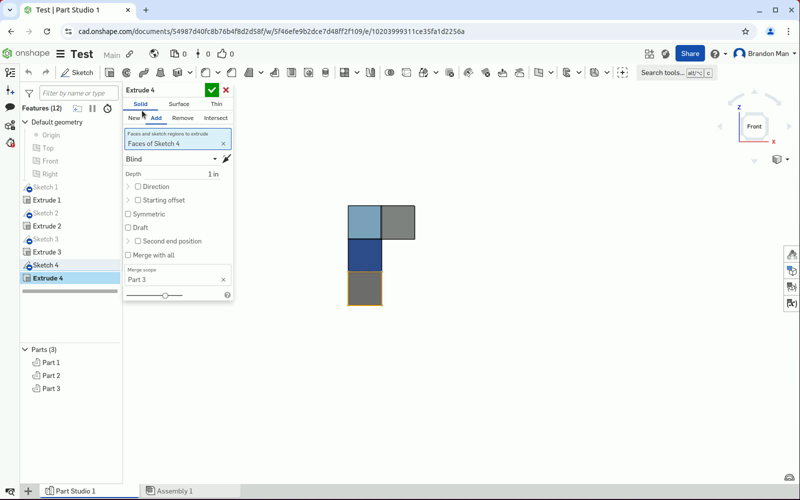
mouse_move(137, 120)
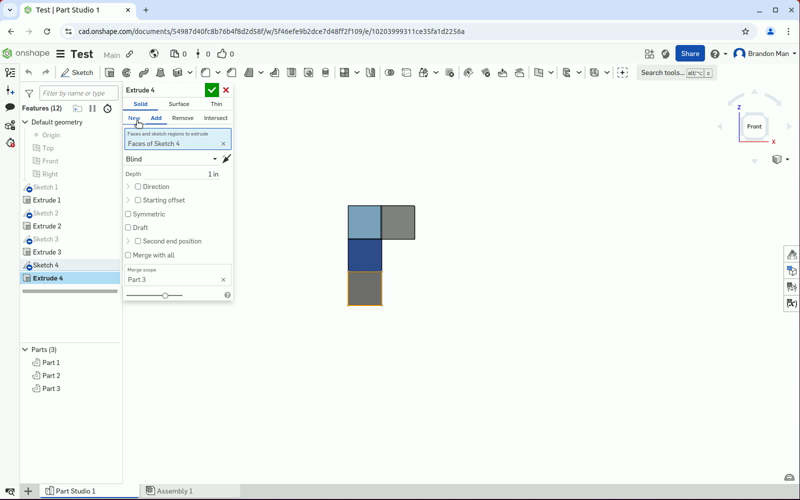
click(137, 120)
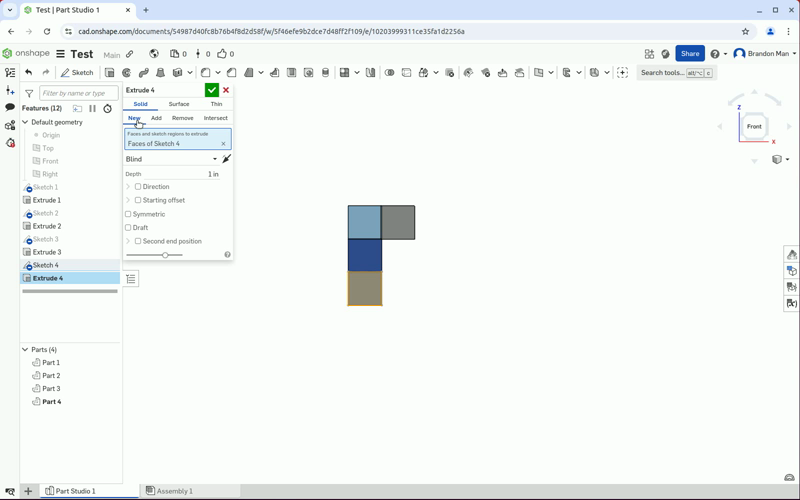
key(tab, 4)
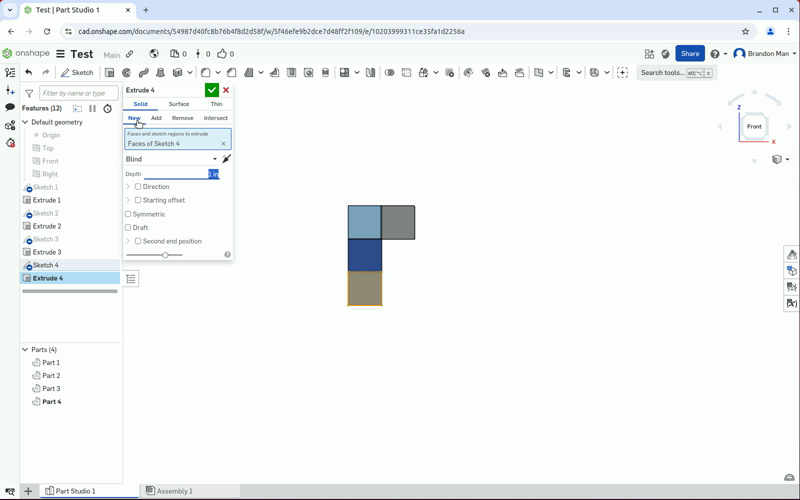
text(6.74)
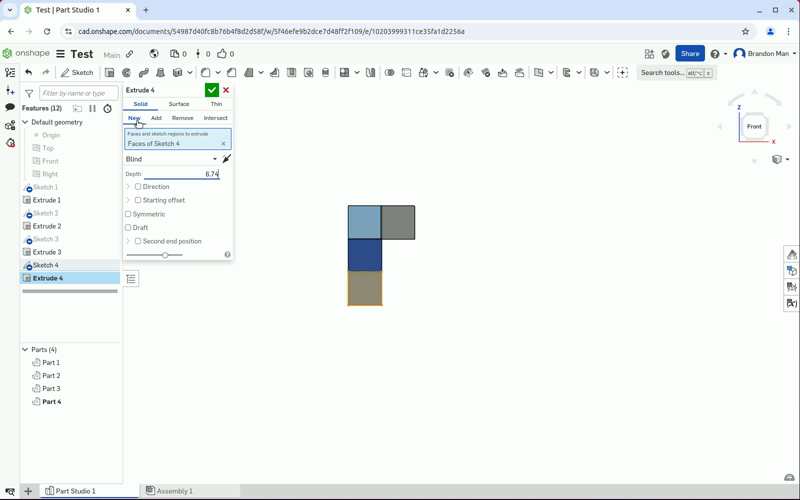
key(enter)
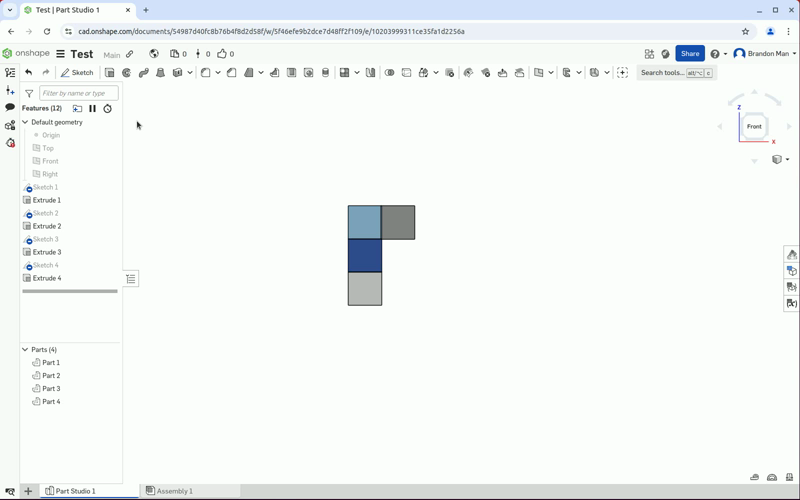
key(shift+h)
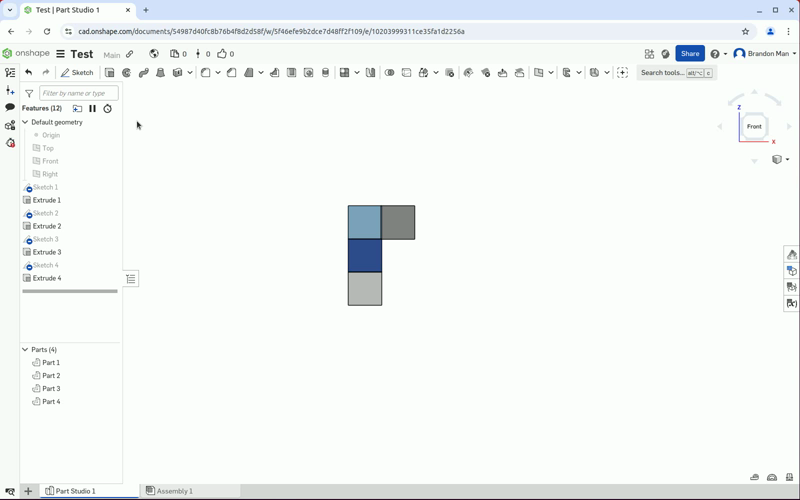
key(shift+h)
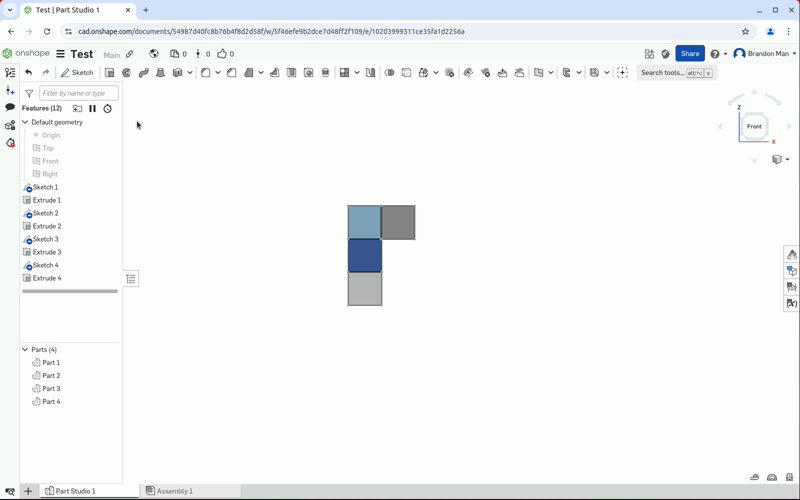
key(shift+7)
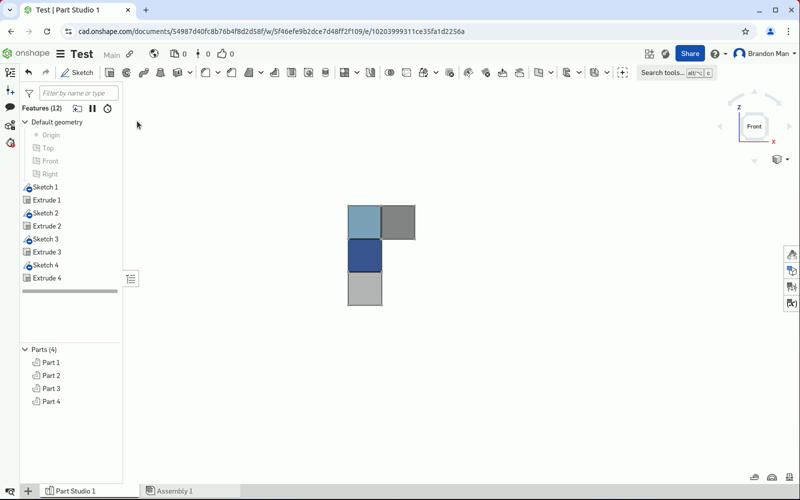
key(left, 2)
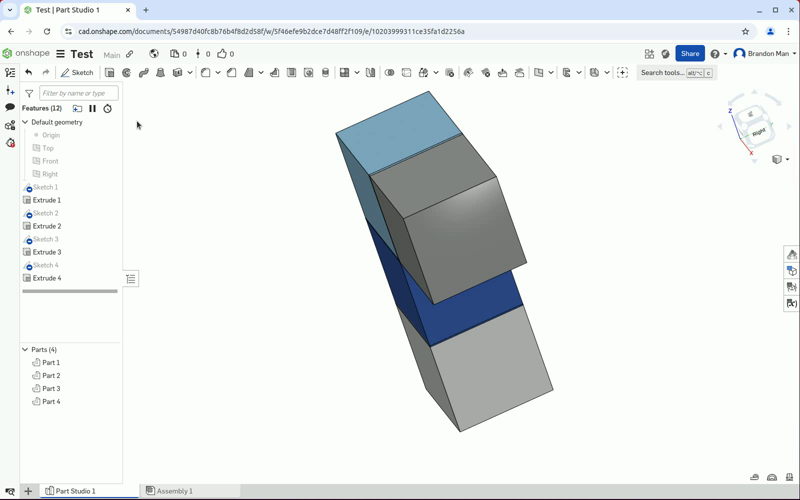
key(down, 2)
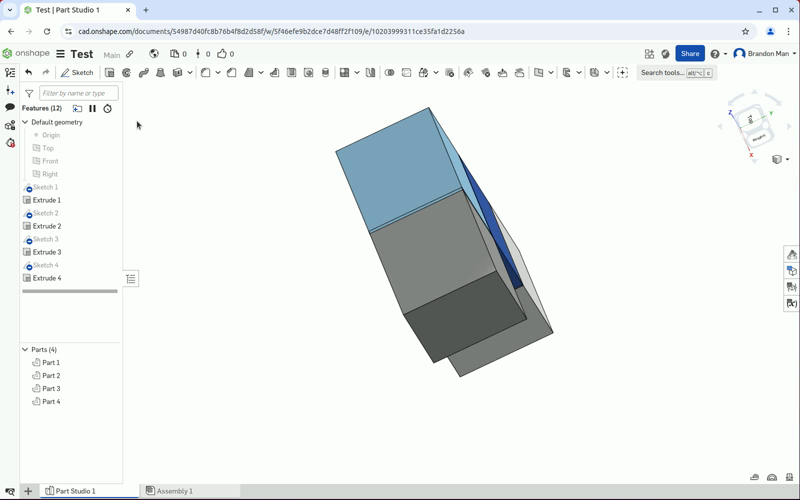
key(up, 2)
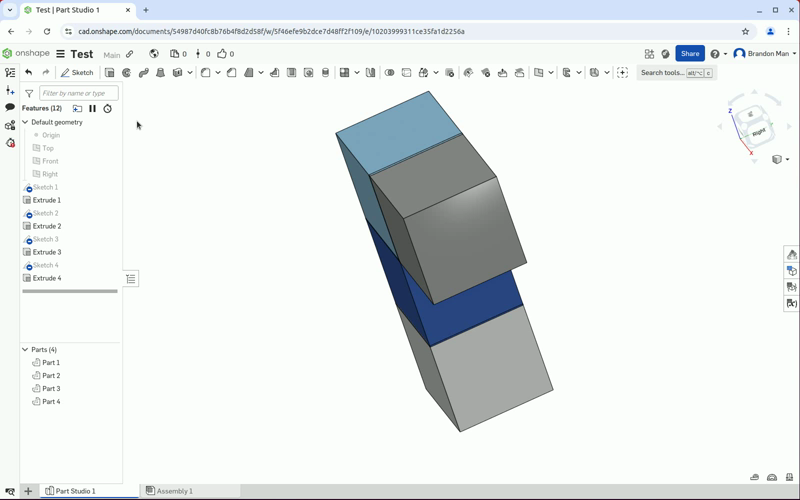
key(right, 2)
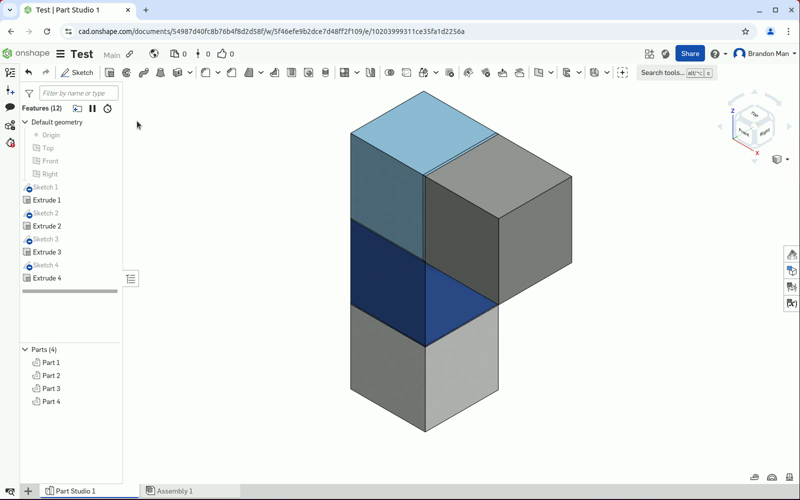
mouse_move(73, 189)
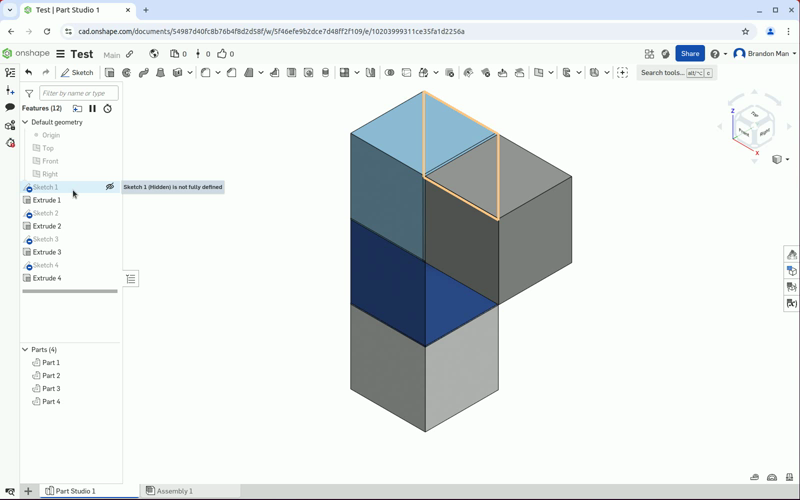
click(73, 189)